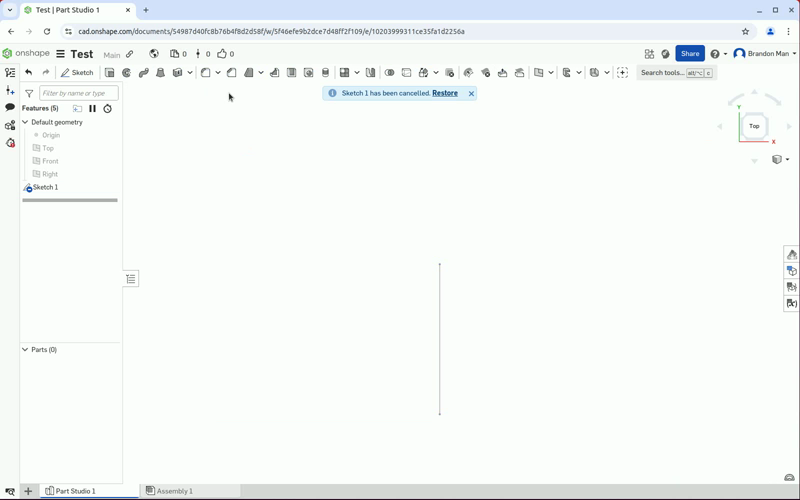
key(shift+h)
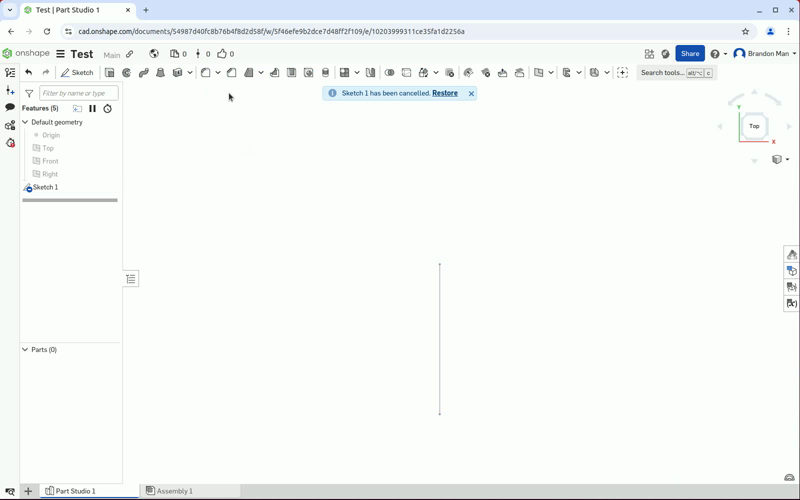
key(shift+s)
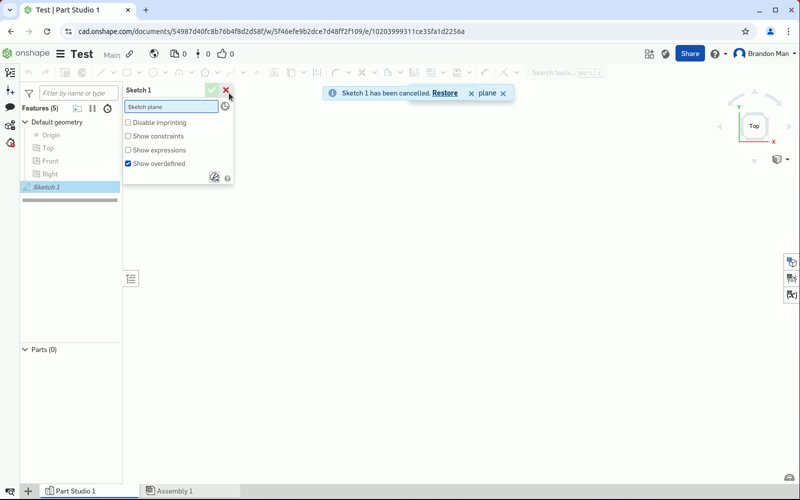
mouse_move(73, 150)
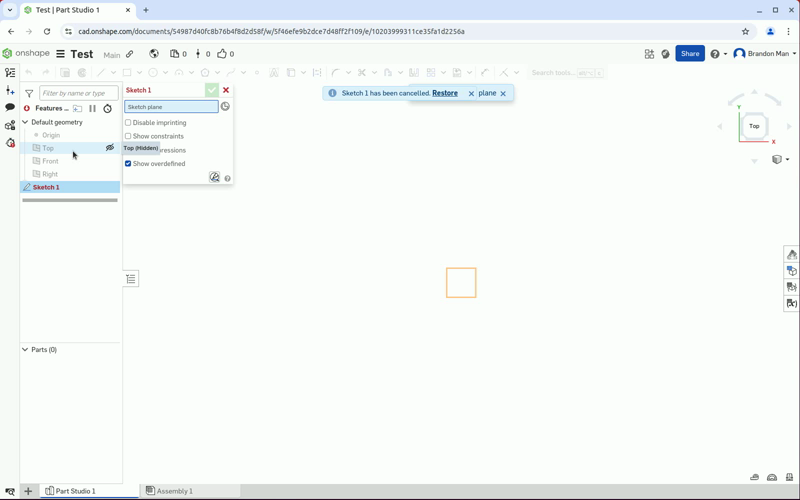
click(73, 150)
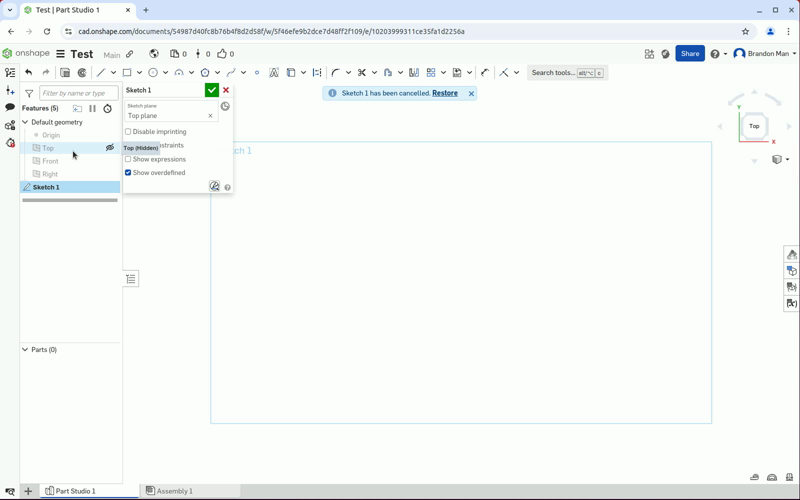
mouse_move(73, 352)
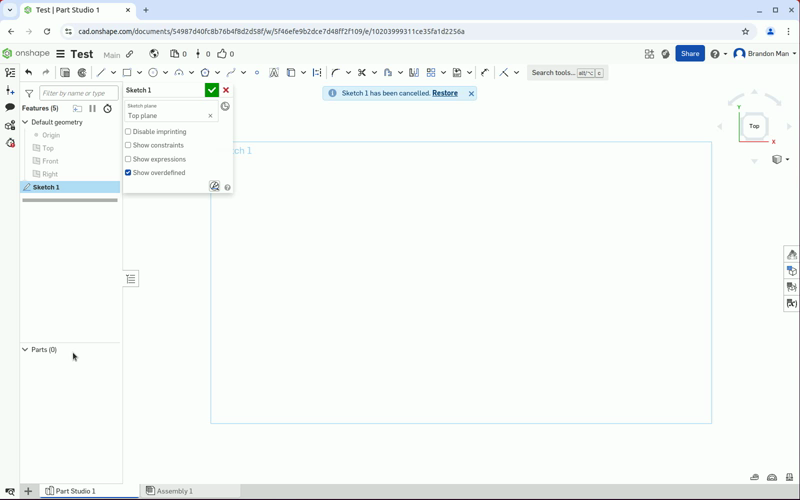
key(y)
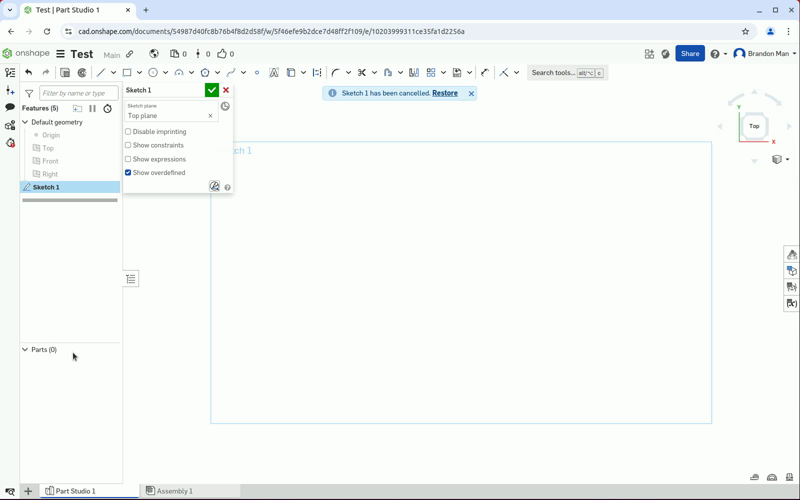
key(l)
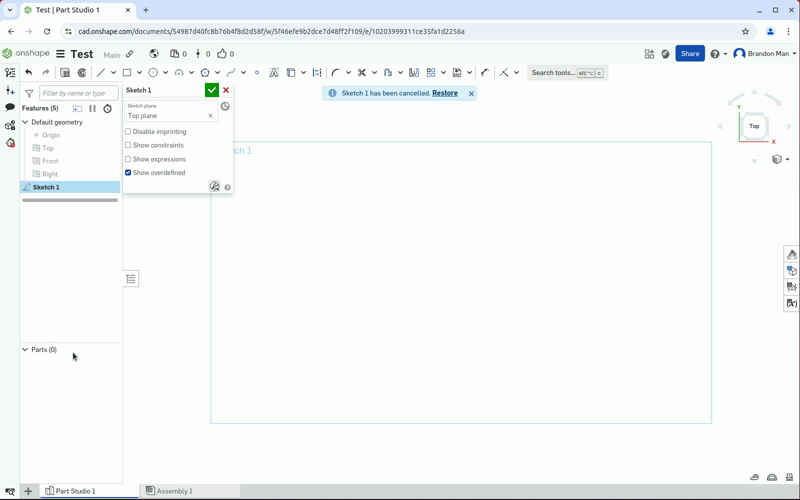
key_down(shift)
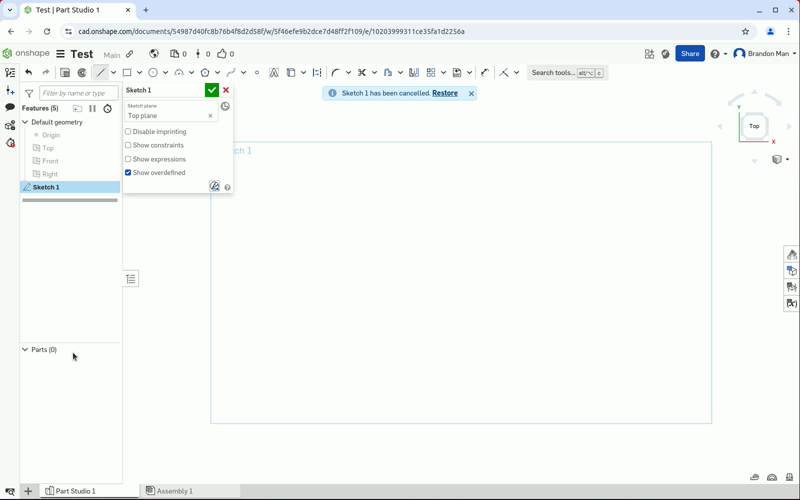
mouse_move(348, 342)
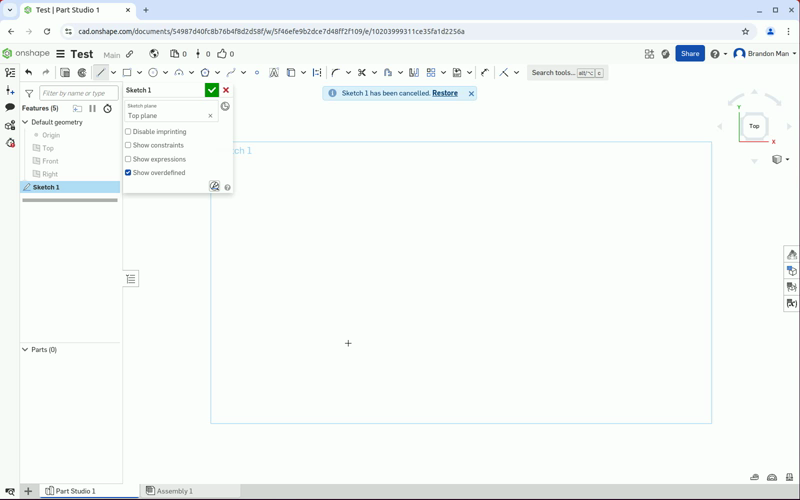
click(348, 342)
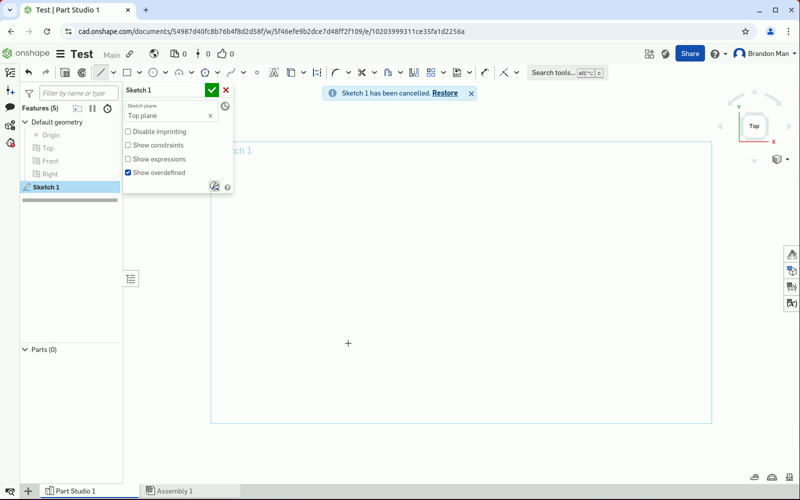
key_up(shift)
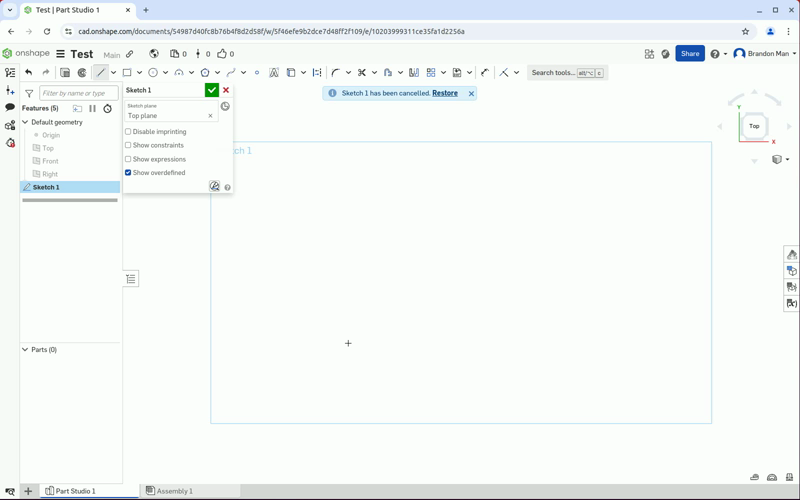
key_down(shift)
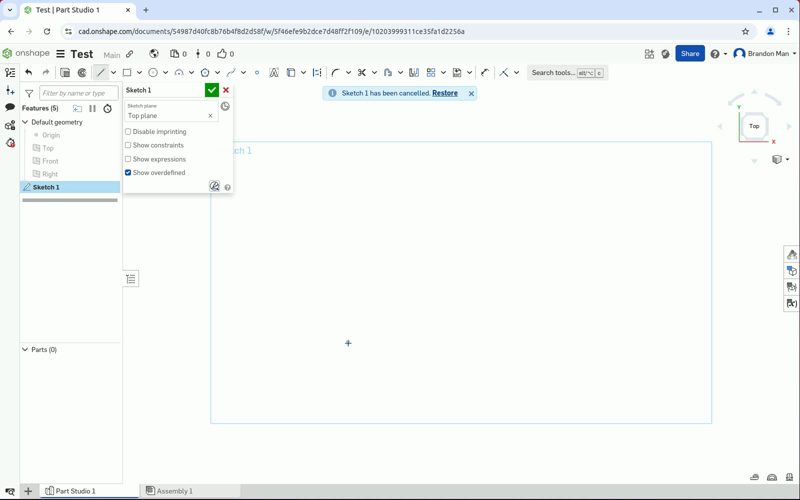
mouse_move(572, 342)
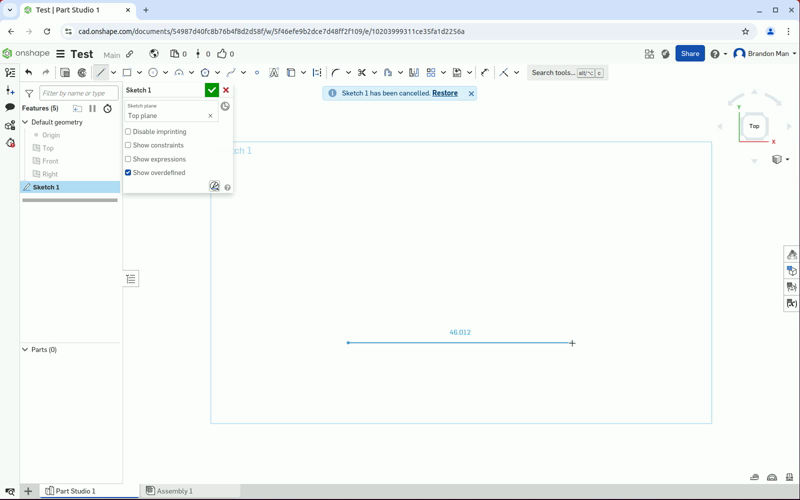
click(572, 342)
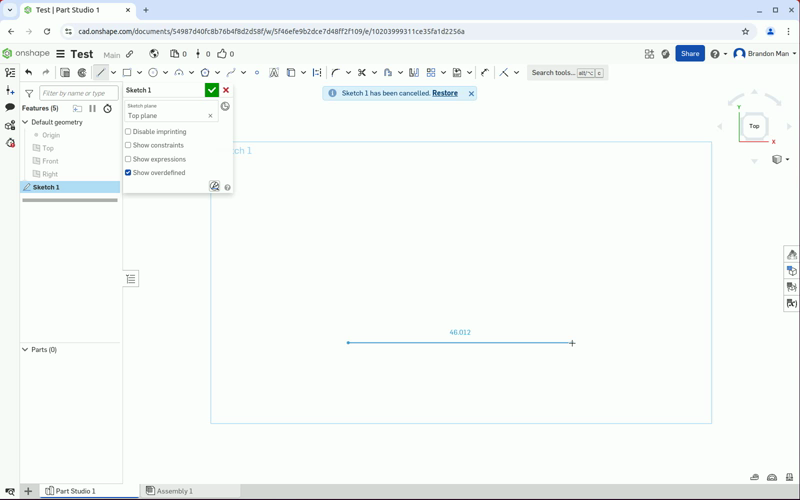
key_up(shift)
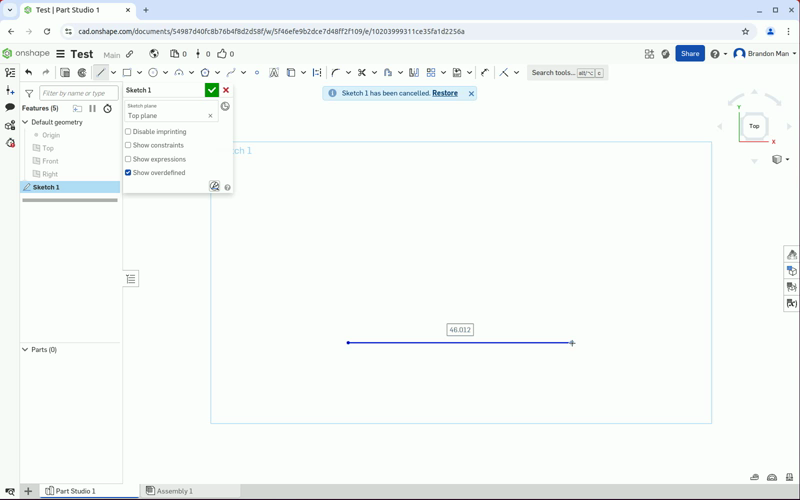
key_down(shift)
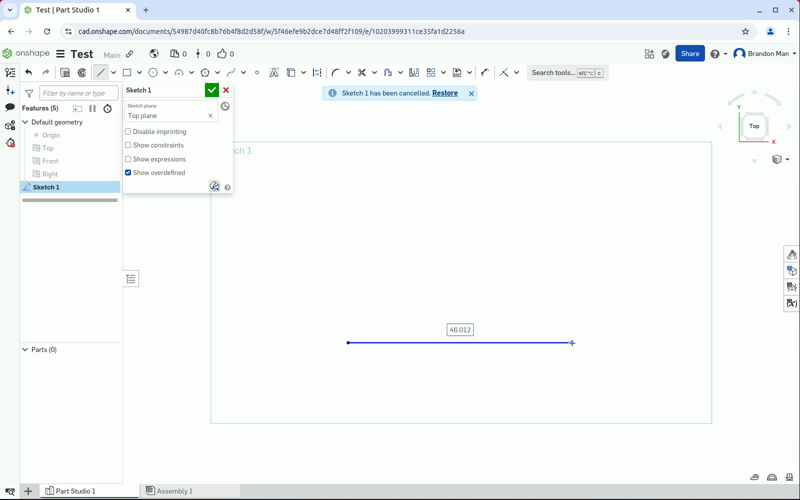
mouse_move(572, 224)
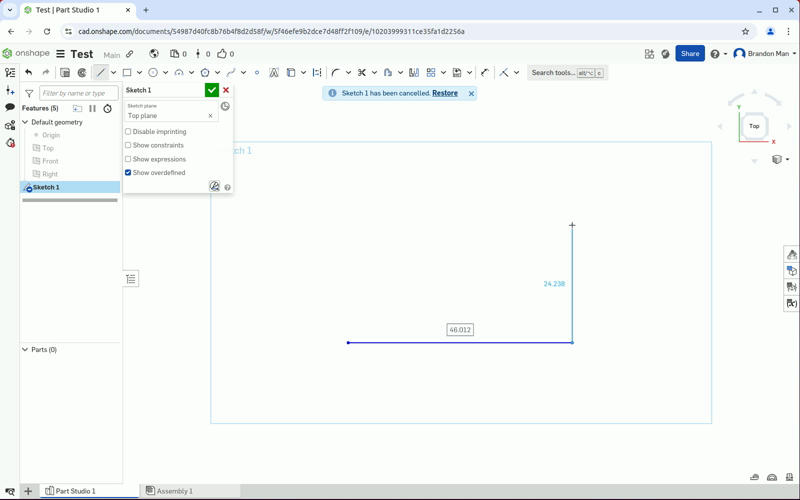
click(572, 224)
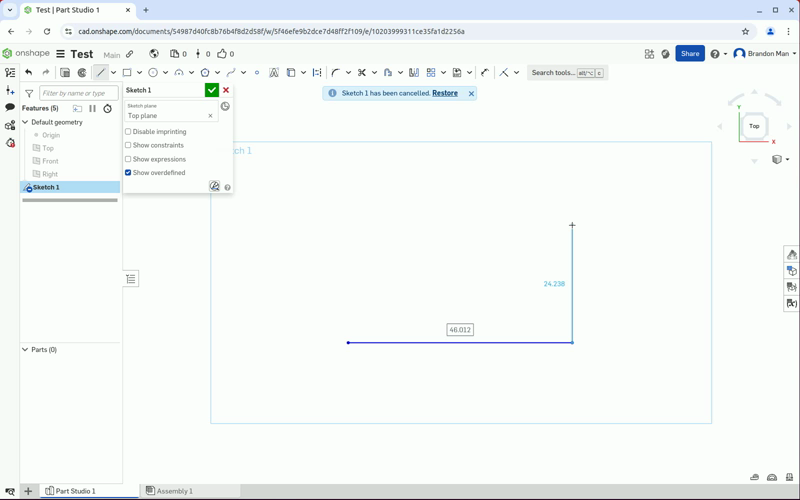
key_up(shift)
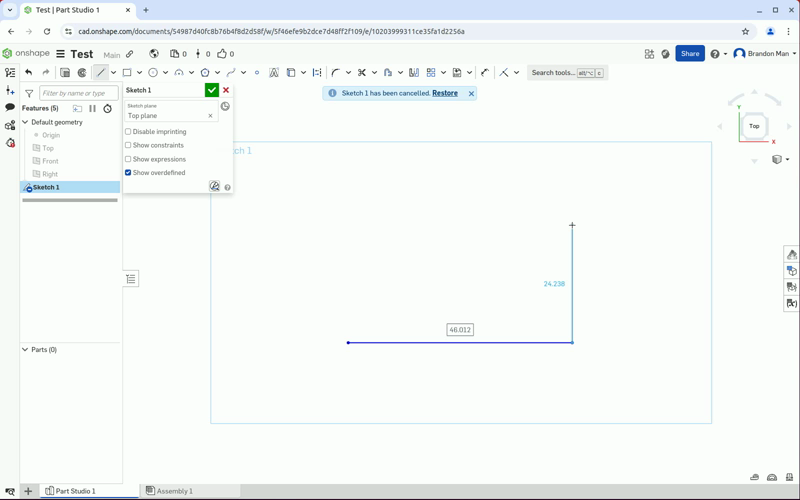
key_down(shift)
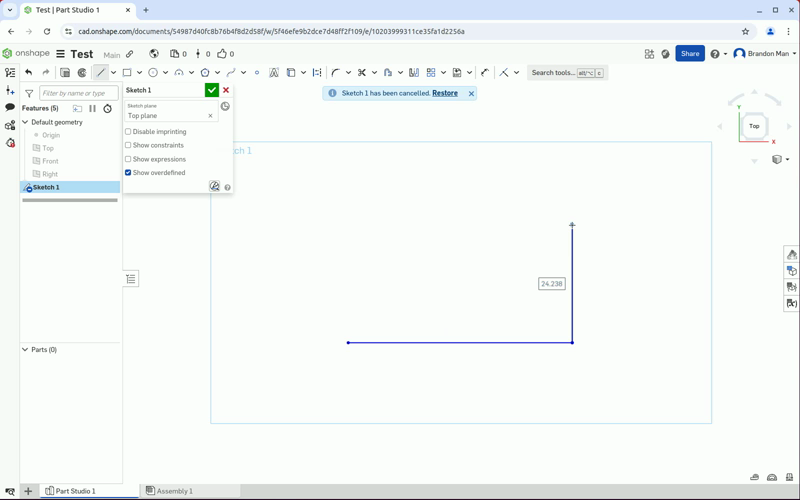
mouse_move(348, 224)
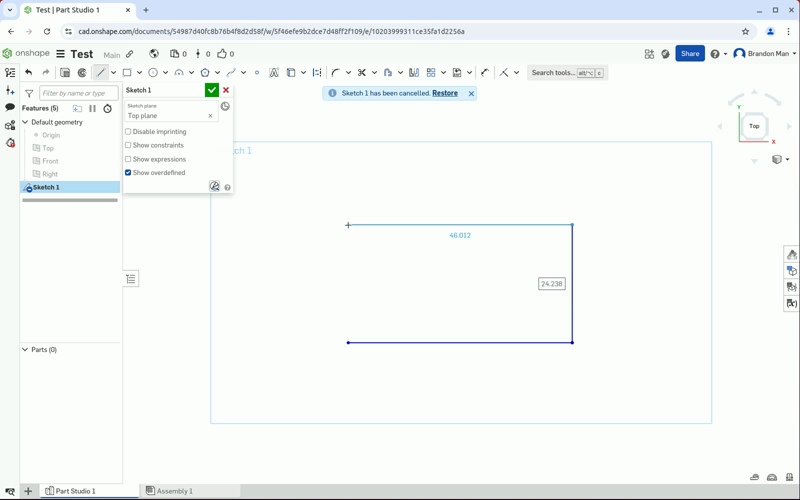
click(348, 224)
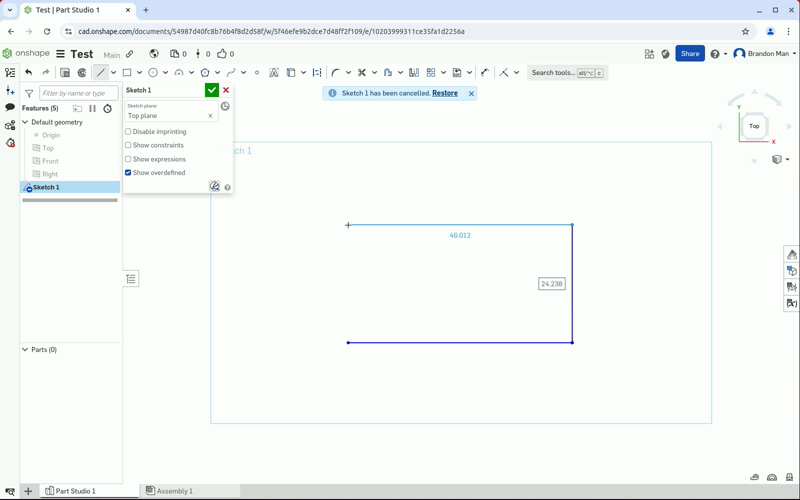
key_up(shift)
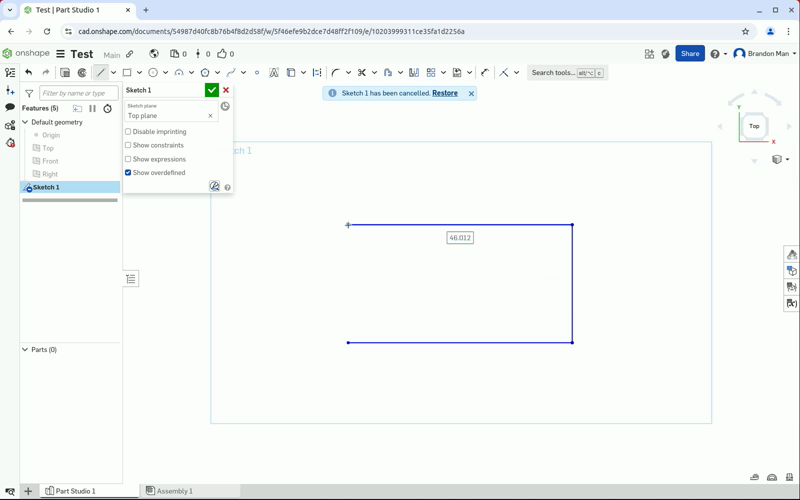
key_down(shift)
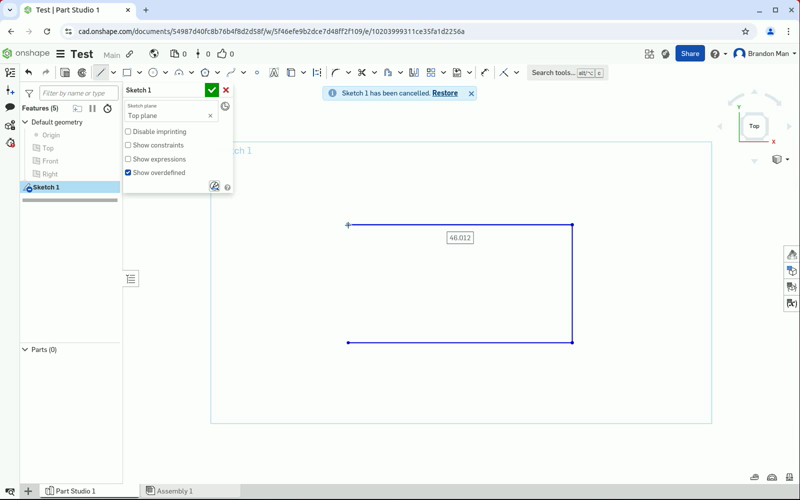
mouse_move(348, 342)
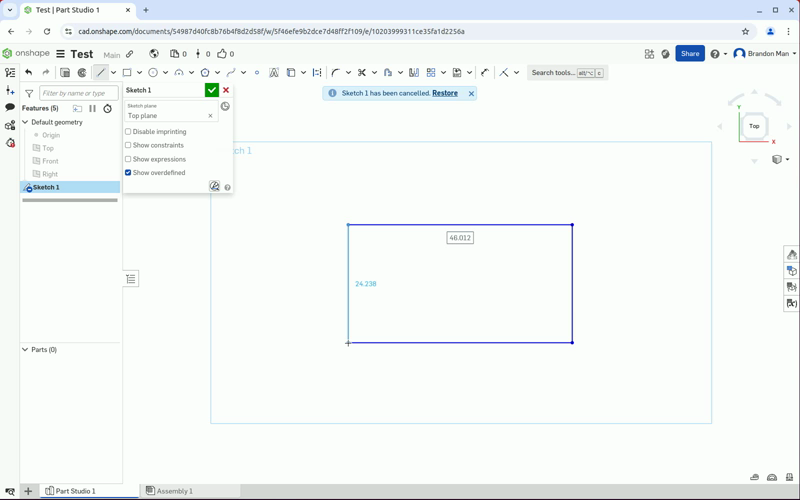
key_up(shift)
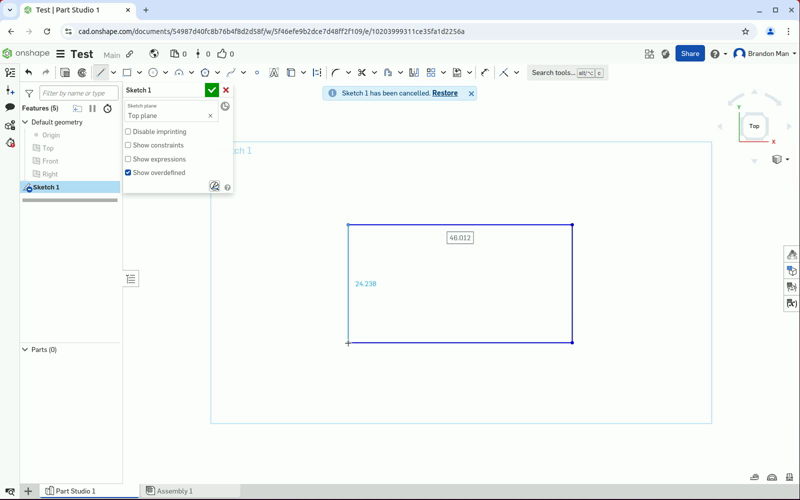
click(348, 342)
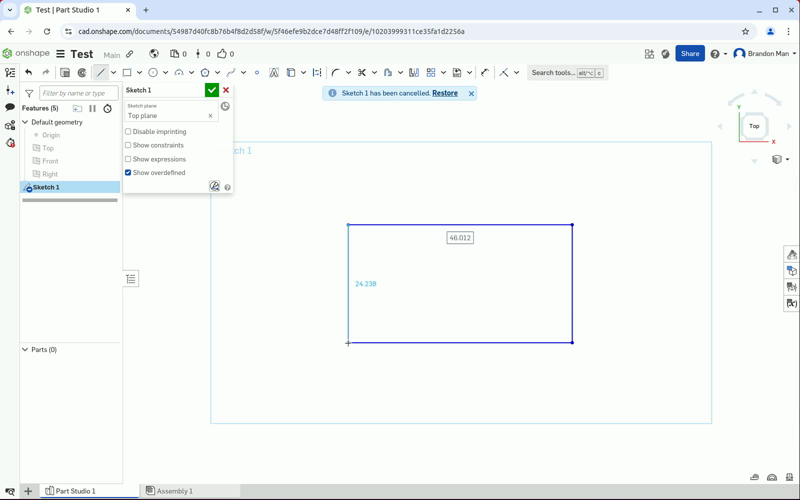
key(esc)
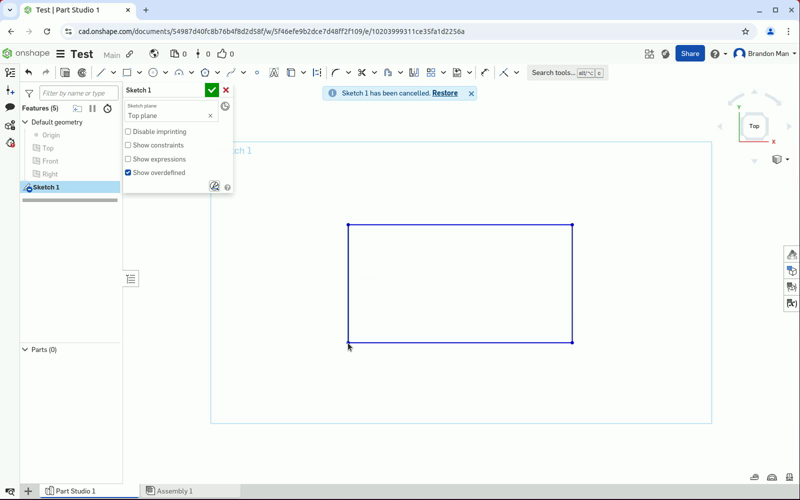
key(l)
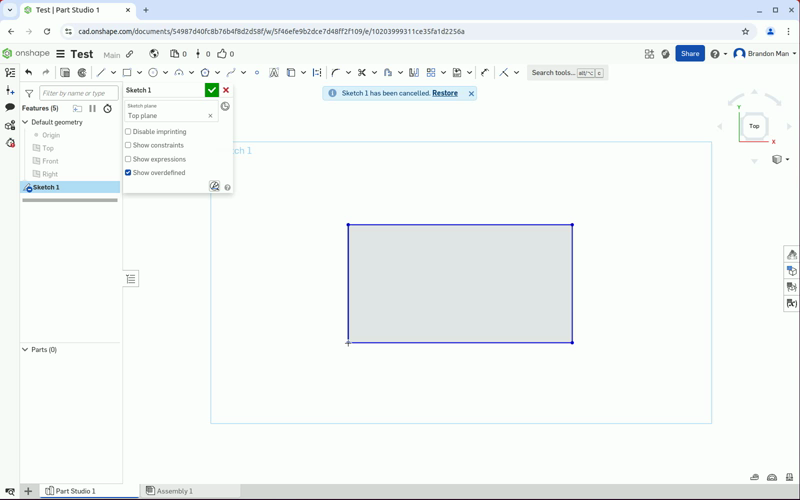
key_down(shift)
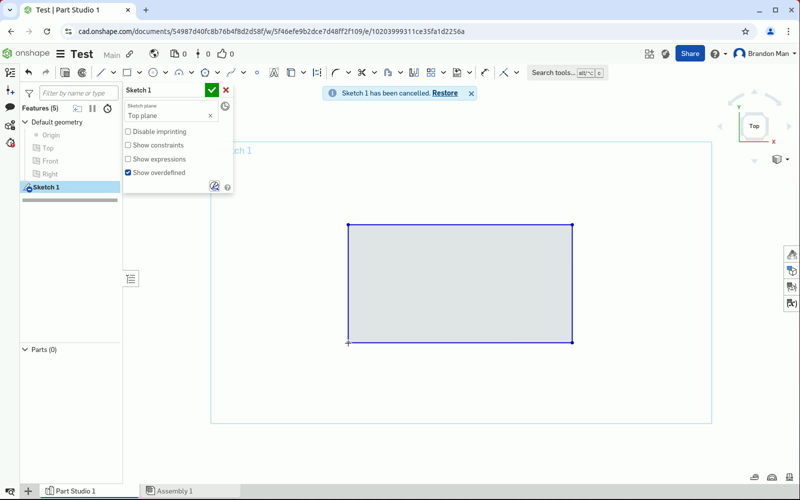
mouse_move(355, 335)
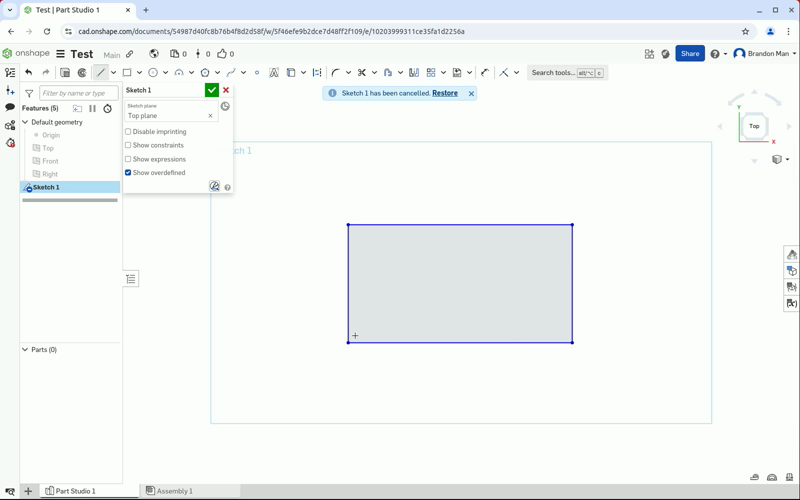
click(355, 335)
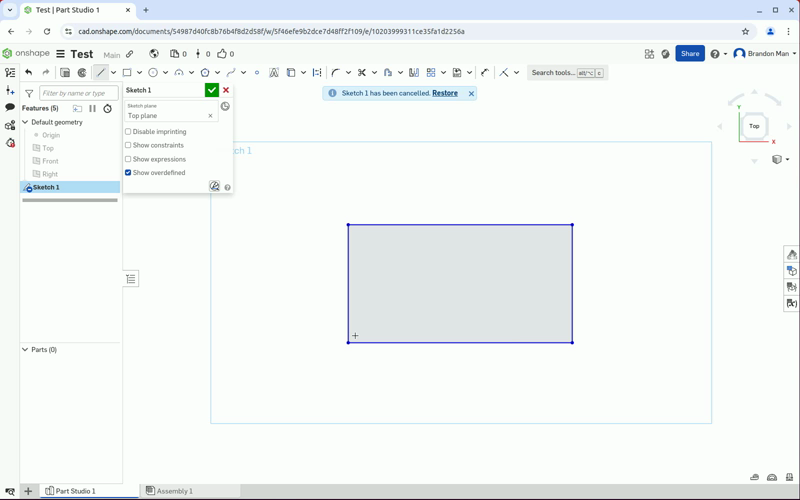
key_up(shift)
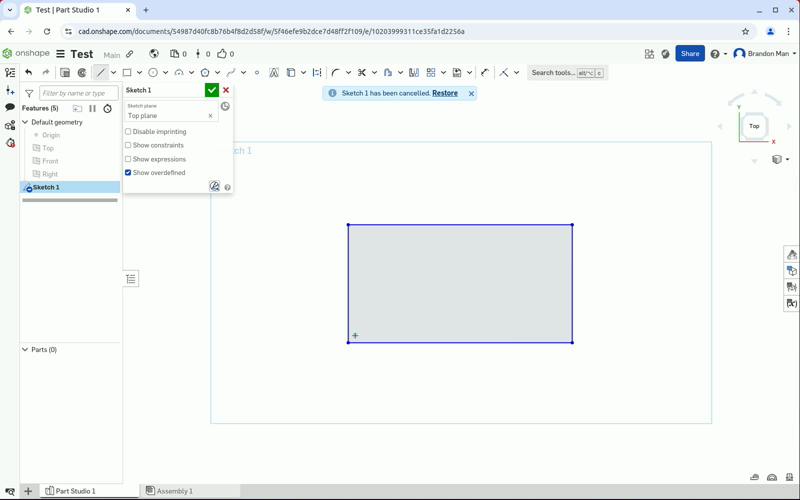
key_down(shift)
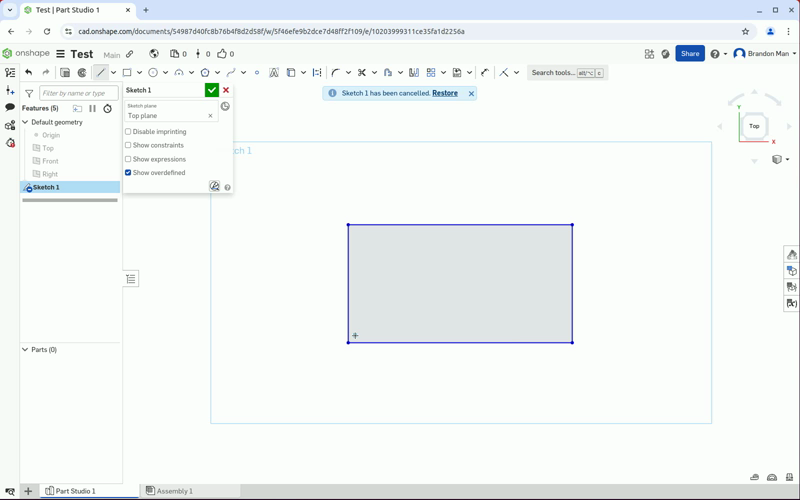
mouse_move(564, 335)
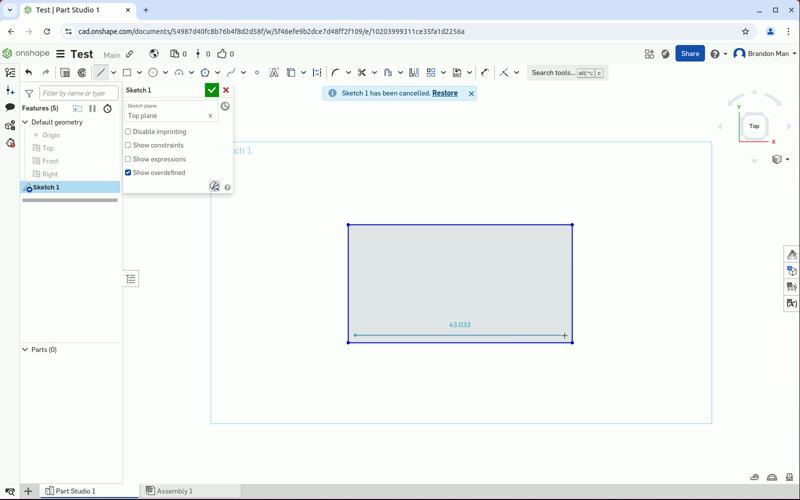
click(564, 335)
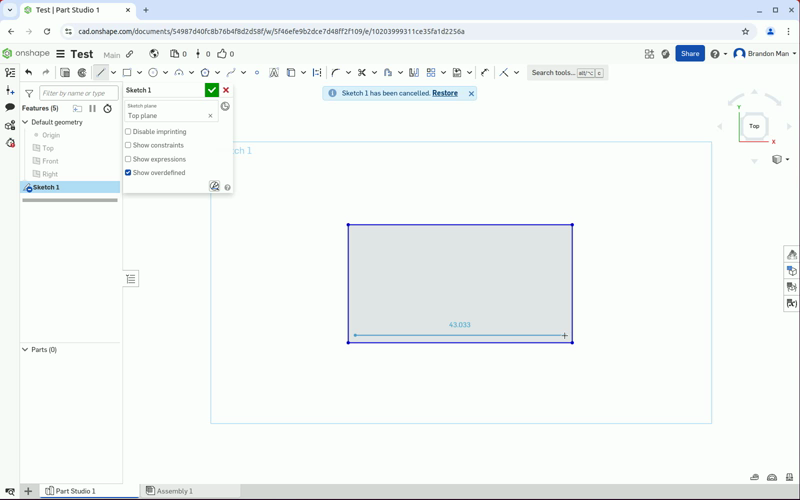
key_up(shift)
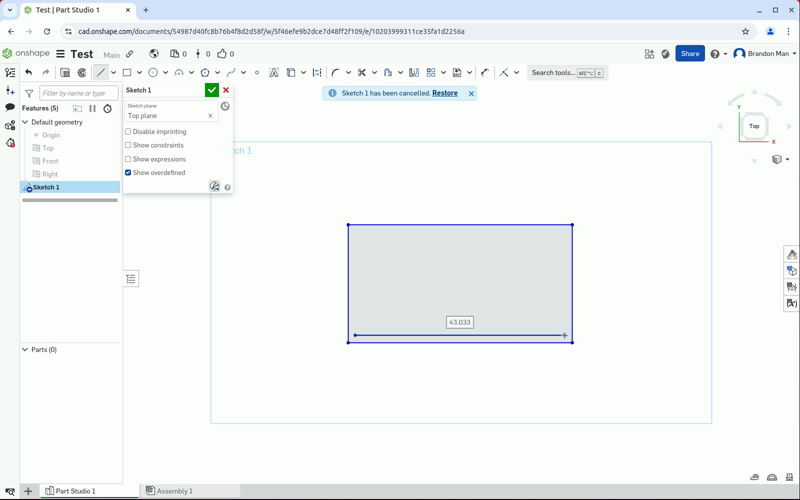
key_down(shift)
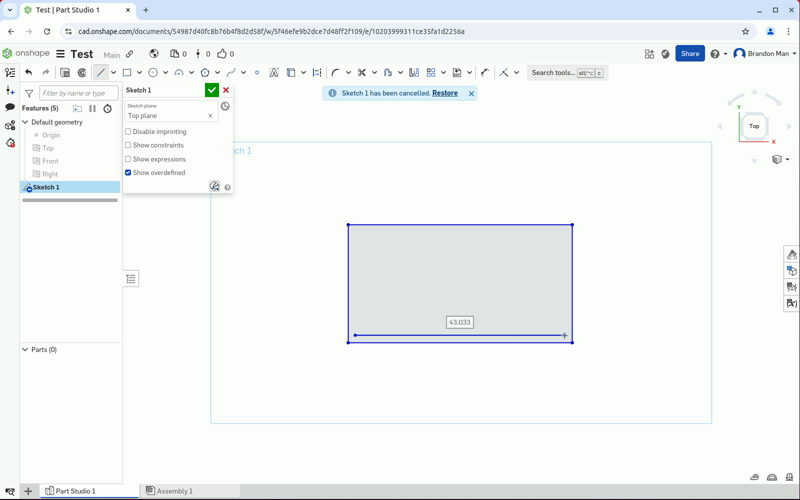
mouse_move(564, 229)
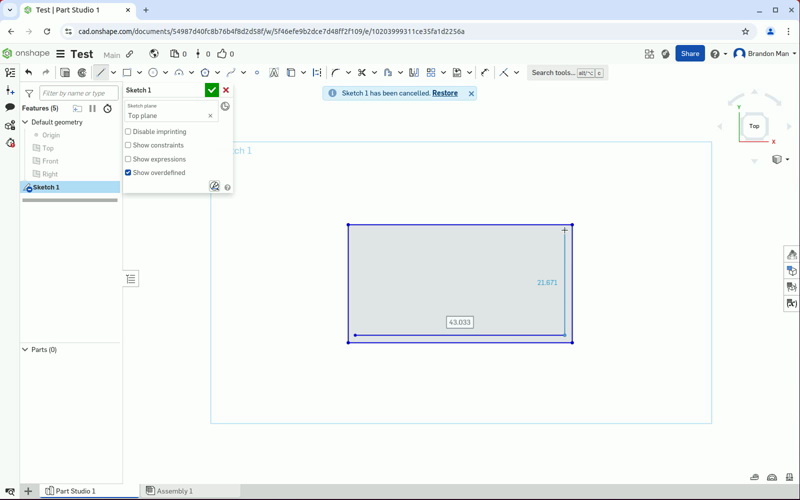
click(564, 229)
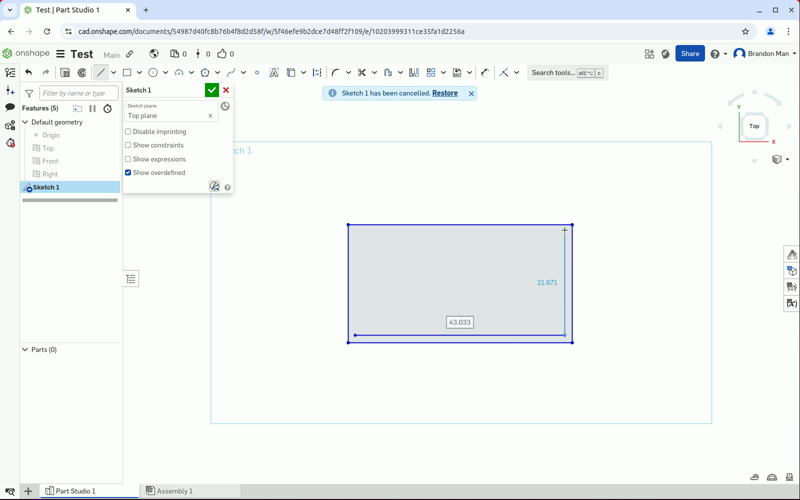
key_up(shift)
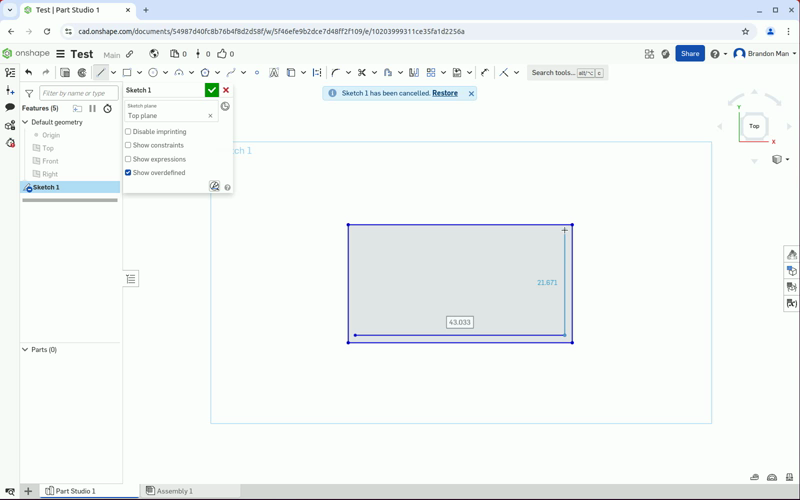
key_down(shift)
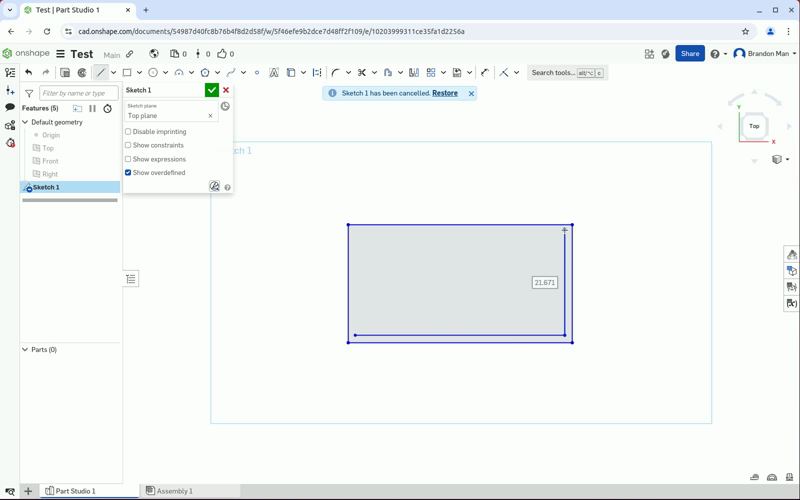
mouse_move(355, 229)
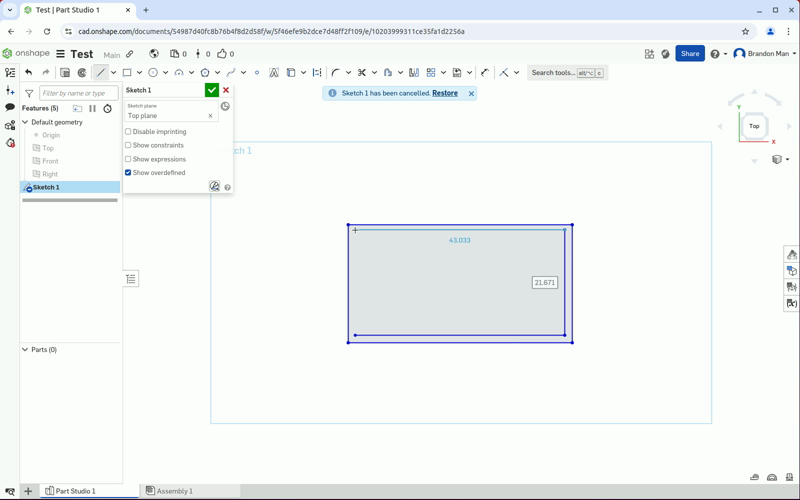
click(355, 229)
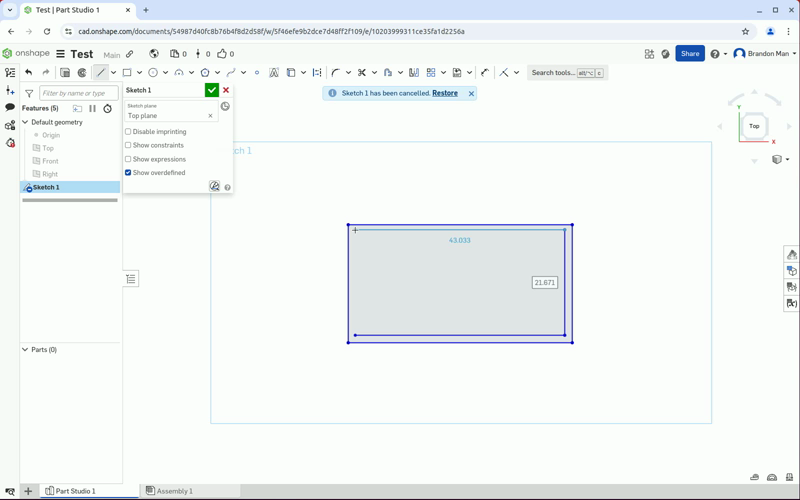
key_up(shift)
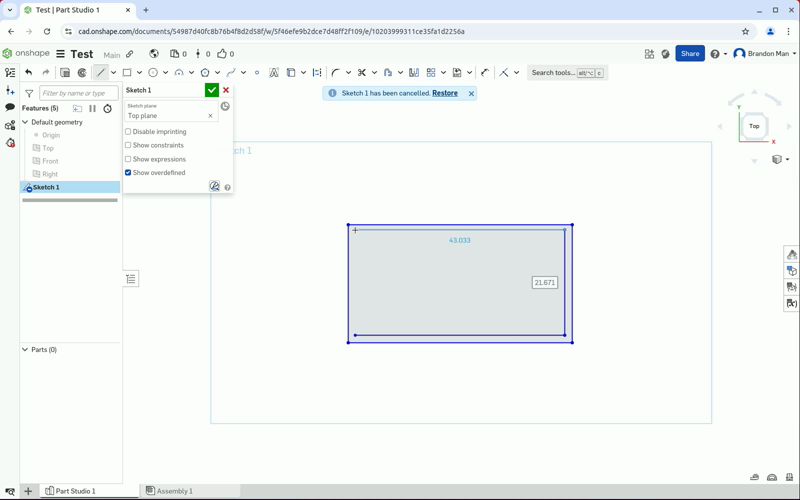
key_down(shift)
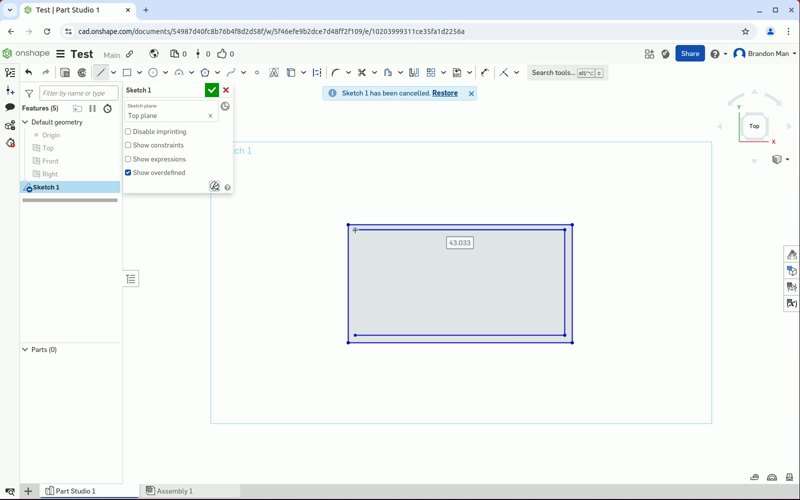
mouse_move(355, 335)
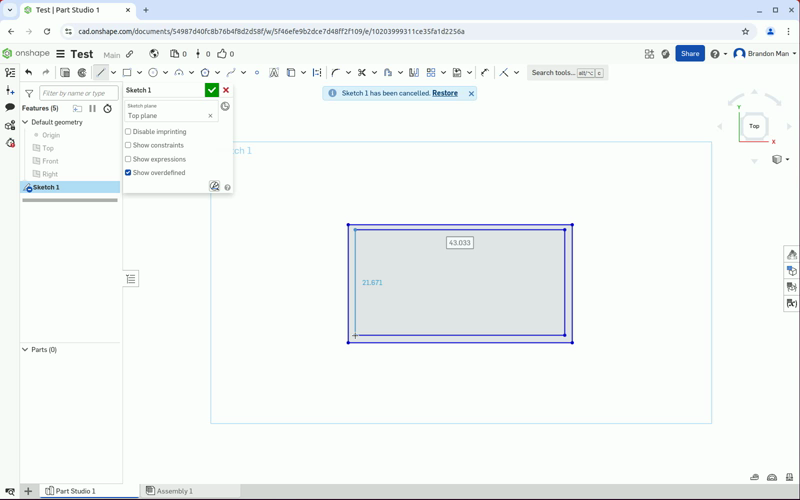
key_up(shift)
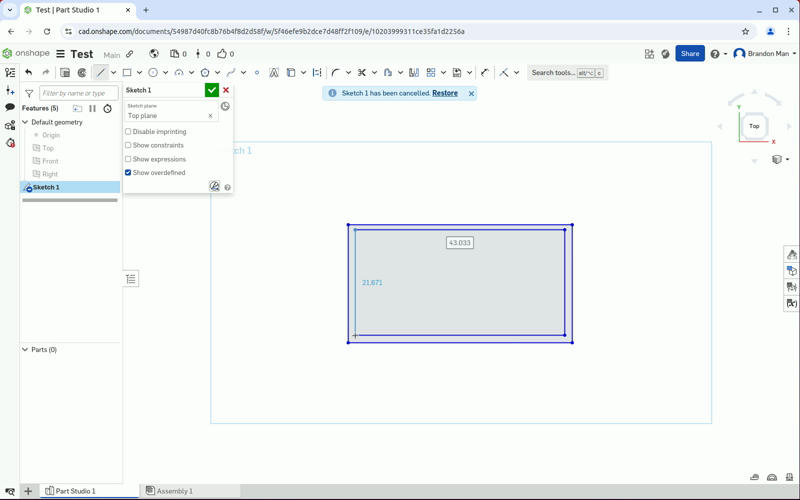
click(355, 335)
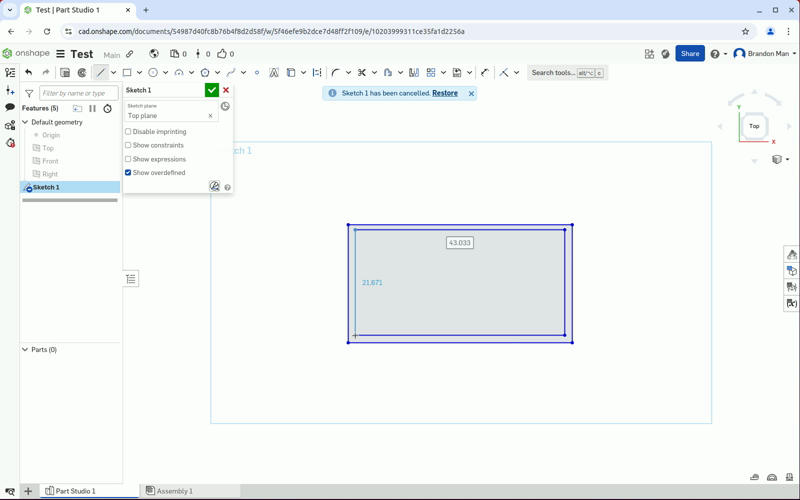
key(esc)
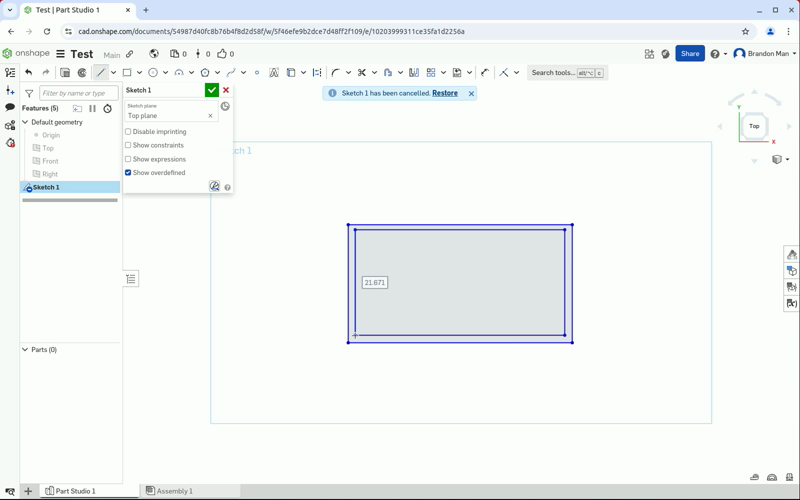
mouse_move(351, 337)
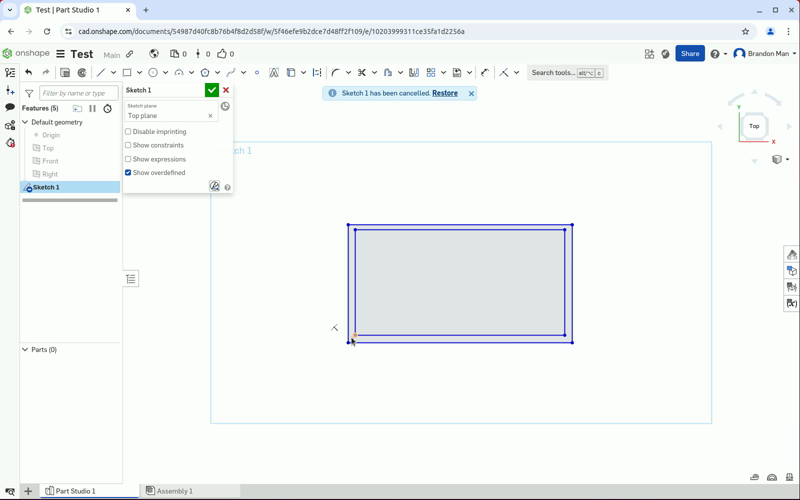
click(351, 337)
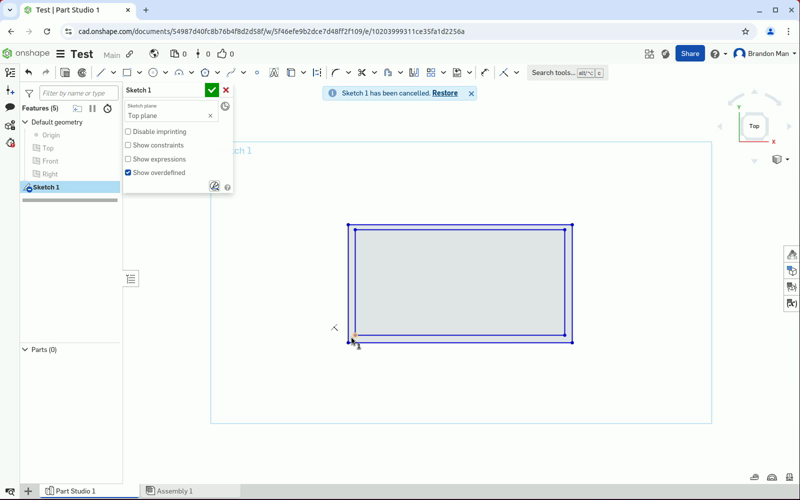
mouse_move(73, 352)
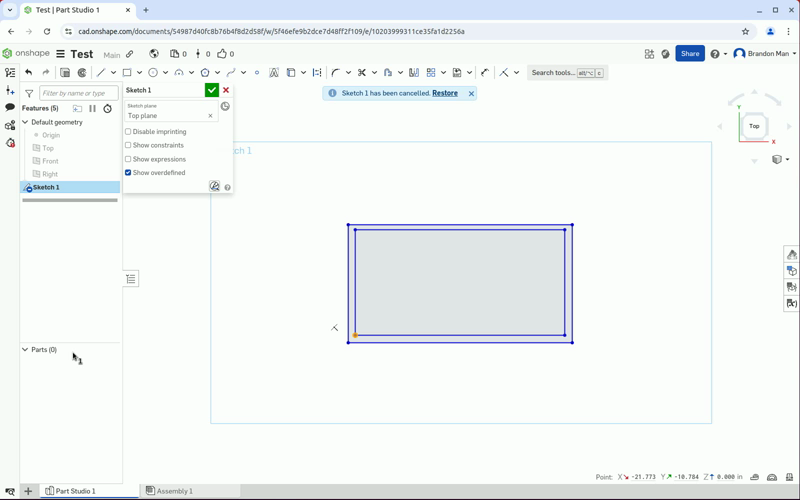
key(shift+y)
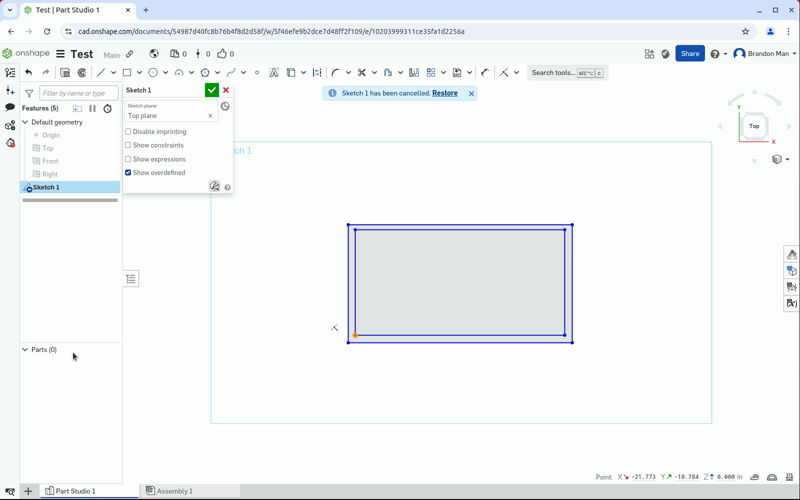
key(shift+e)
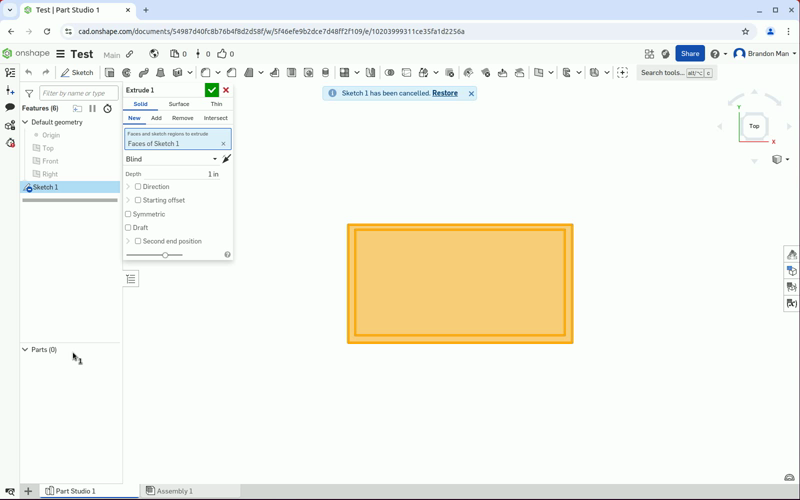
mouse_move(143, 106)
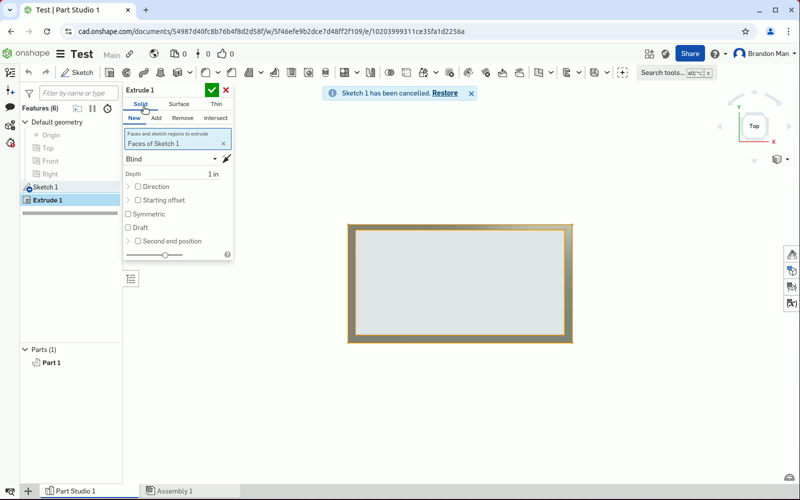
click(143, 106)
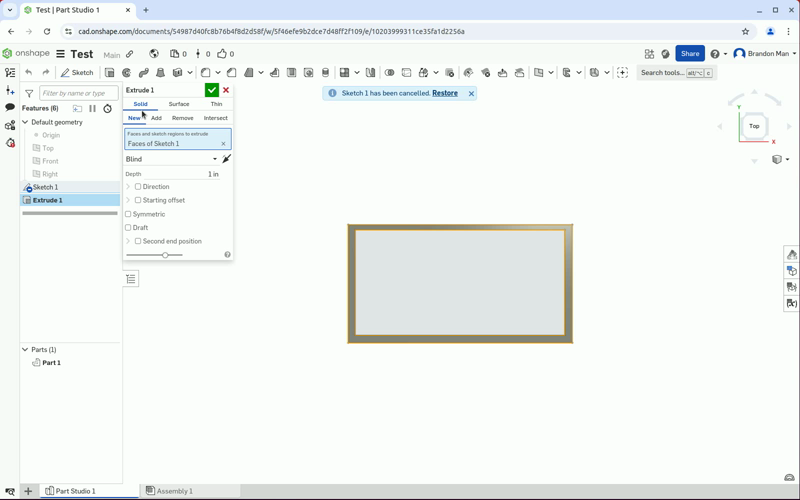
mouse_move(137, 120)
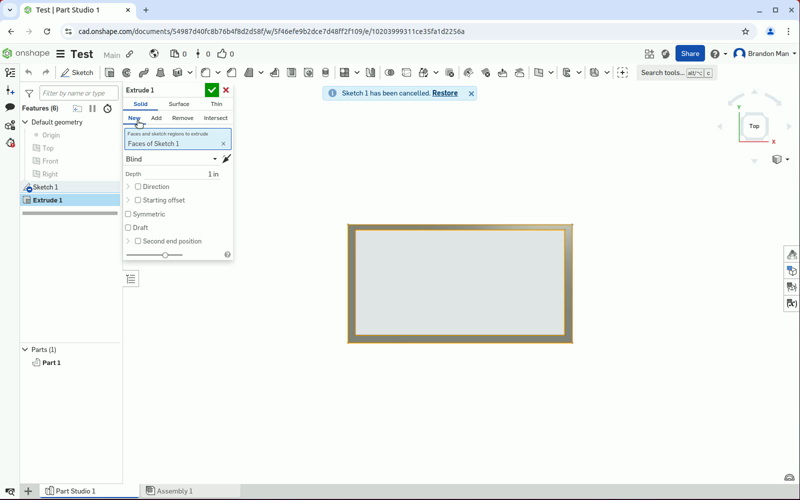
click(137, 120)
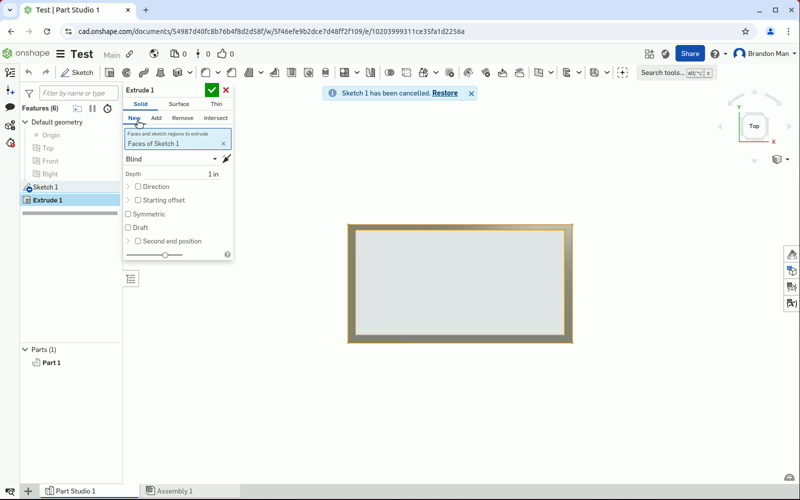
key(tab, 4)
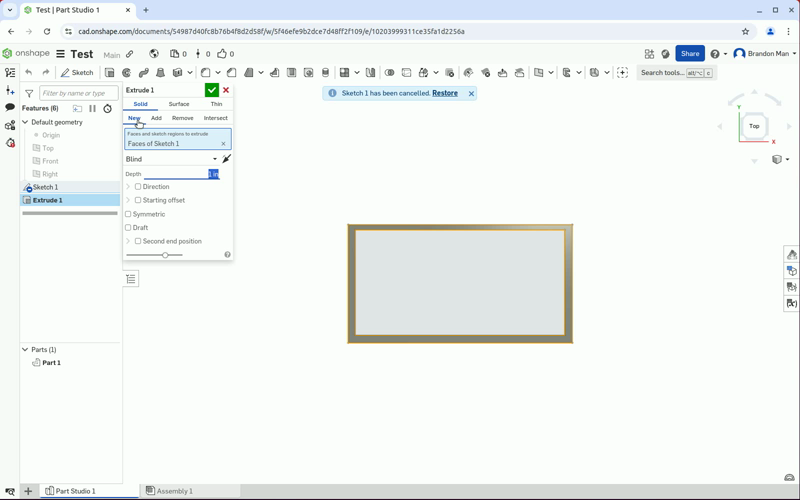
text(0.722)
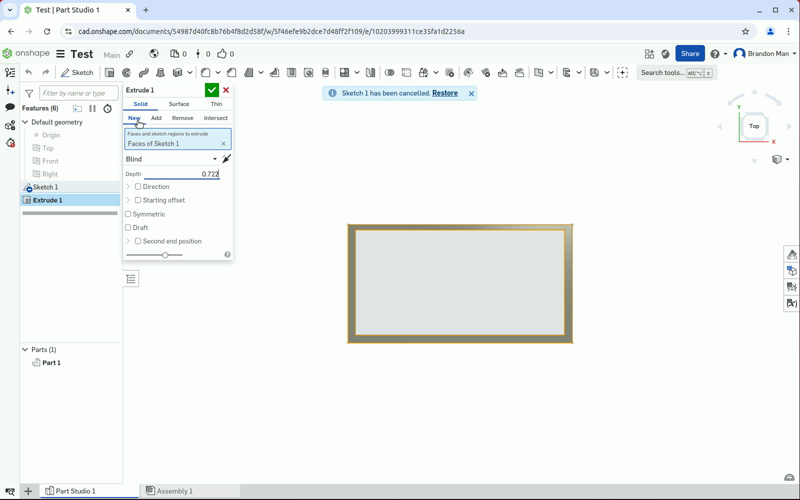
key(enter)
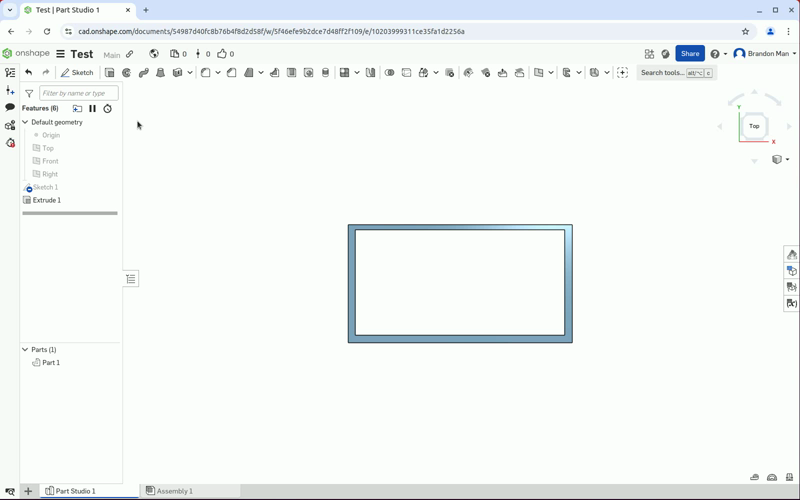
key(shift+h)
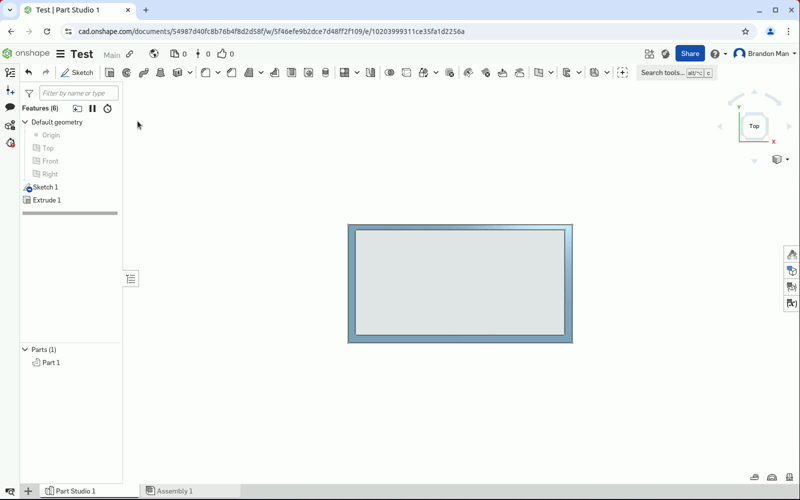
key(shift+h)
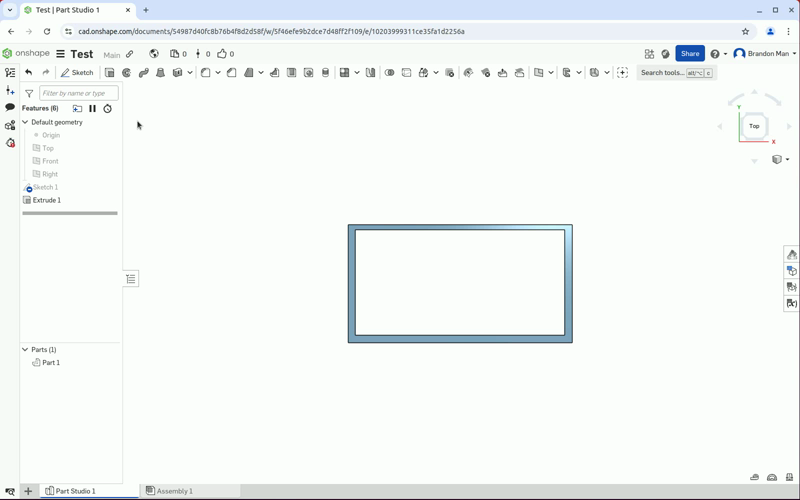
mouse_move(73, 189)
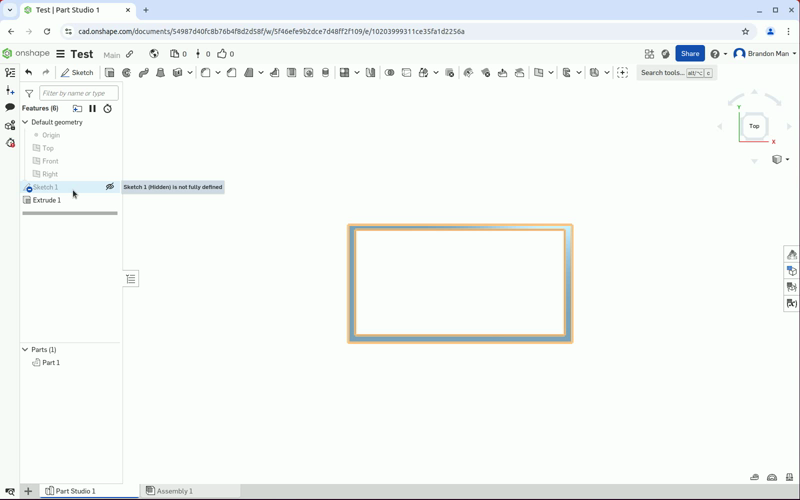
click(73, 189)
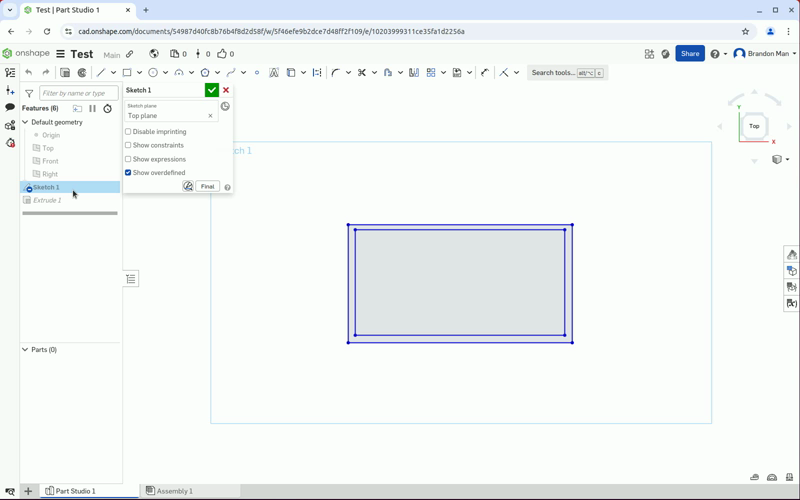
mouse_move(229, 92)
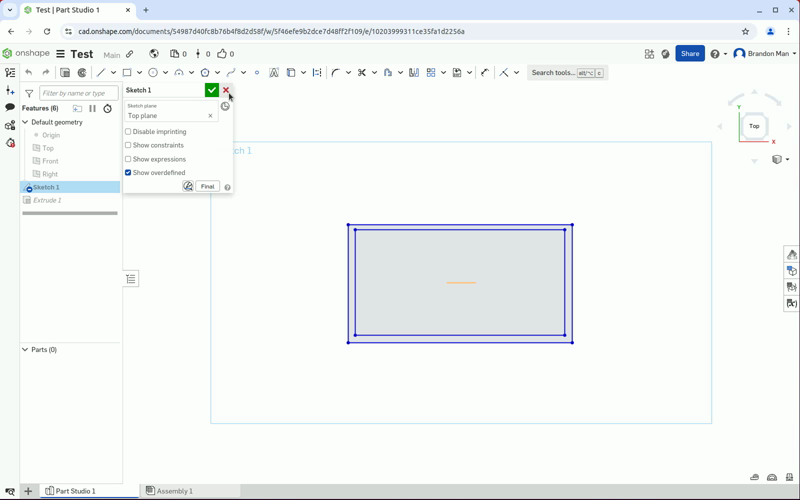
click(229, 92)
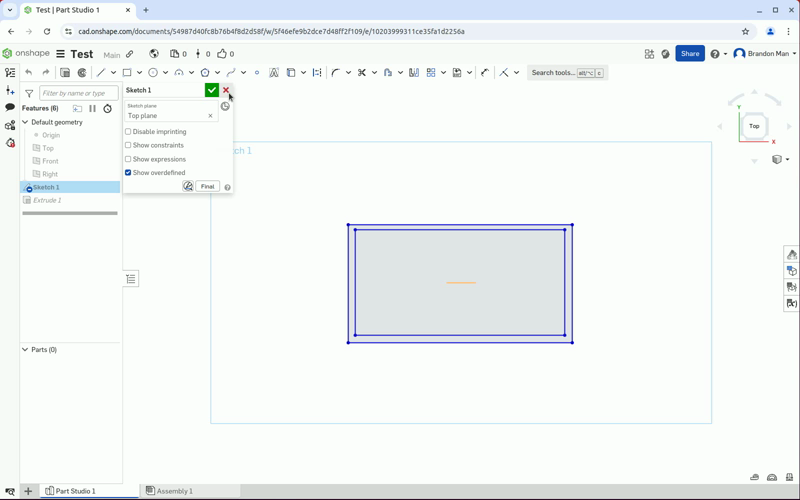
key(shift+s)
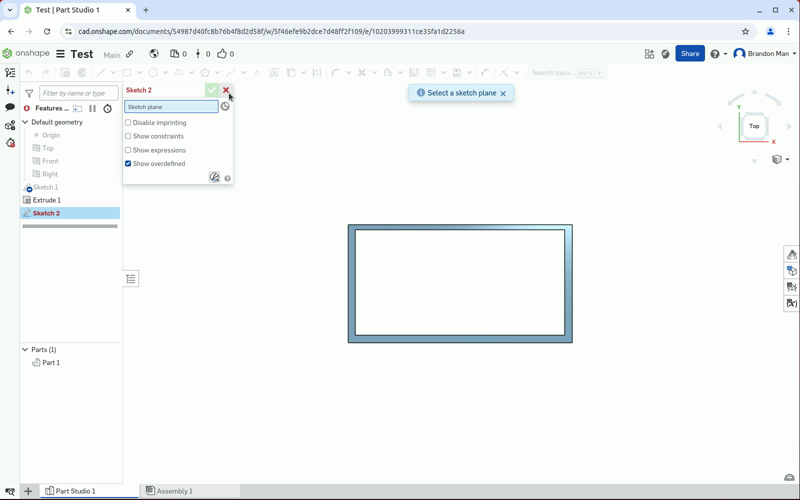
mouse_move(73, 150)
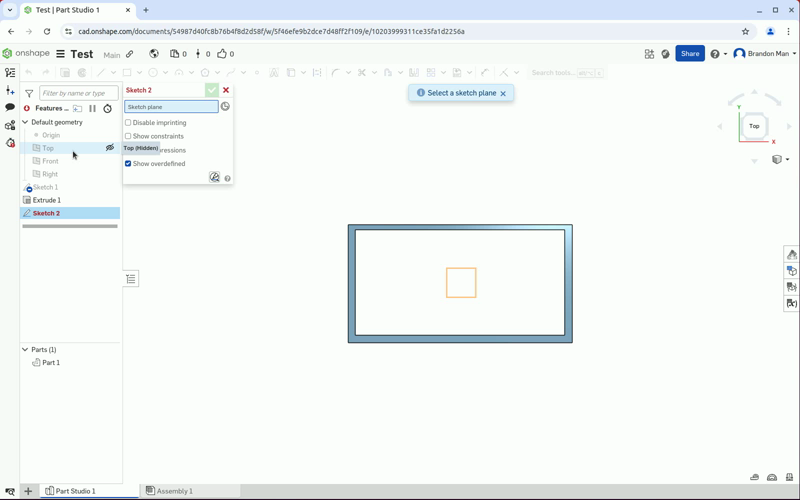
click(73, 150)
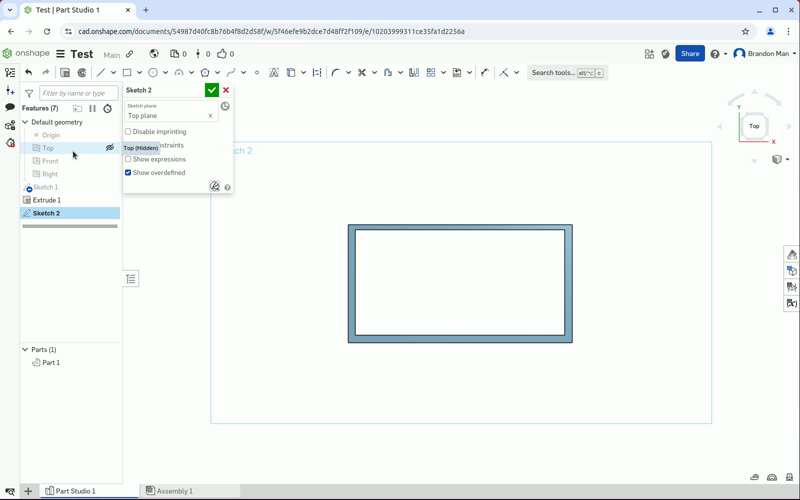
mouse_move(73, 352)
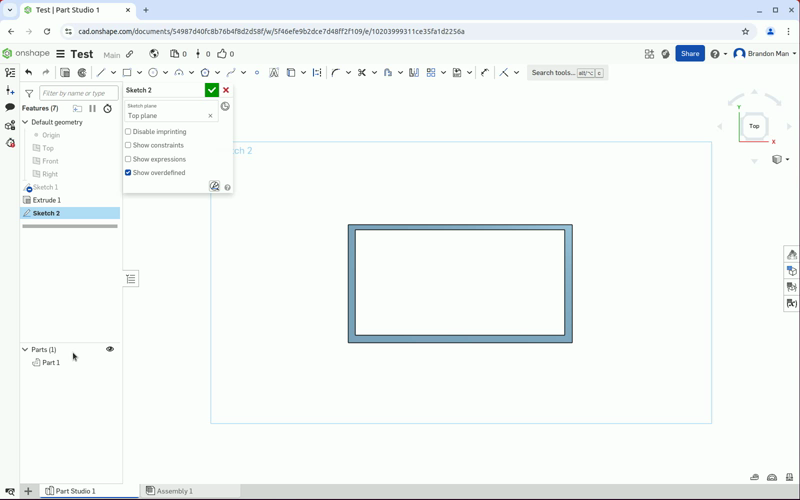
key(y)
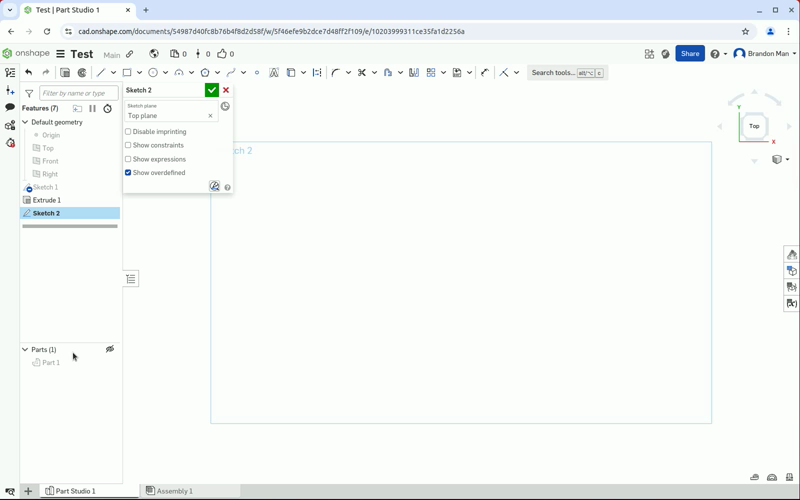
key(l)
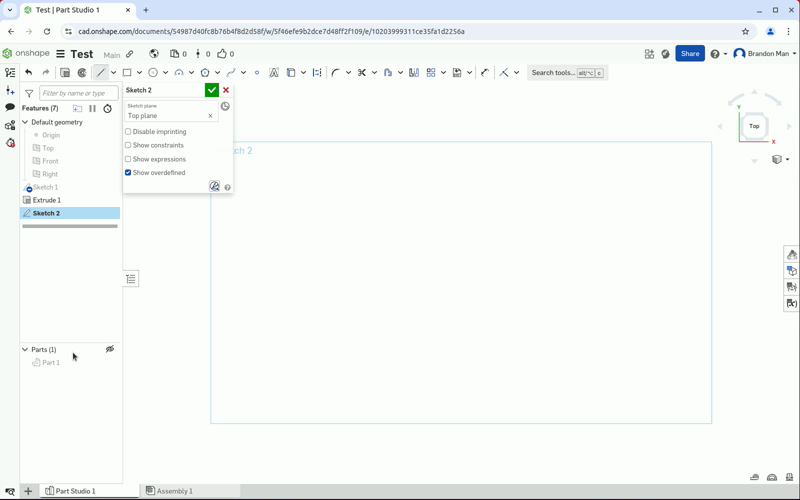
key_down(shift)
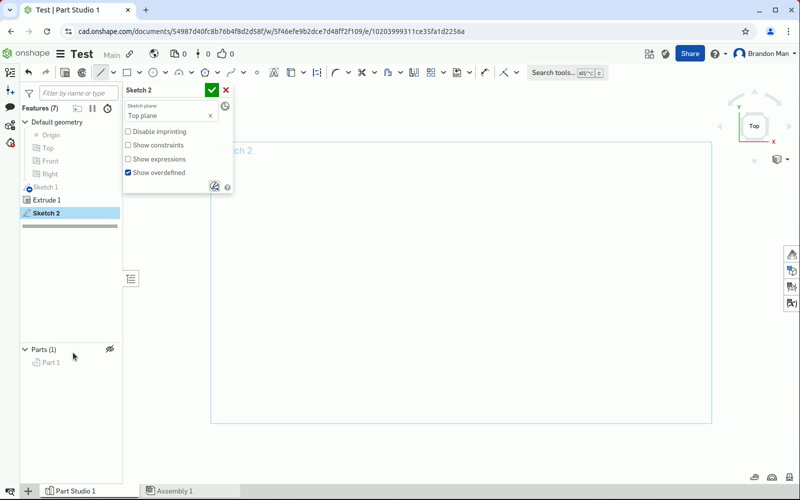
mouse_move(348, 342)
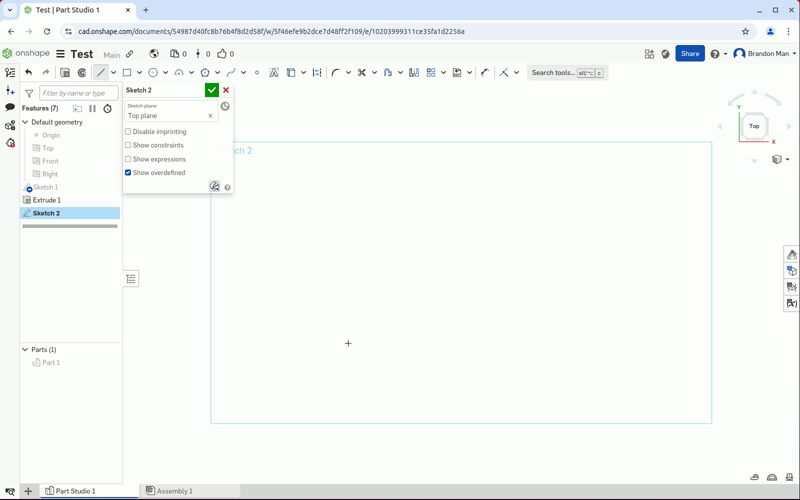
click(348, 342)
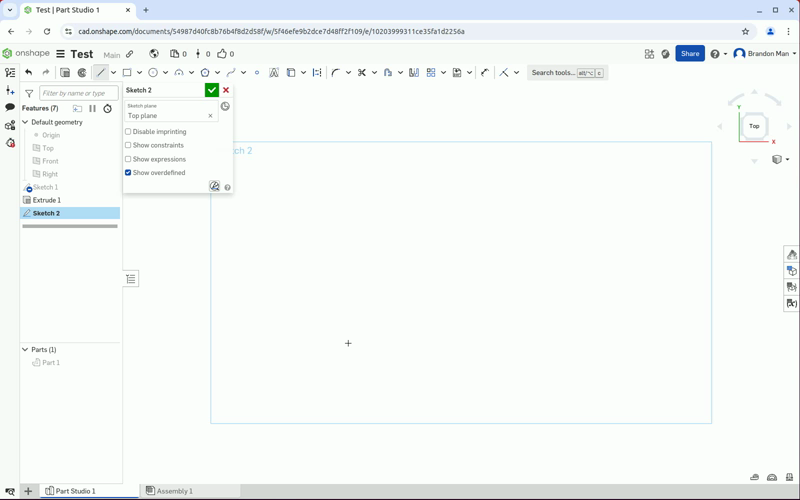
key_up(shift)
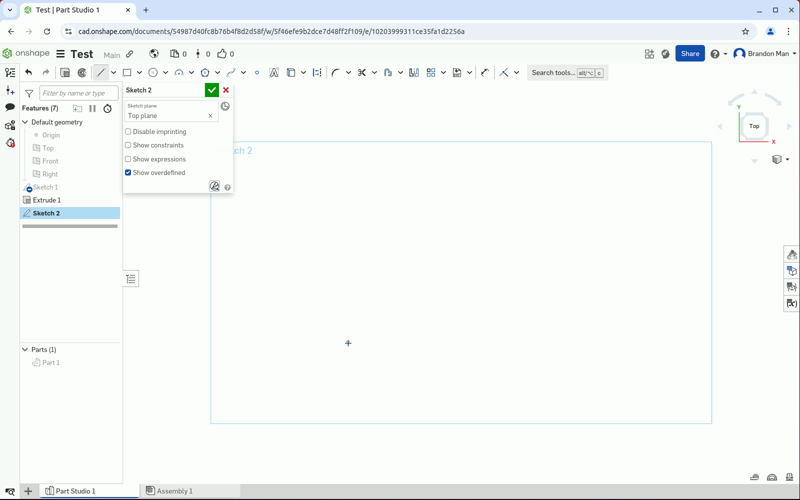
key_down(shift)
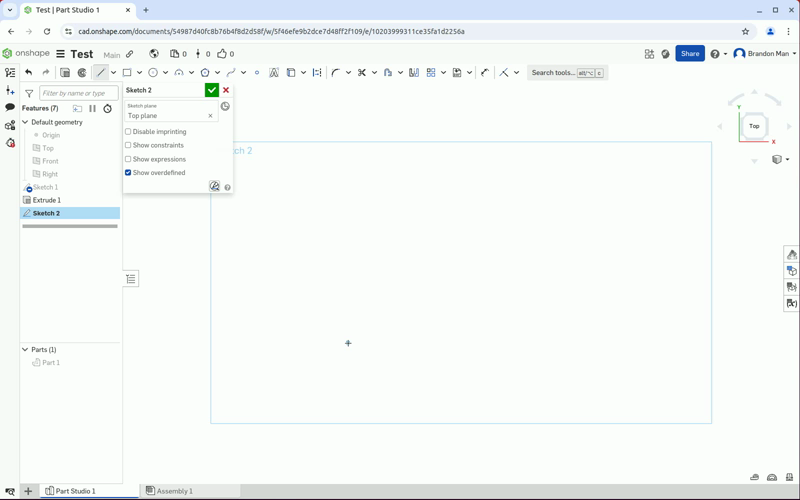
mouse_move(510, 342)
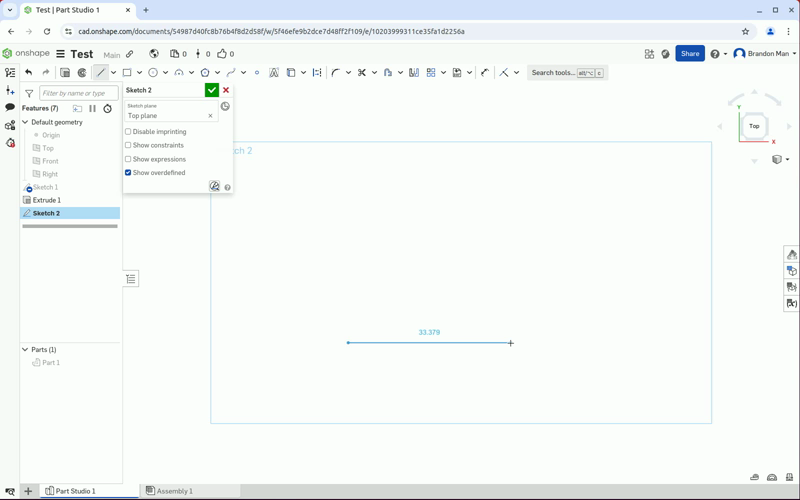
click(510, 342)
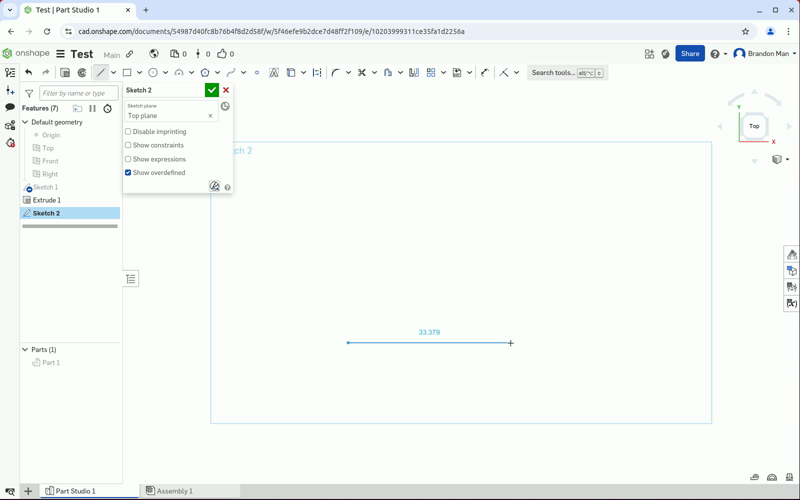
key_up(shift)
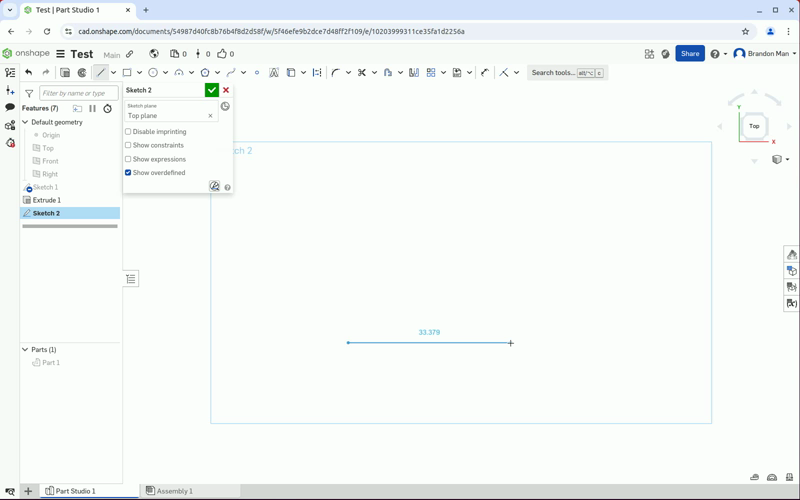
key_down(shift)
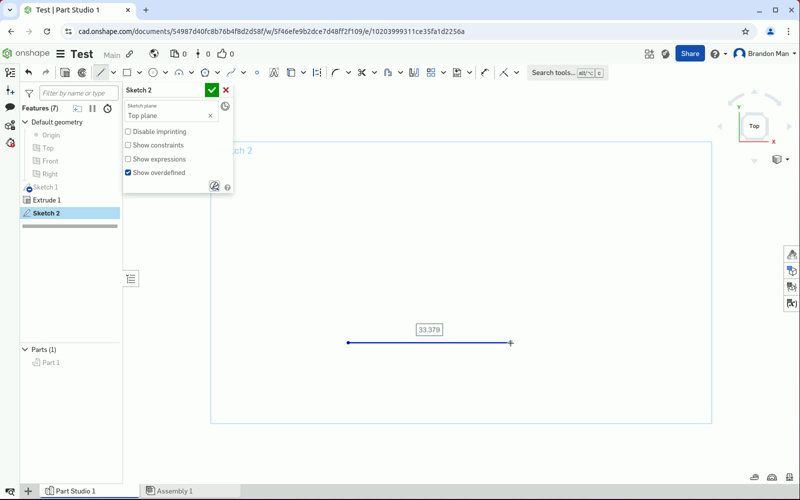
mouse_move(540, 342)
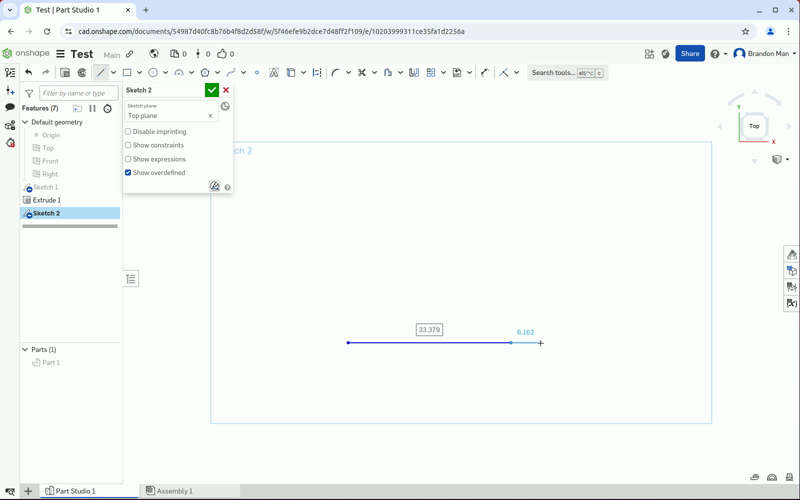
mouse_move(510, 335)
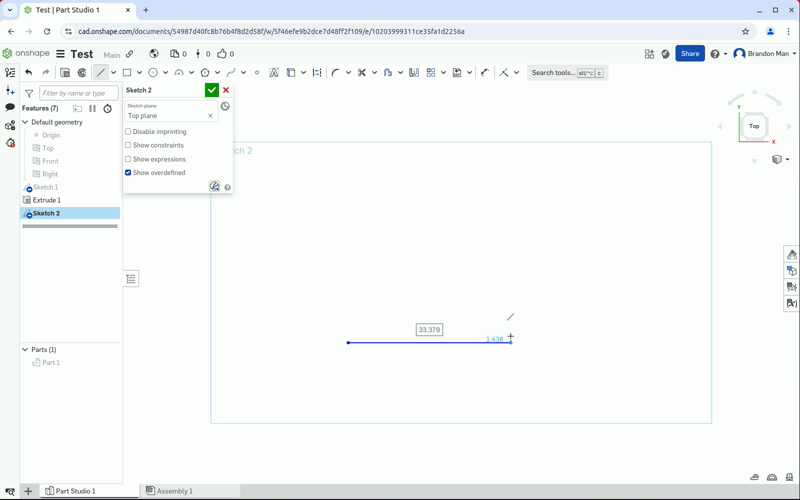
scroll(6)
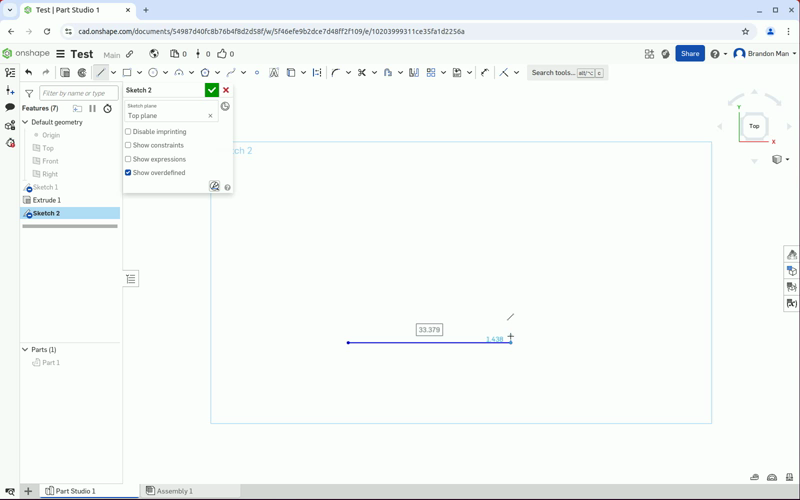
scroll(6)
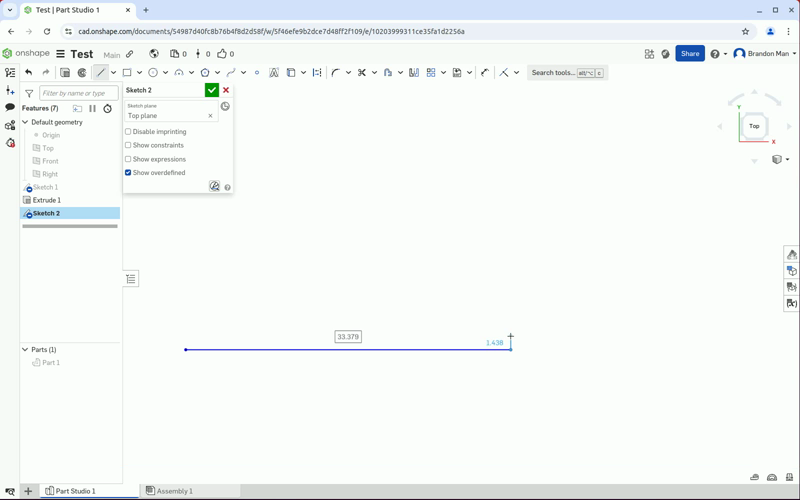
scroll(6)
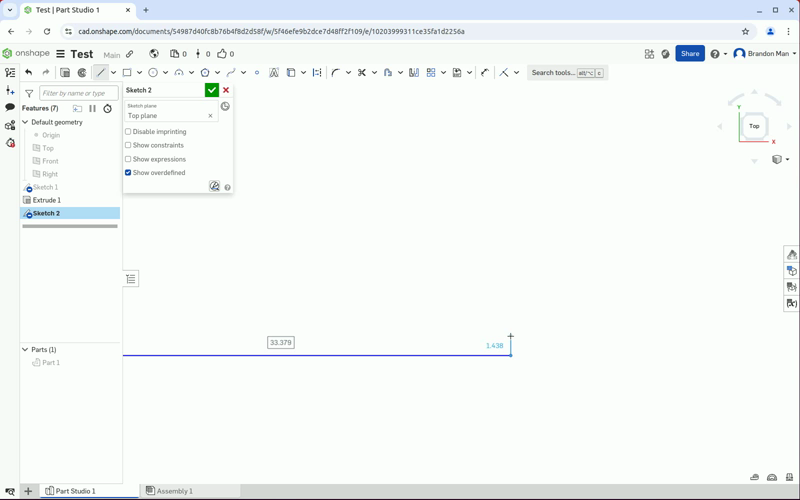
scroll(6)
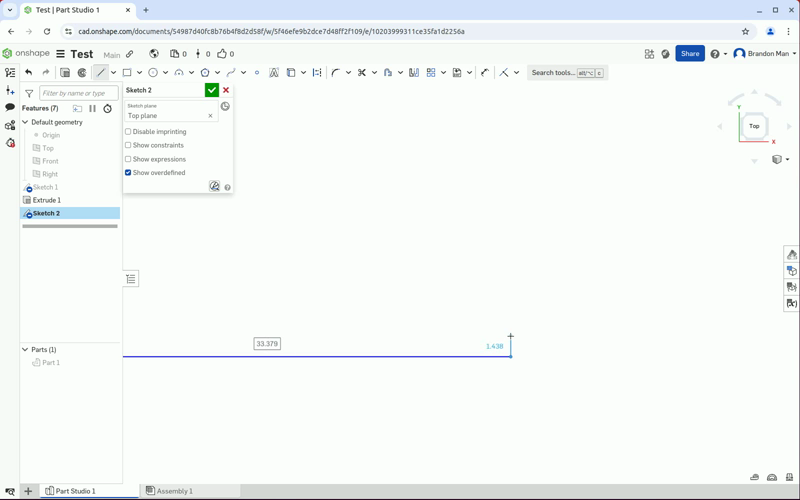
scroll(6)
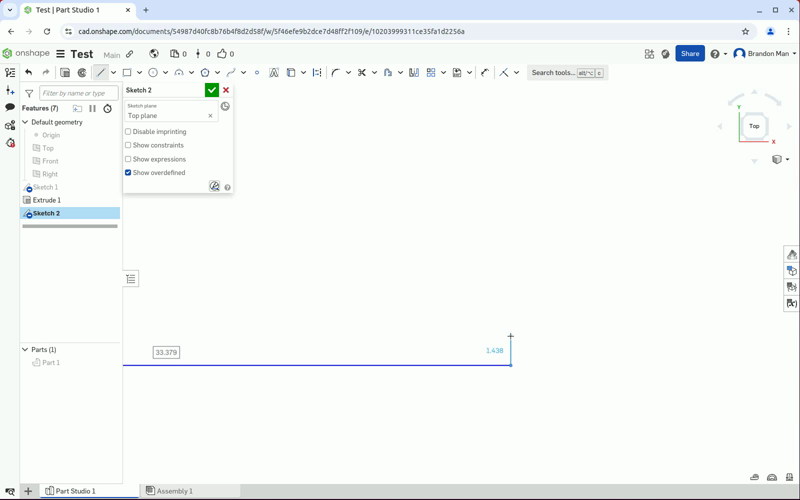
scroll(6)
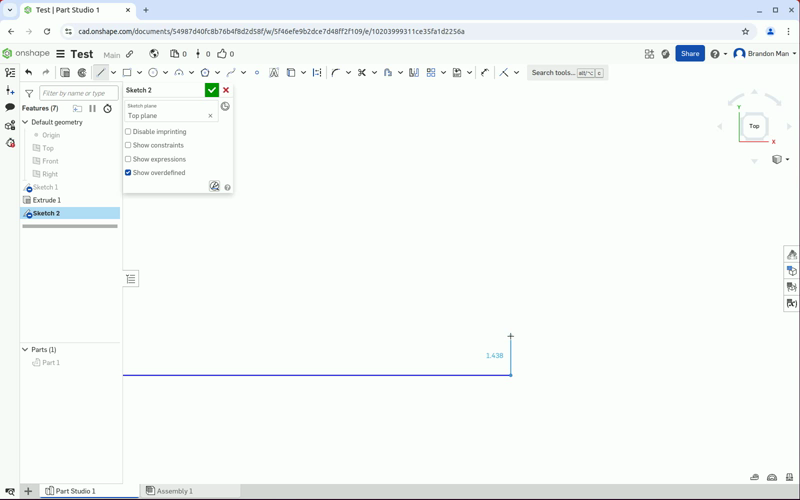
scroll(6)
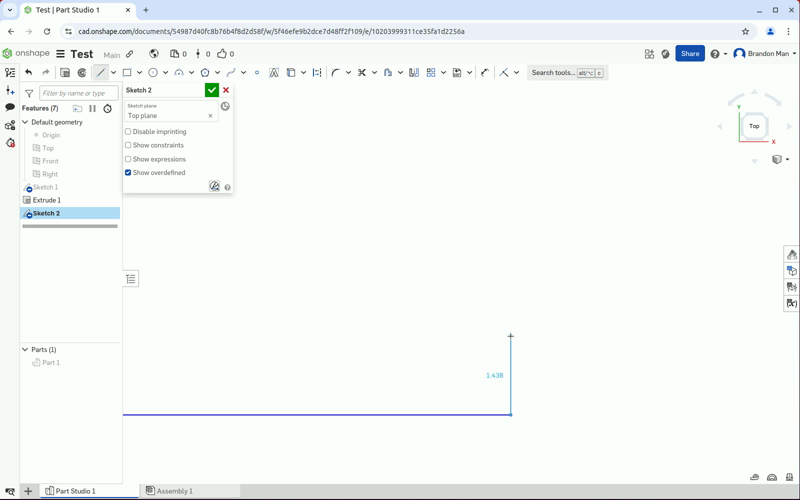
click(510, 335)
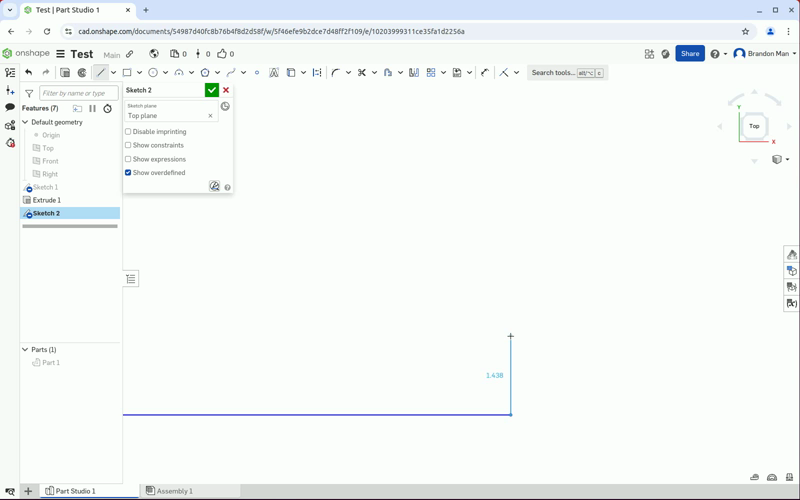
scroll(-6)
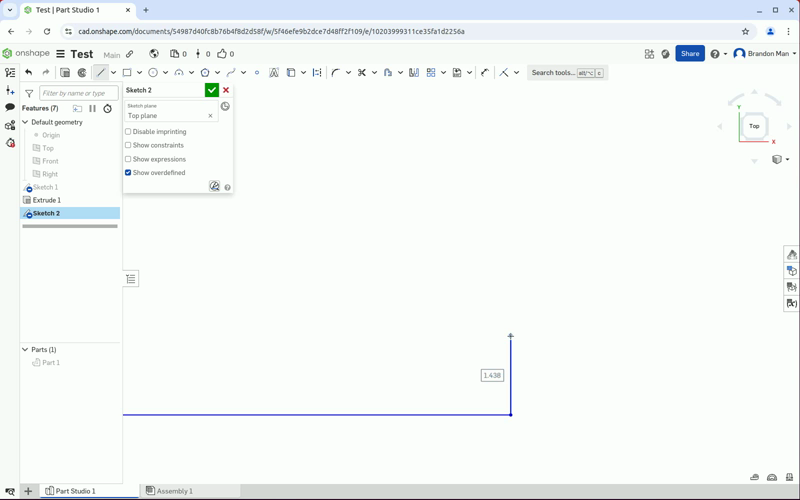
scroll(-6)
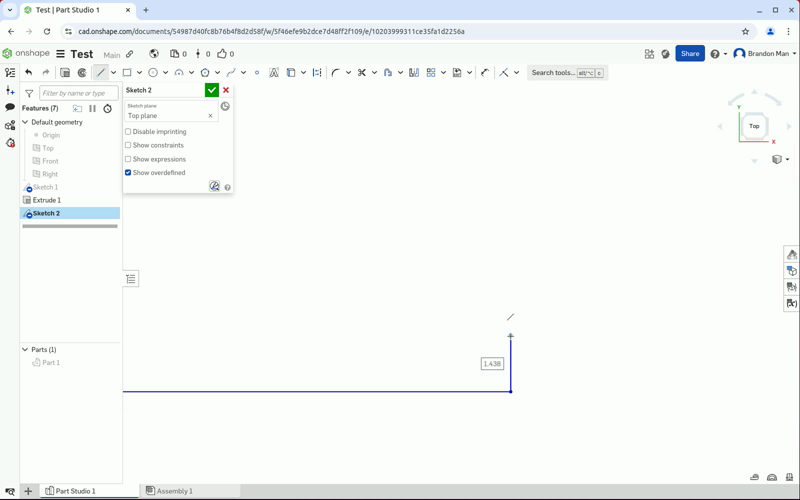
scroll(-6)
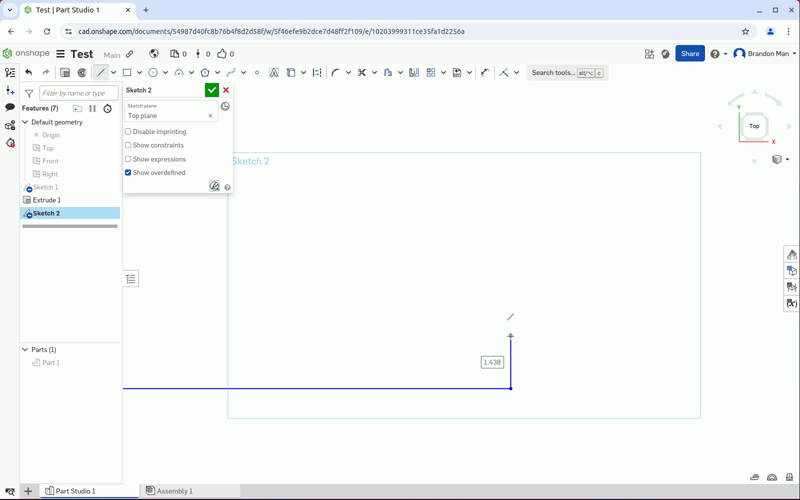
scroll(-6)
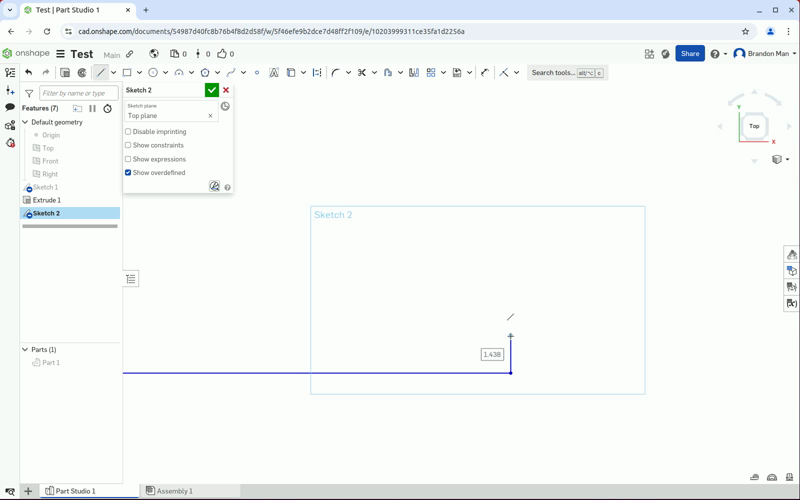
scroll(-6)
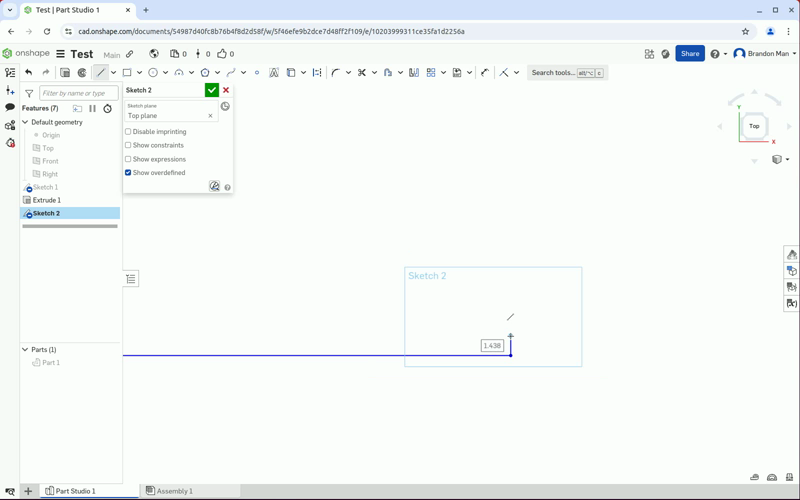
scroll(-6)
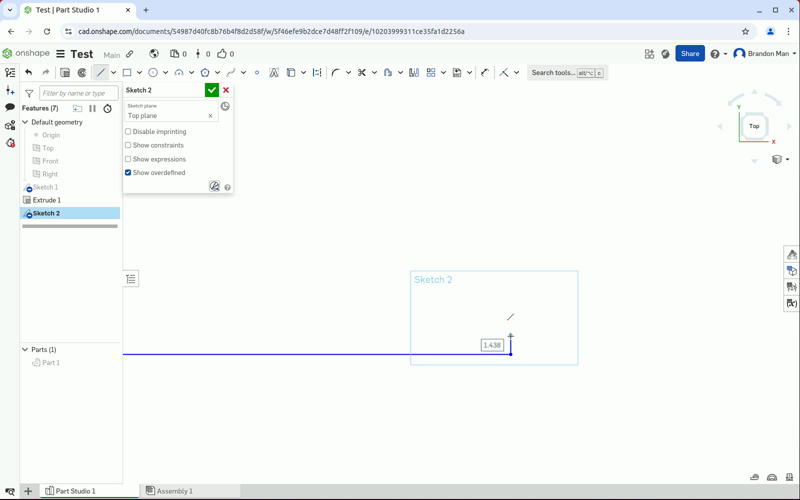
scroll(-6)
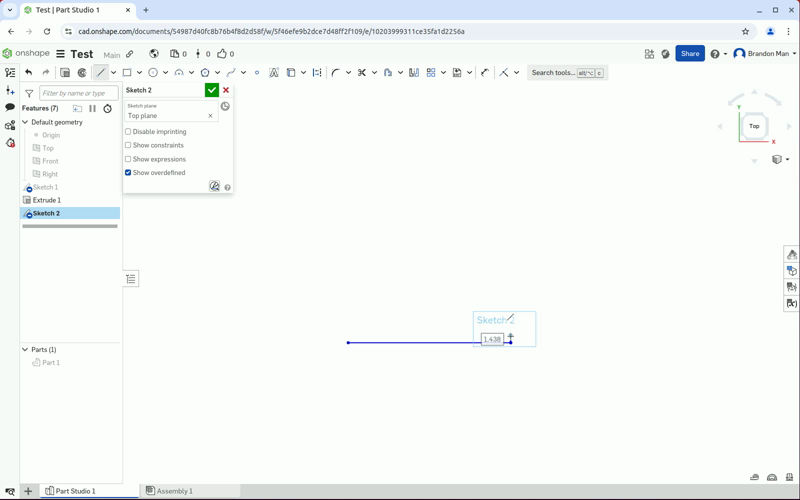
key_up(shift)
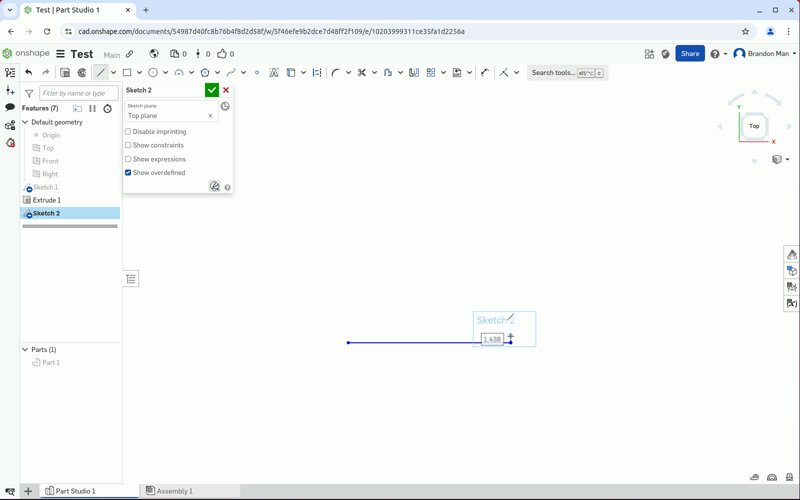
key_down(shift)
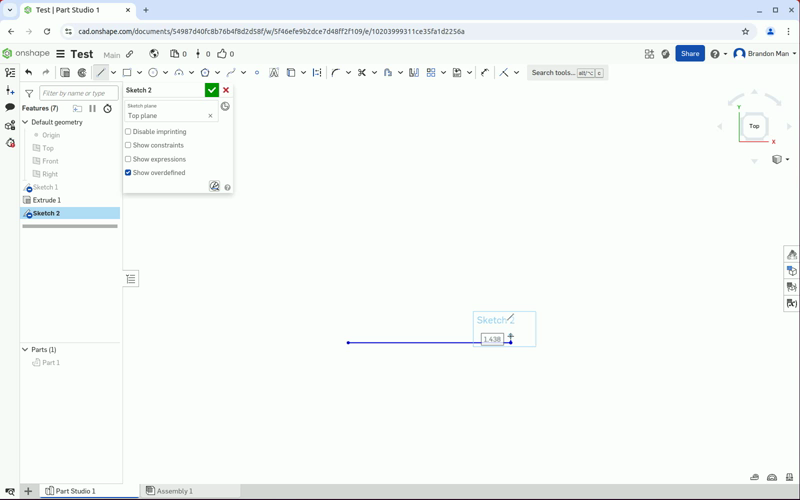
mouse_move(355, 335)
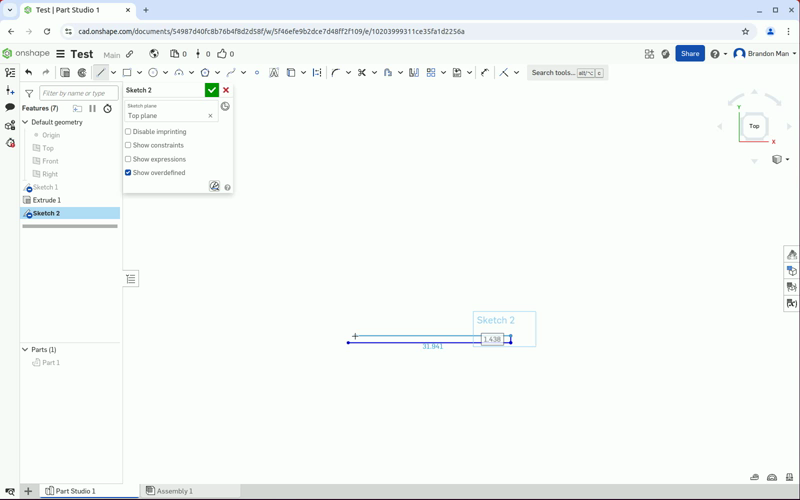
click(355, 335)
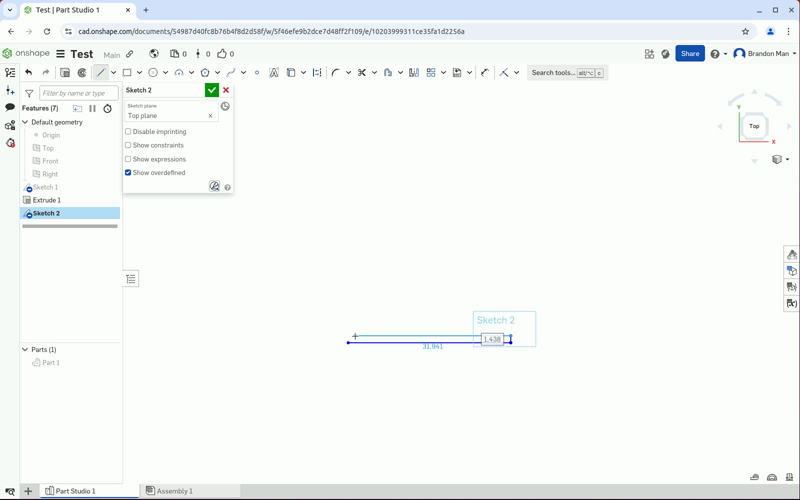
key_up(shift)
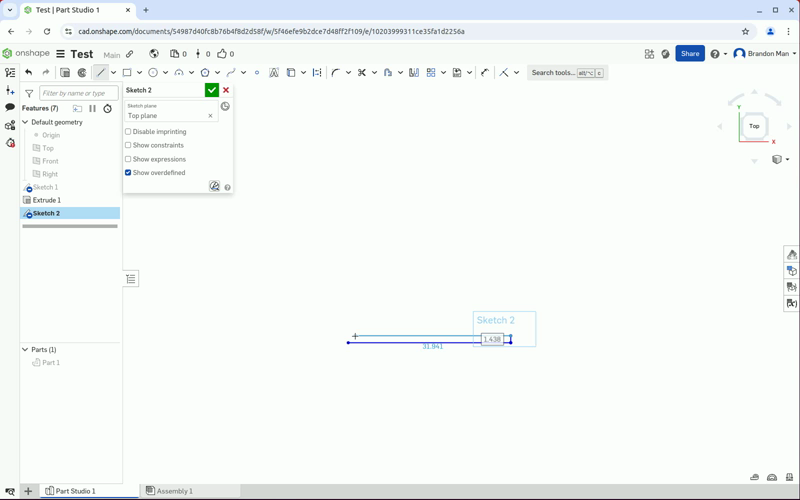
key_down(shift)
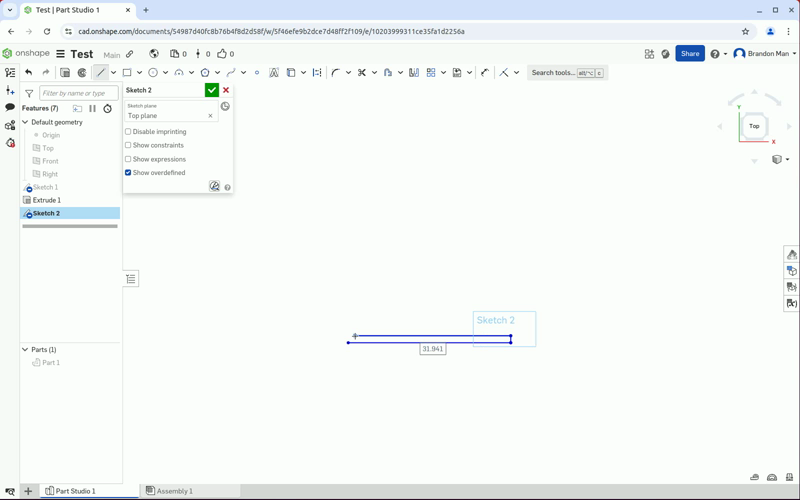
mouse_move(355, 229)
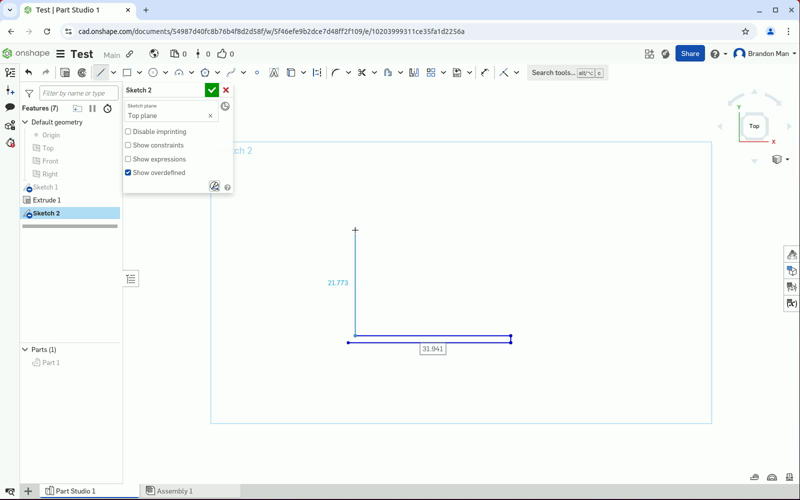
click(355, 229)
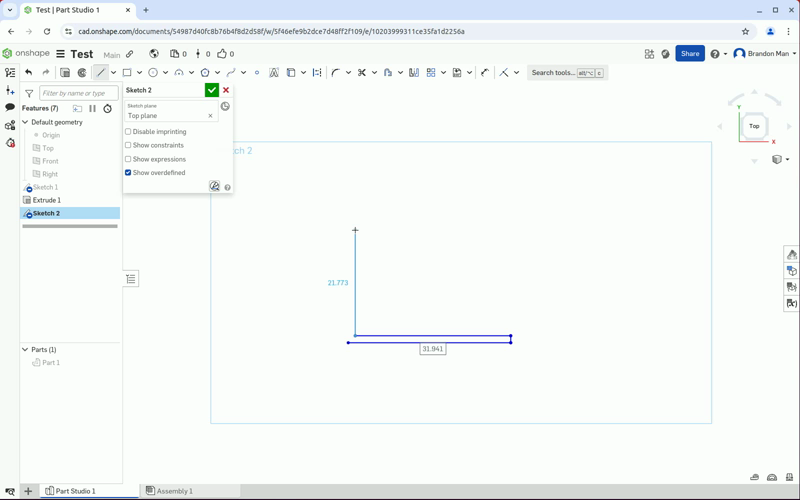
key_up(shift)
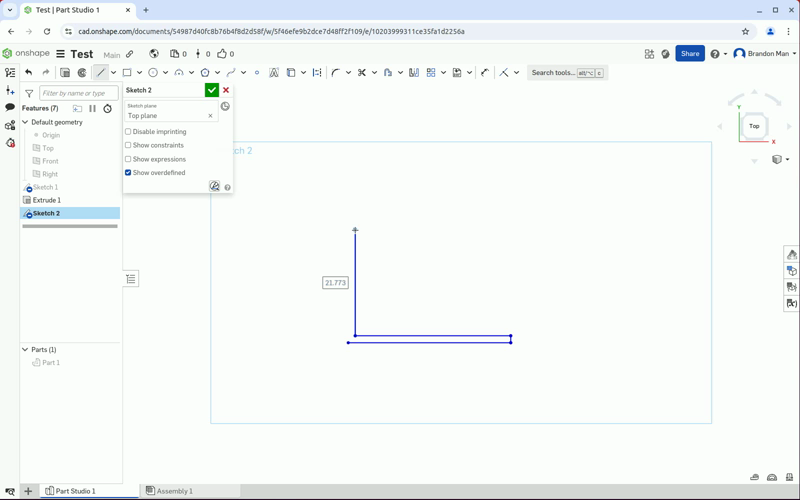
key_down(shift)
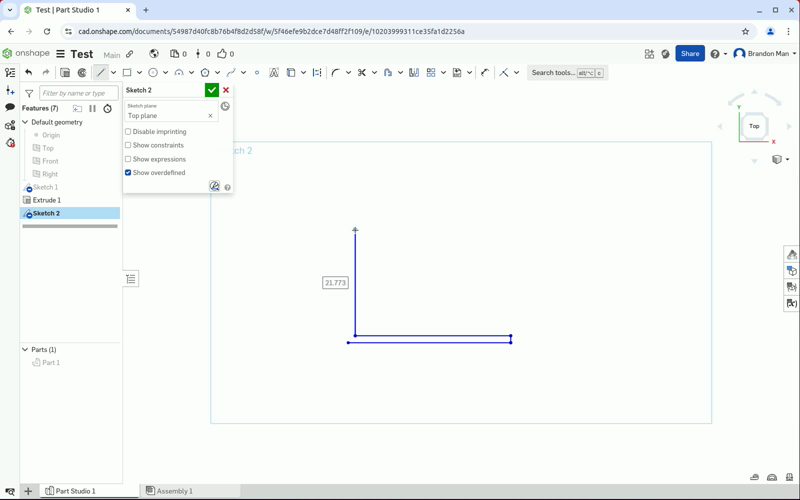
mouse_move(385, 229)
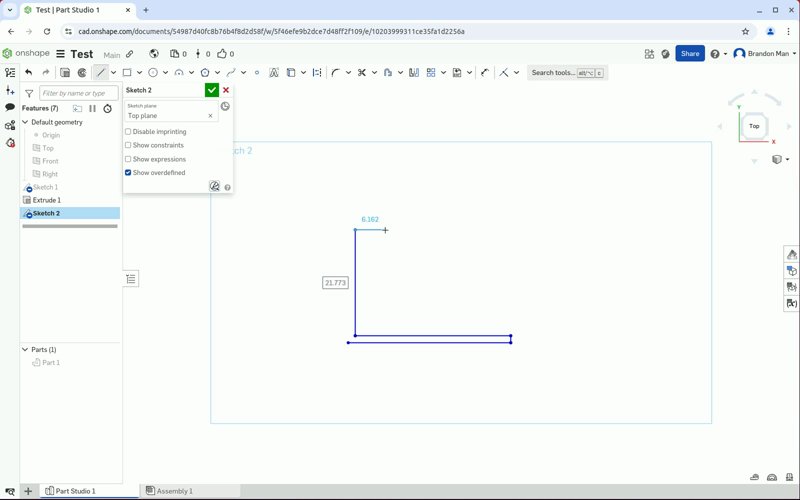
mouse_move(377, 229)
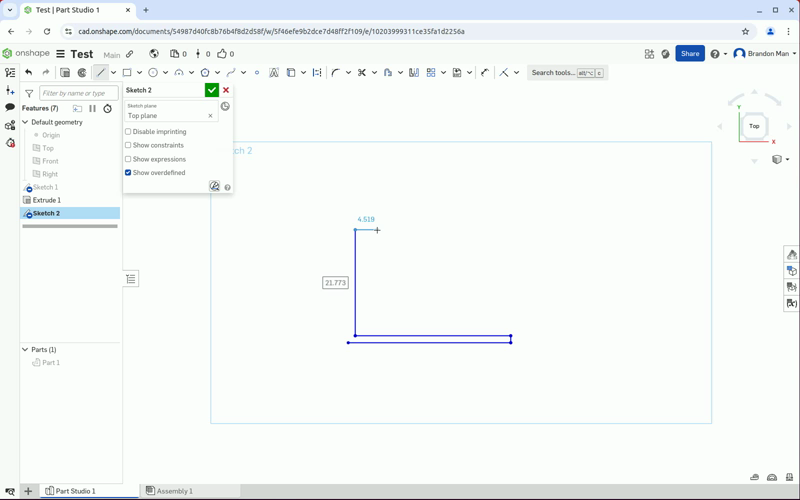
click(377, 229)
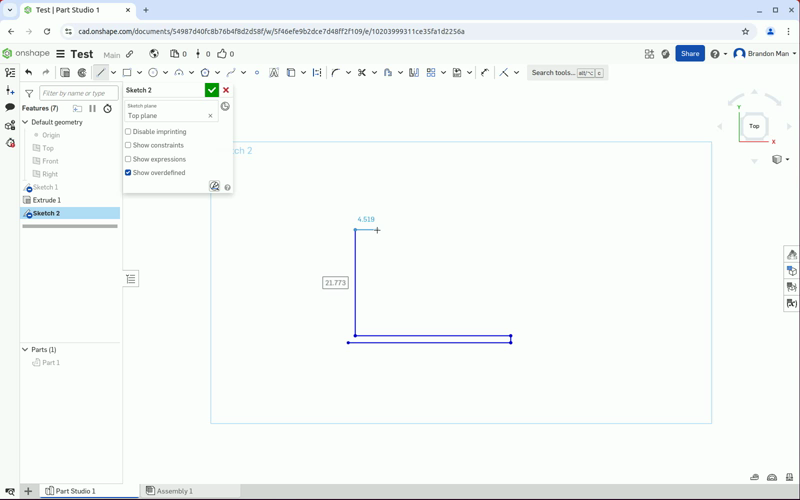
key_up(shift)
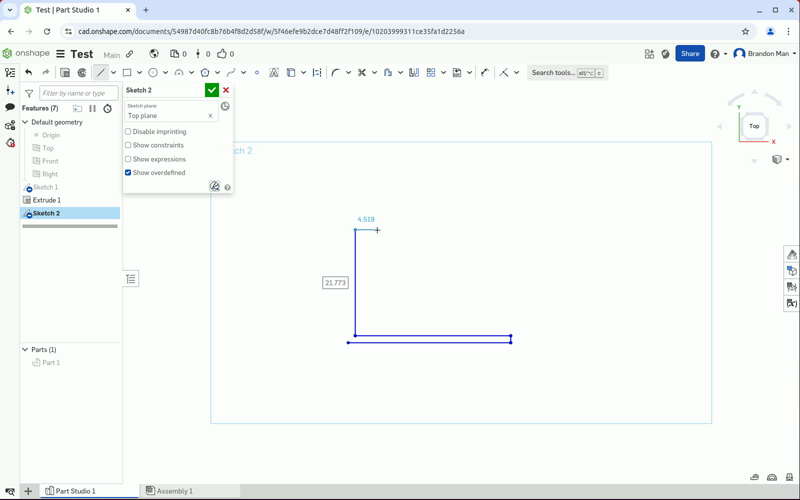
key_down(shift)
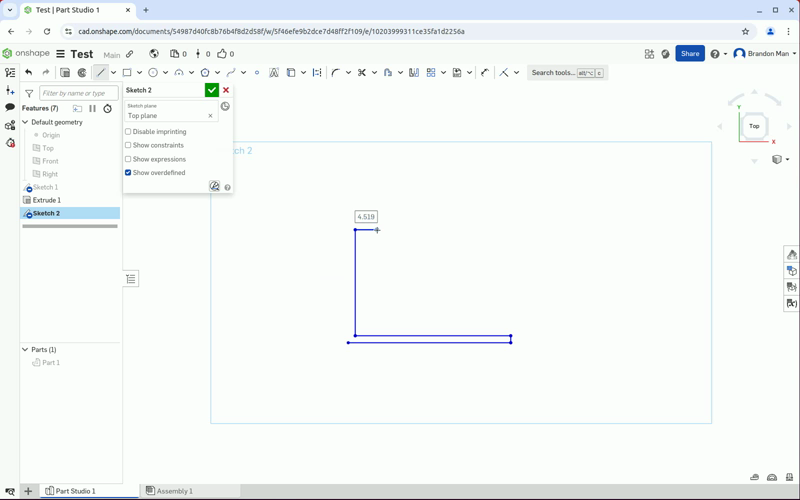
mouse_move(407, 229)
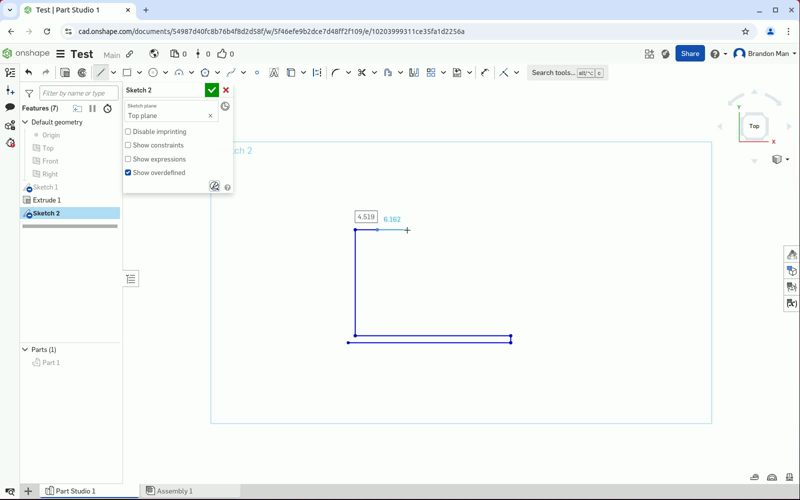
mouse_move(377, 222)
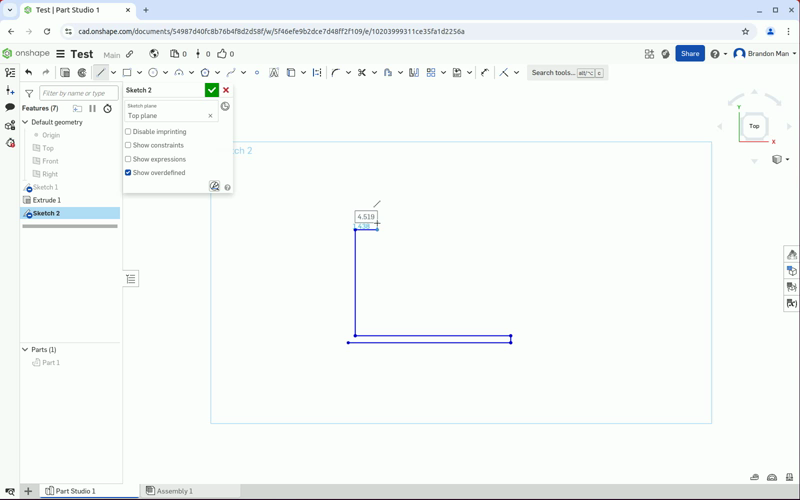
scroll(6)
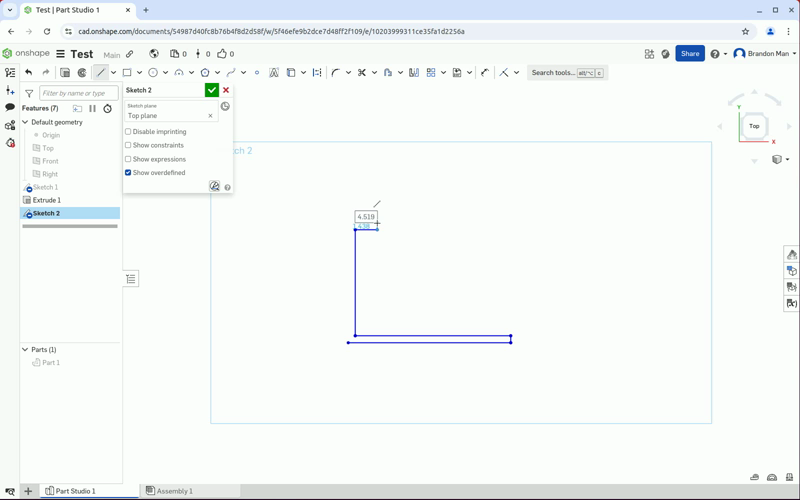
scroll(6)
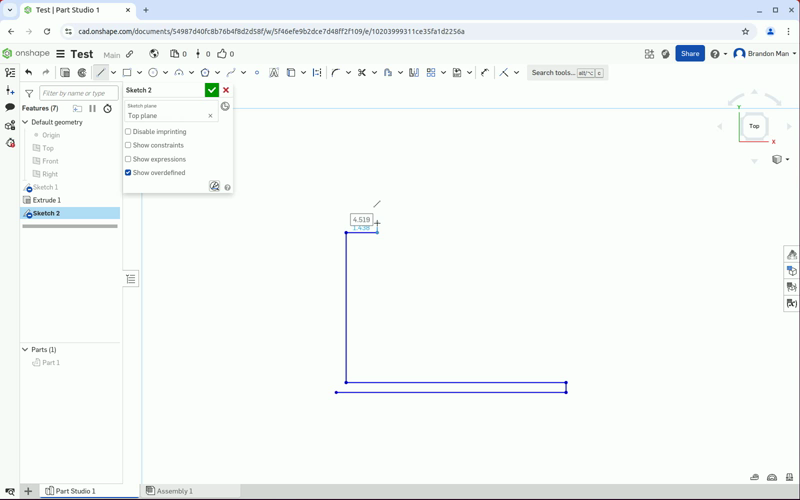
scroll(6)
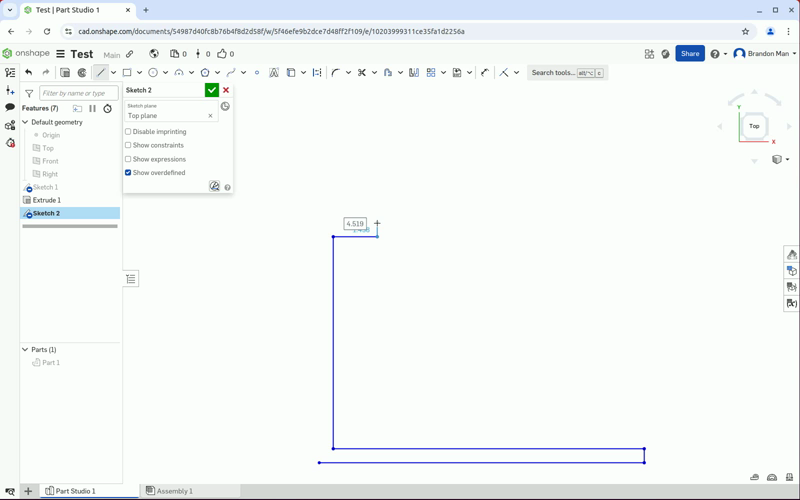
scroll(6)
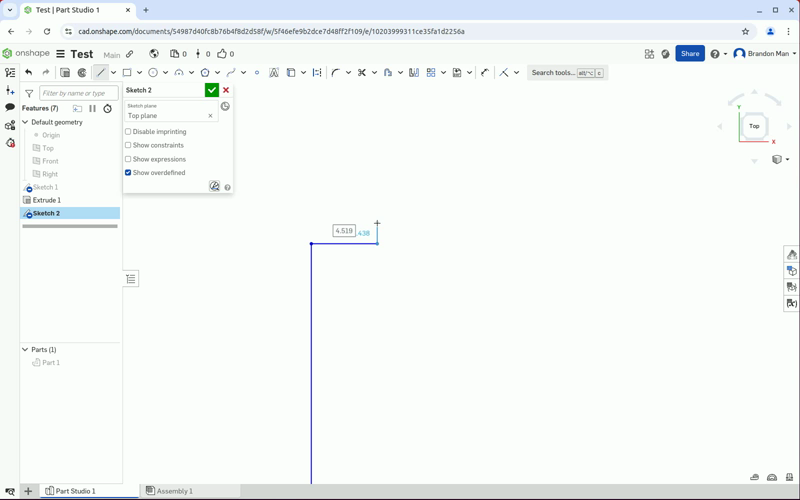
scroll(6)
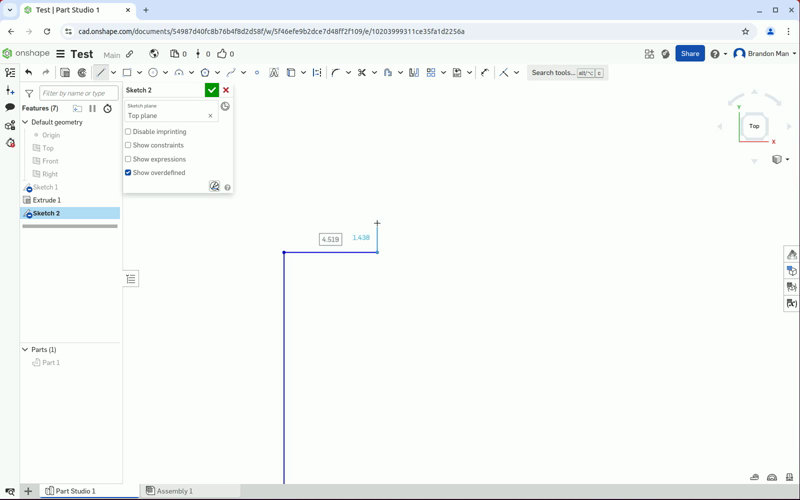
scroll(6)
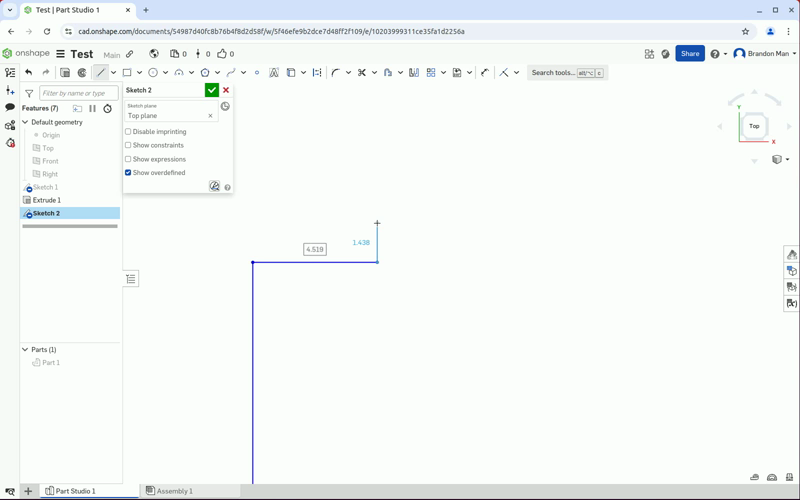
scroll(6)
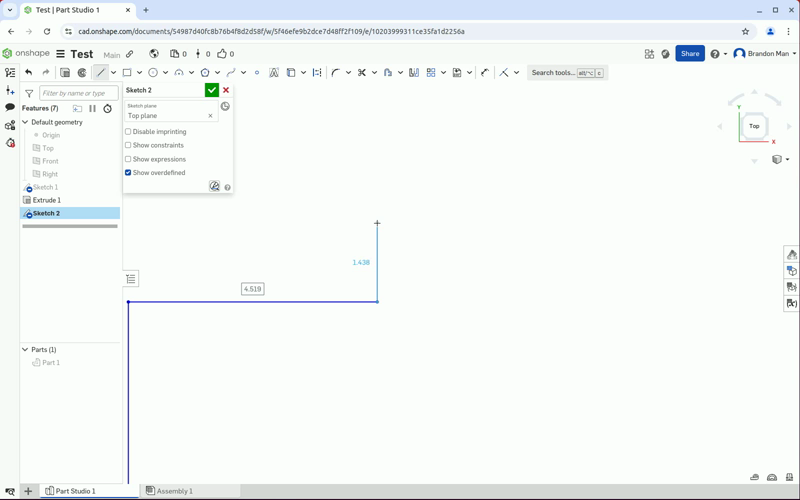
click(377, 222)
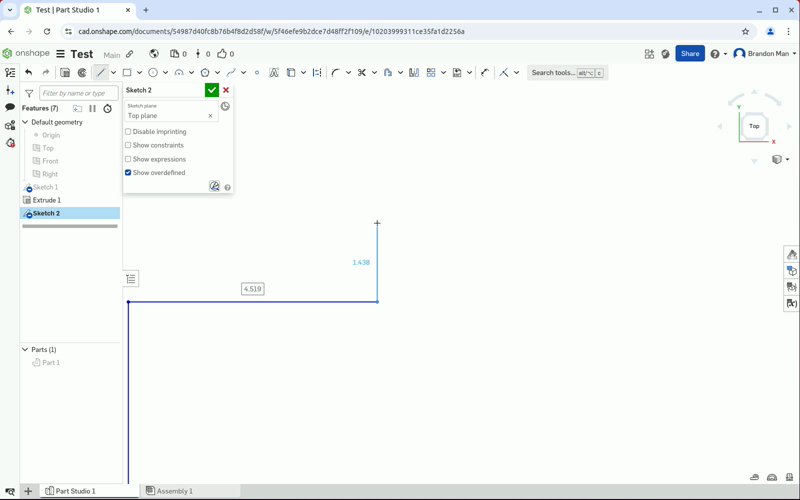
scroll(-6)
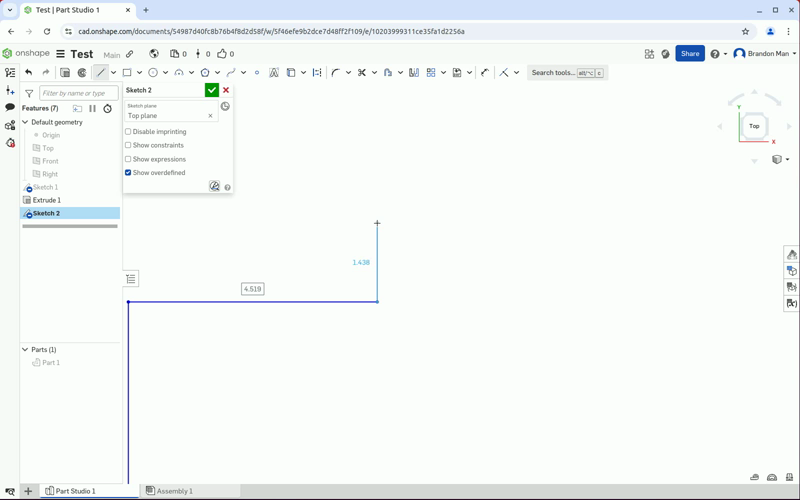
scroll(-6)
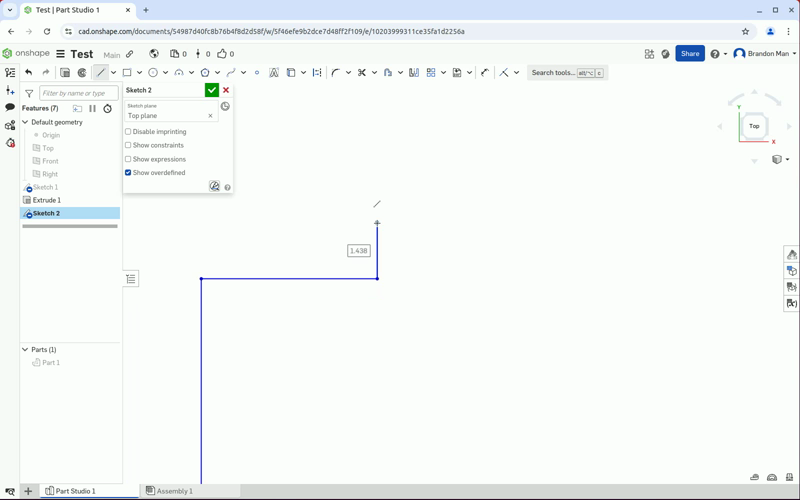
scroll(-6)
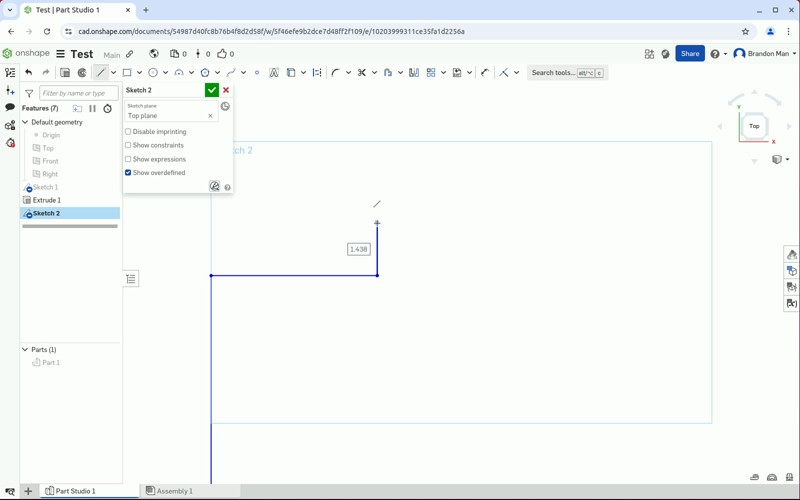
scroll(-6)
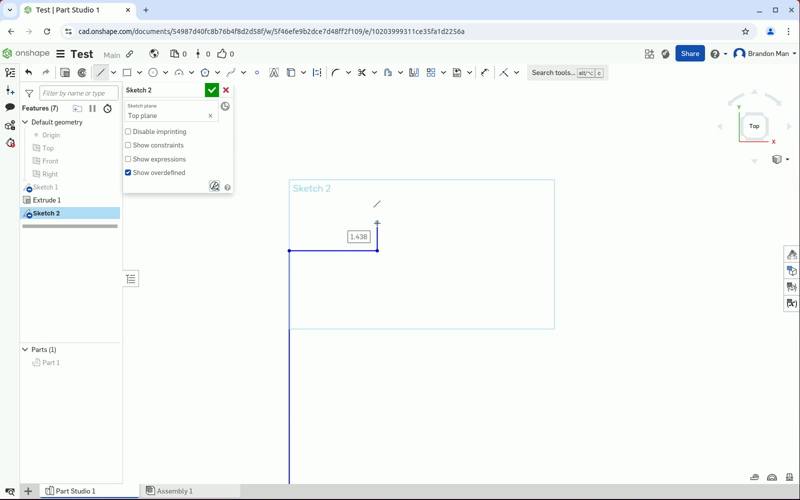
scroll(-6)
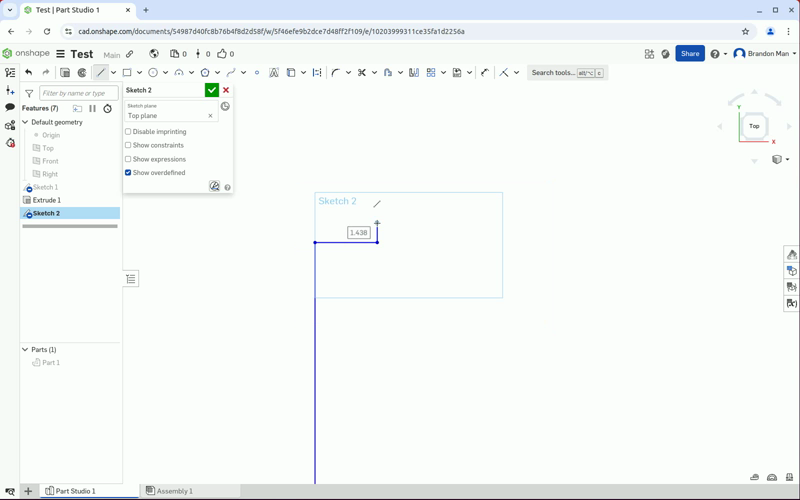
scroll(-6)
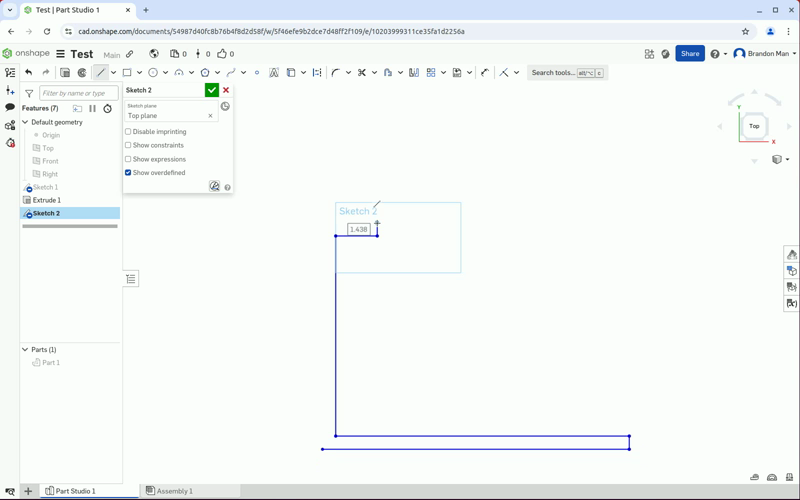
scroll(-6)
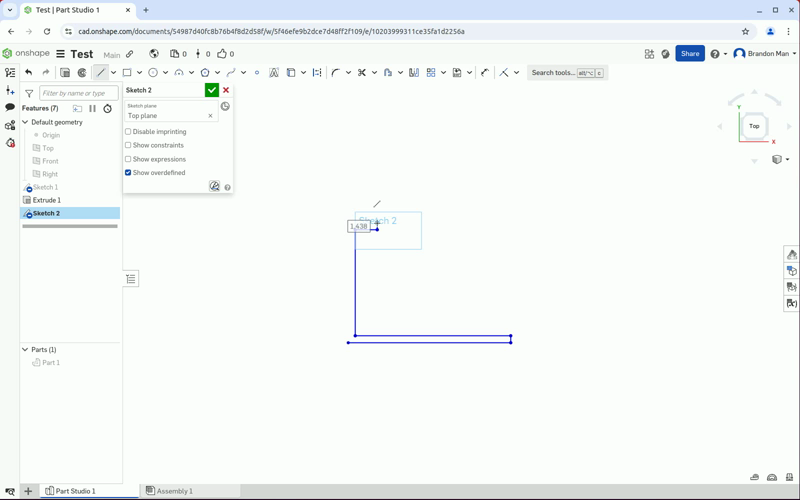
key_up(shift)
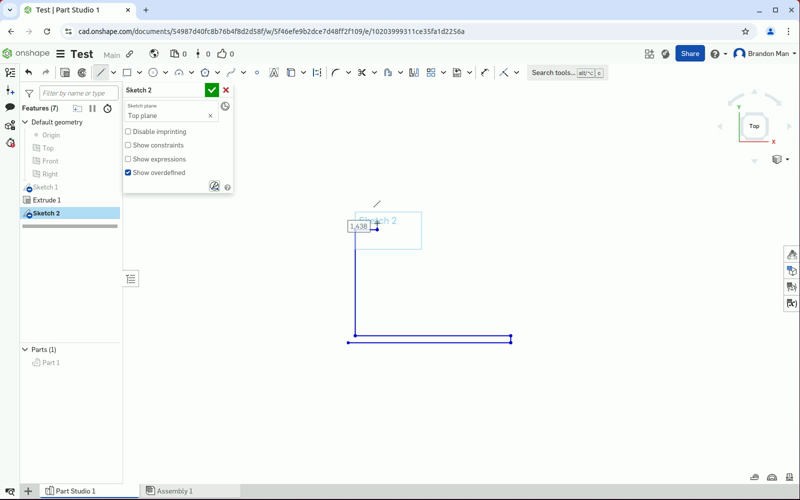
key_down(shift)
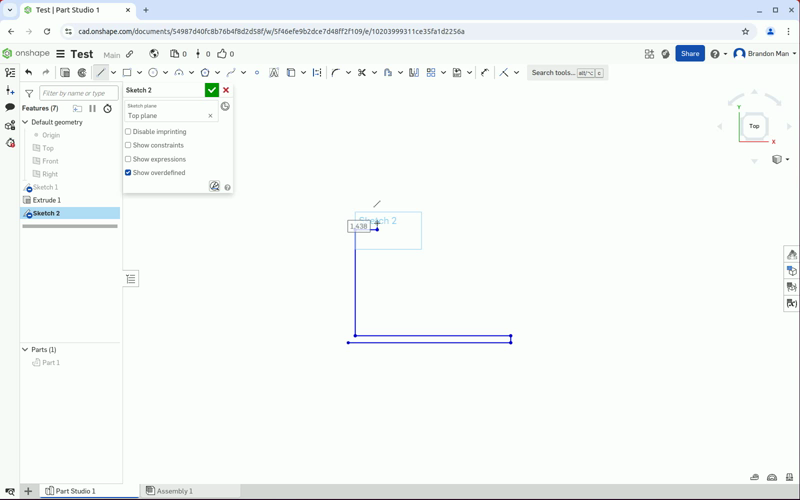
mouse_move(407, 222)
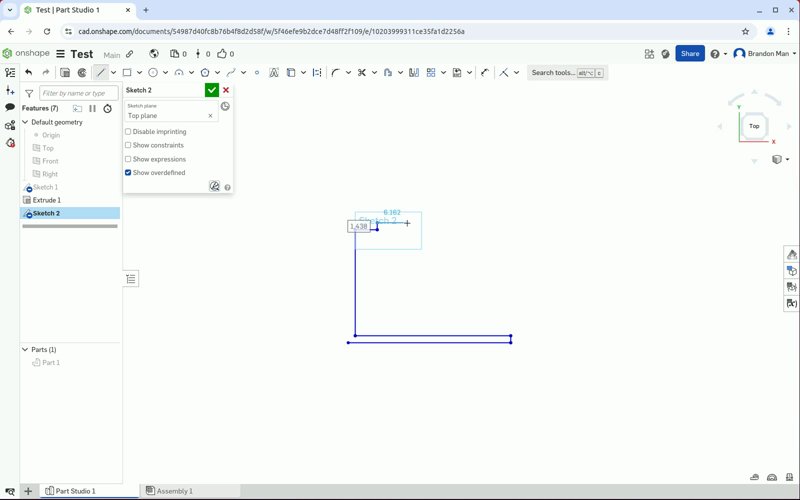
mouse_move(348, 222)
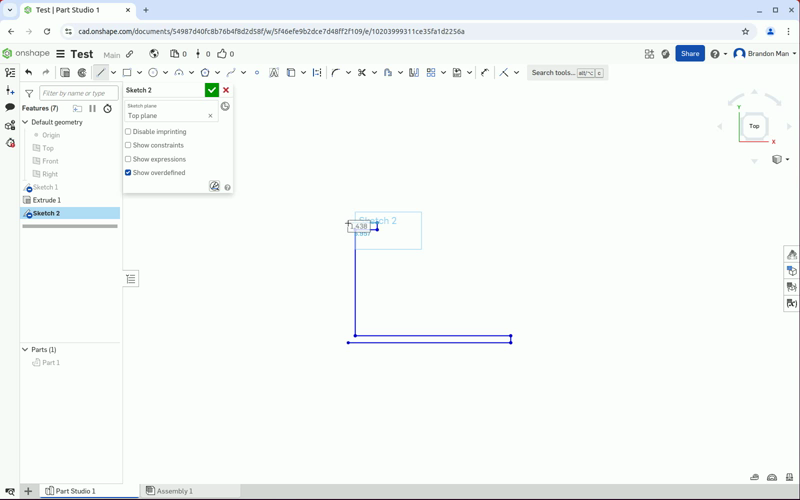
click(348, 222)
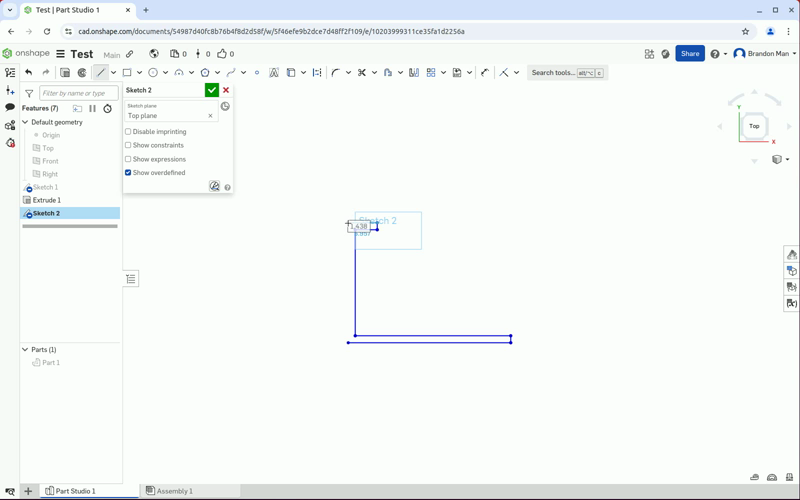
key_up(shift)
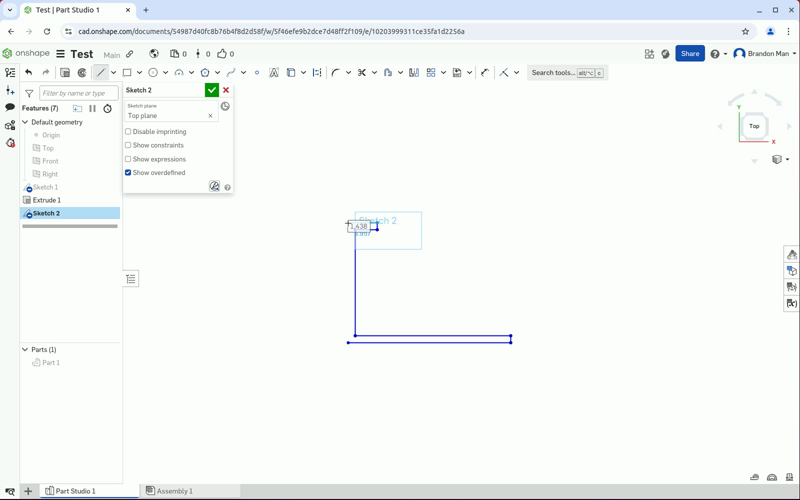
key_down(shift)
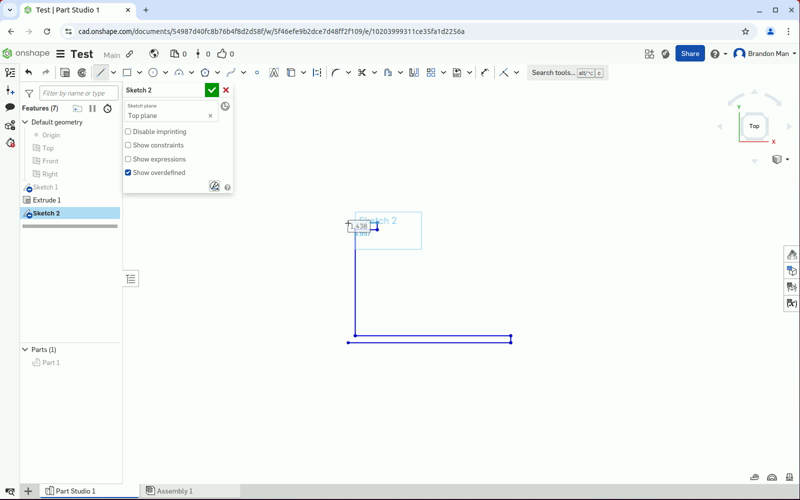
mouse_move(348, 342)
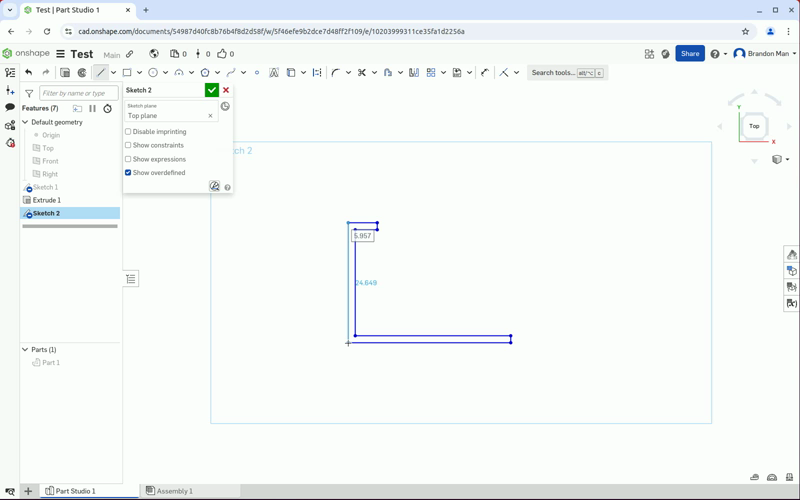
key_up(shift)
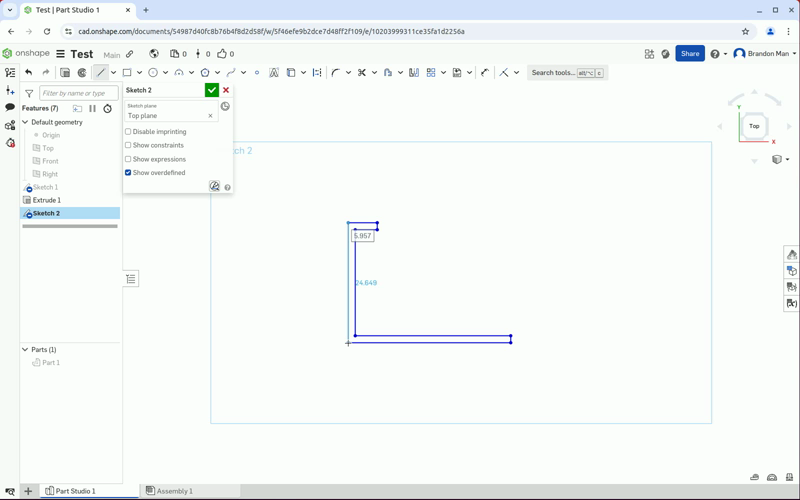
click(348, 342)
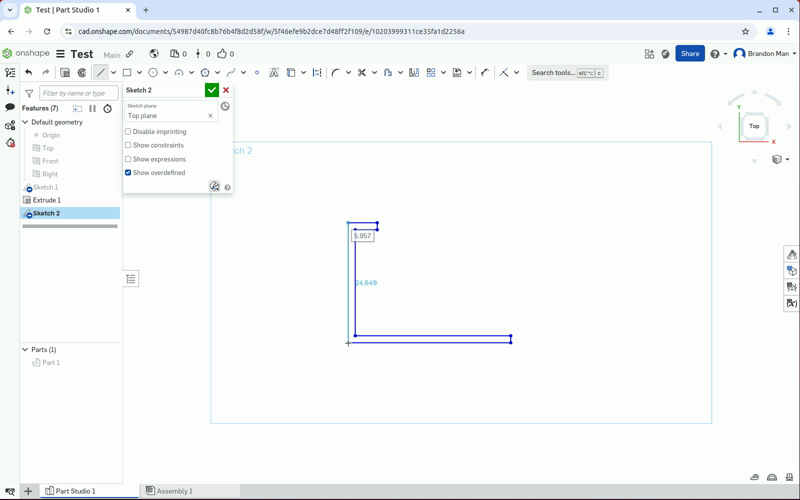
key(esc)
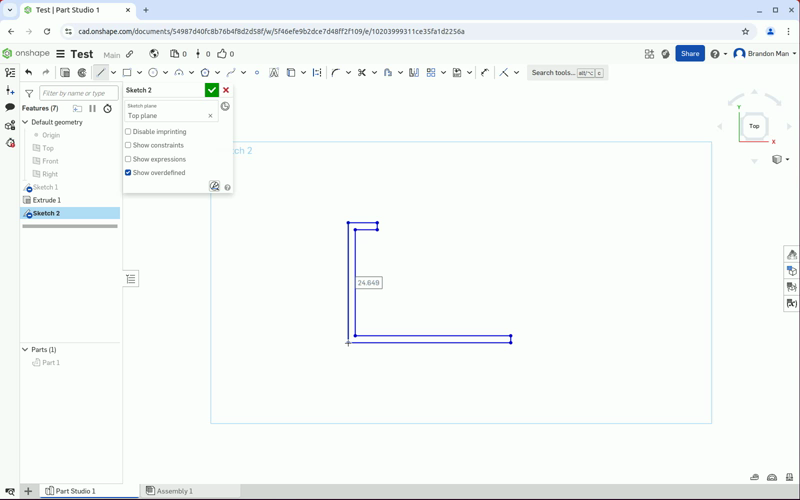
mouse_move(357, 226)
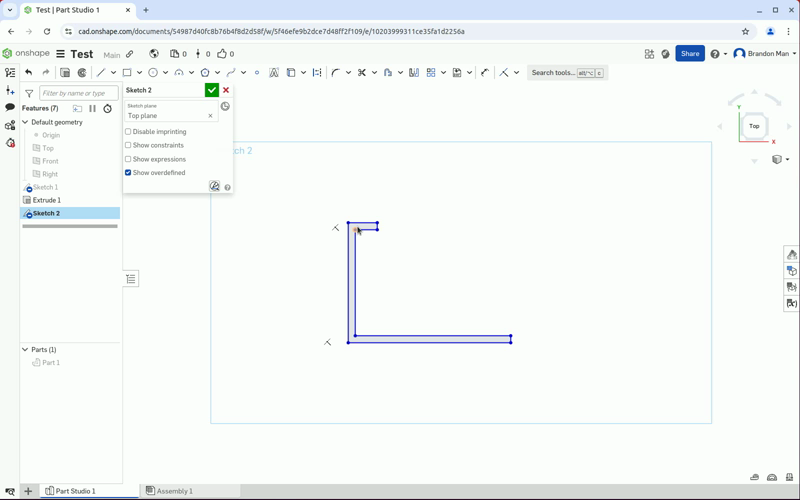
click(357, 226)
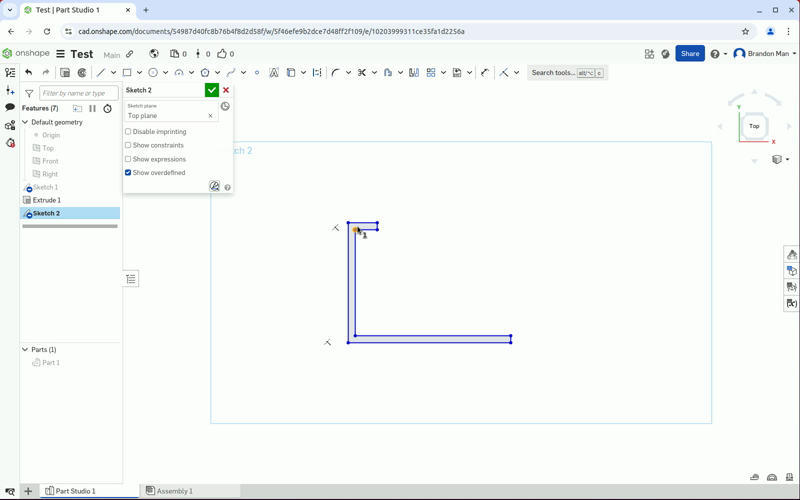
mouse_move(73, 352)
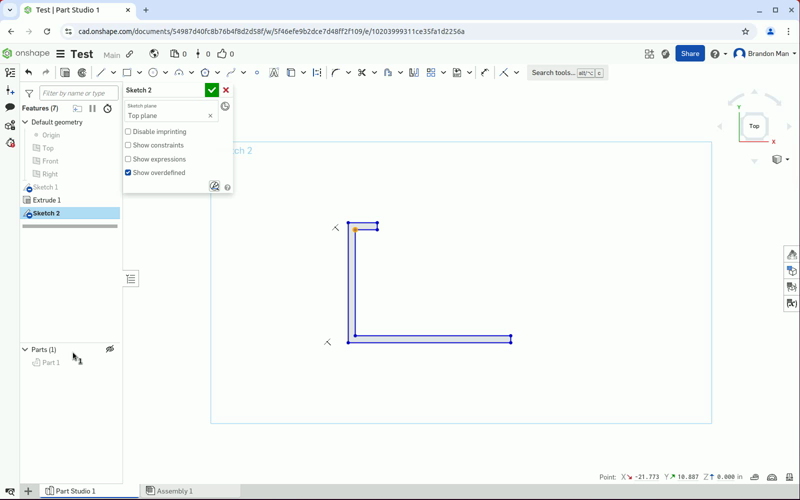
key(shift+y)
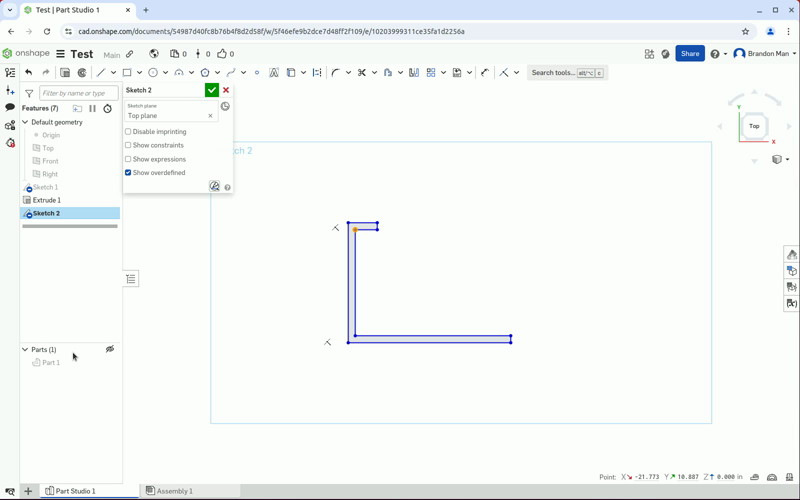
key(shift+e)
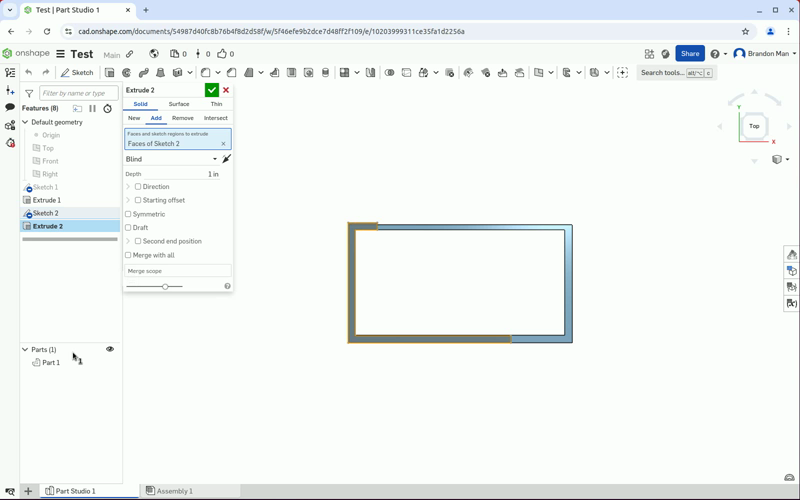
mouse_move(143, 106)
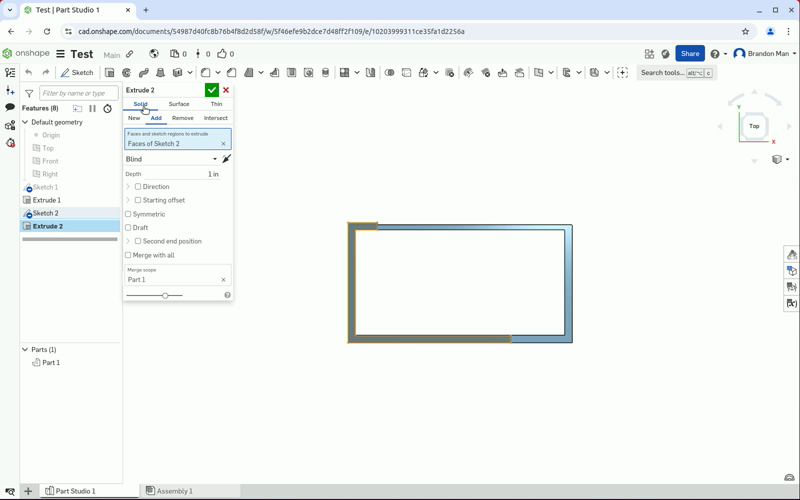
click(143, 106)
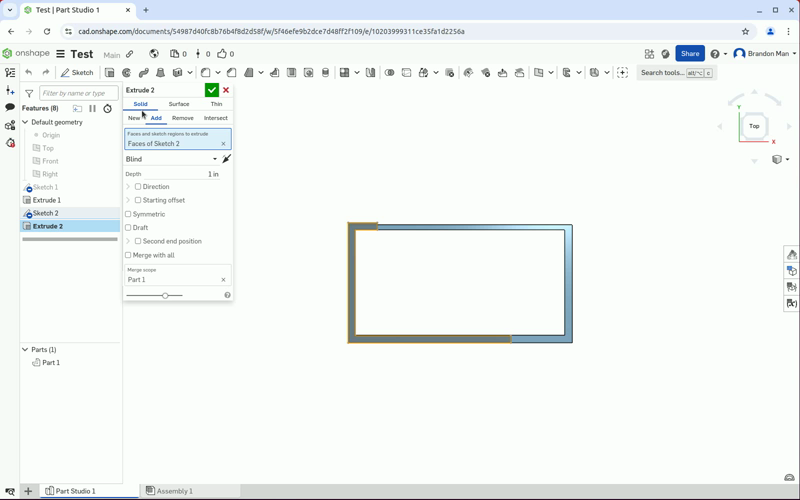
mouse_move(137, 120)
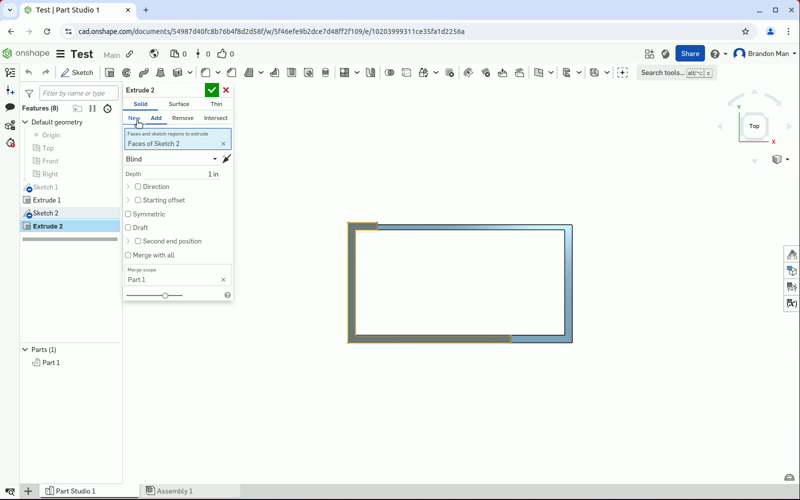
click(137, 120)
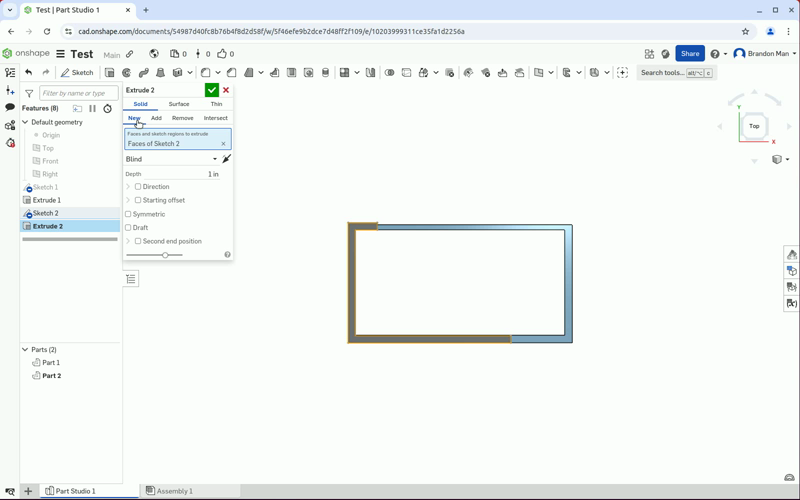
key(tab, 4)
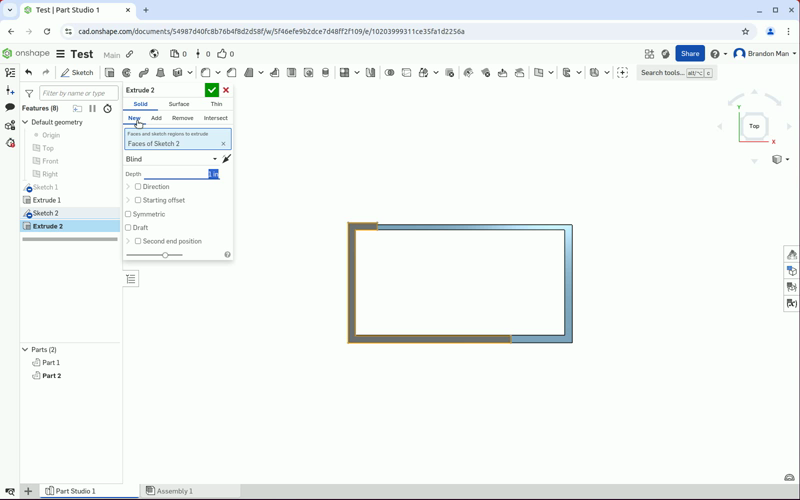
text(1.685)
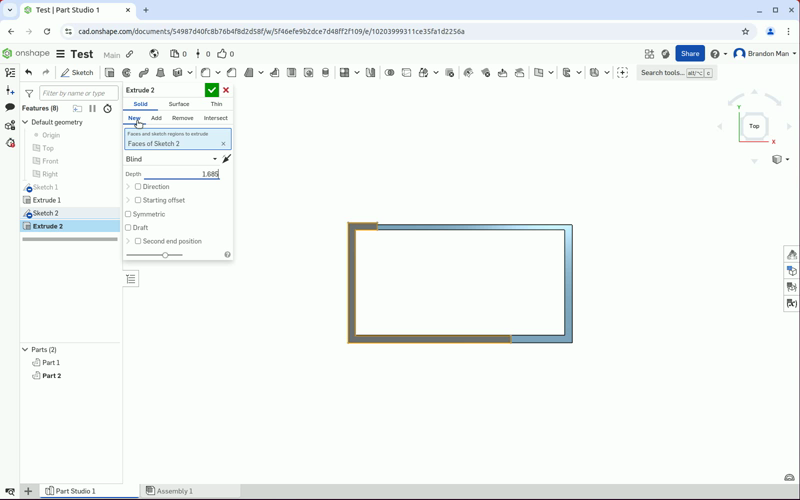
key(enter)
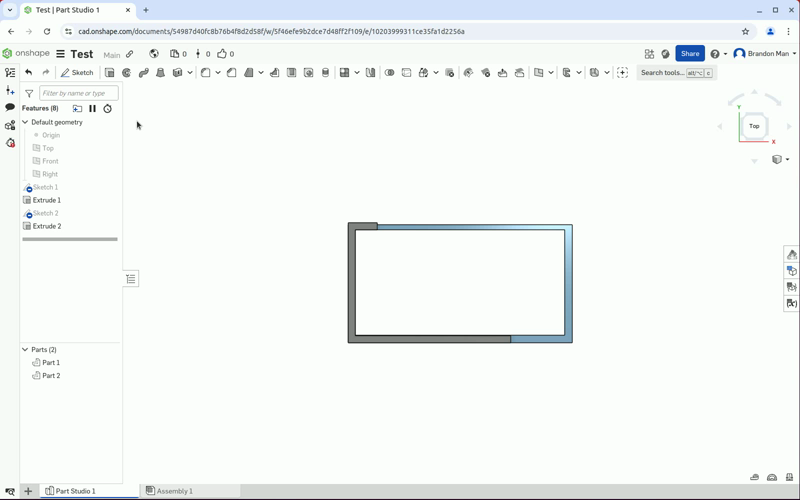
key(shift+h)
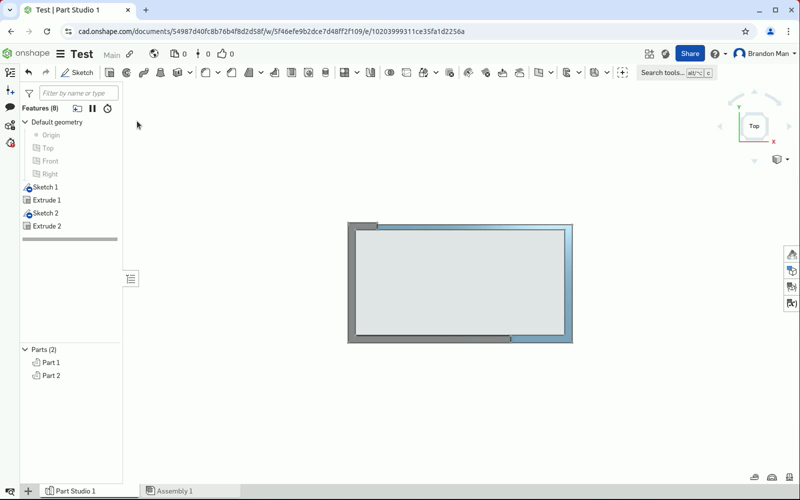
key(shift+h)
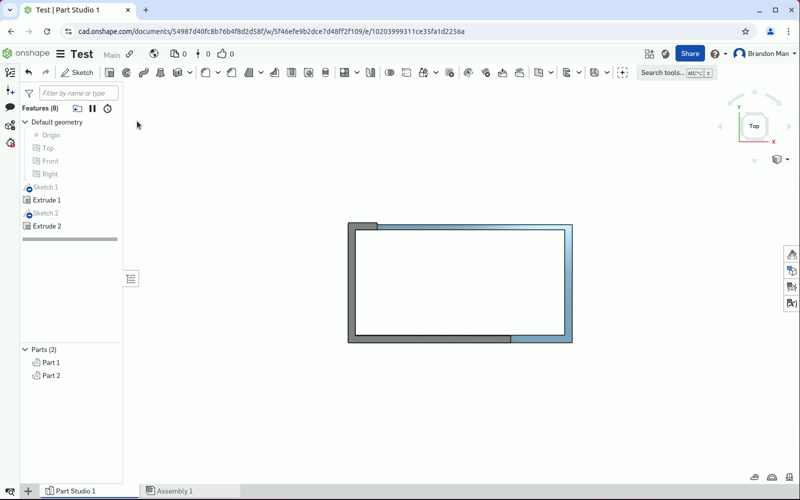
mouse_move(73, 189)
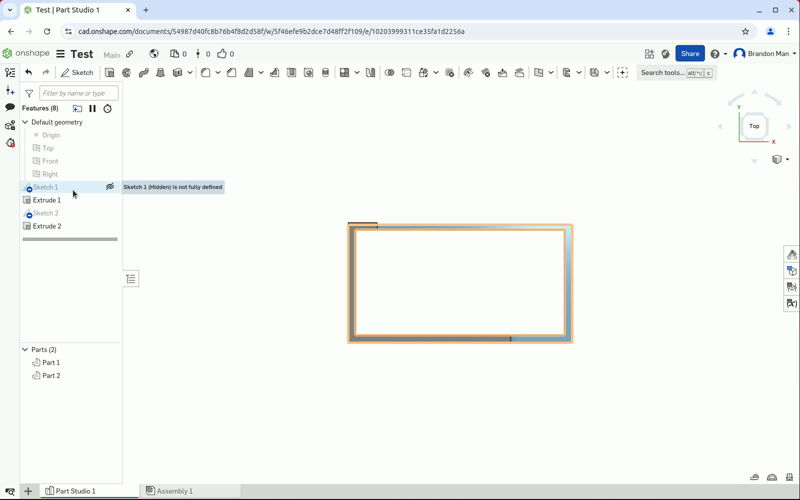
click(73, 189)
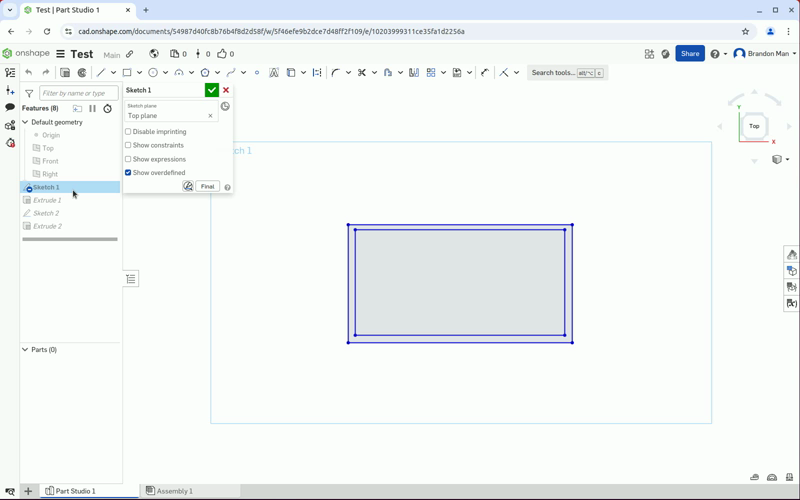
mouse_move(229, 92)
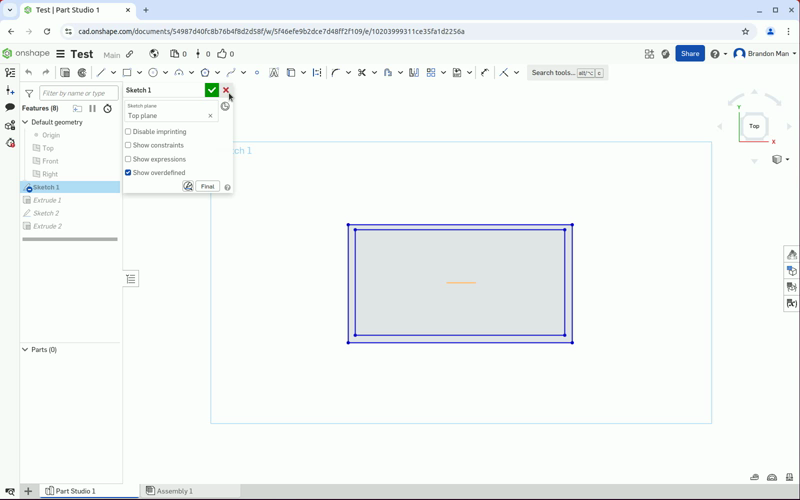
click(229, 92)
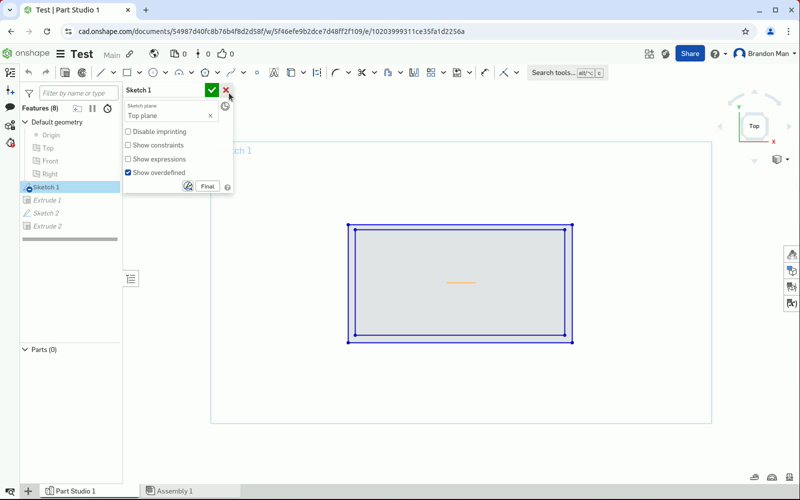
key(shift+s)
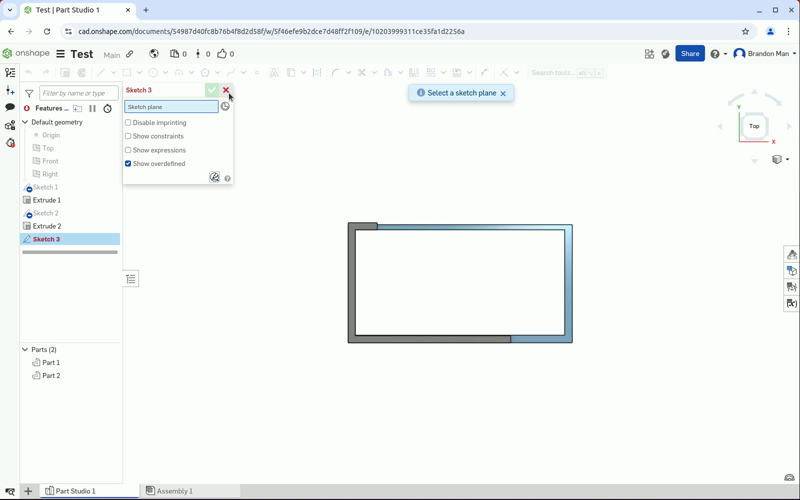
mouse_move(73, 150)
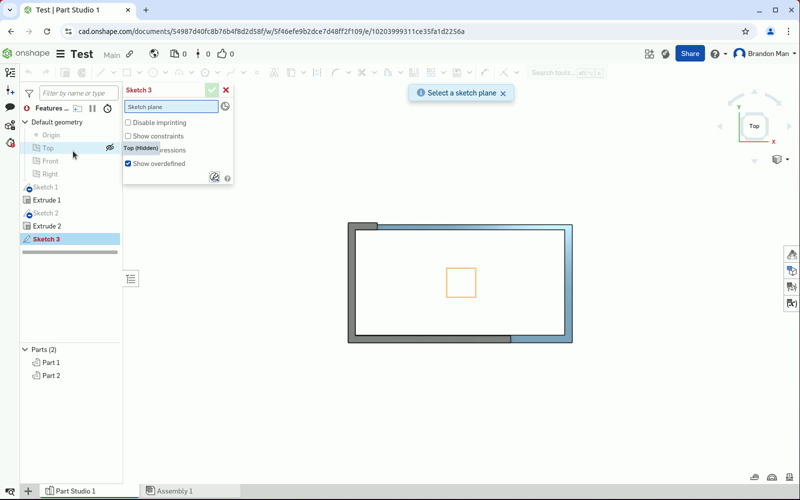
click(73, 150)
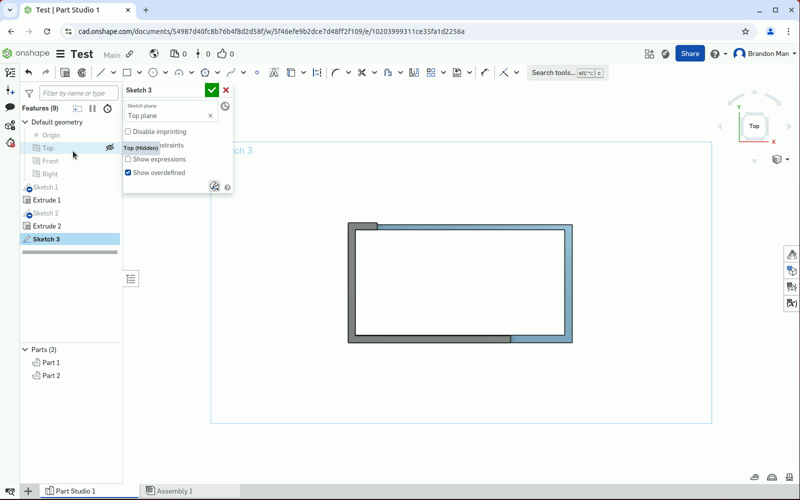
mouse_move(73, 352)
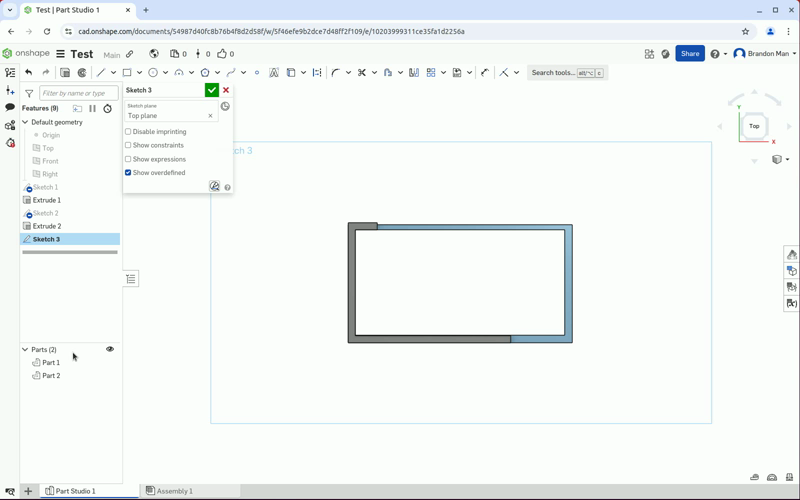
key(y)
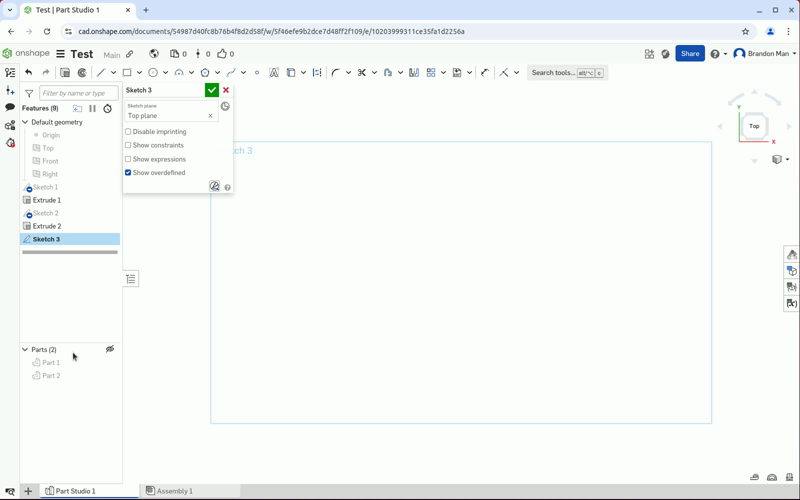
key(l)
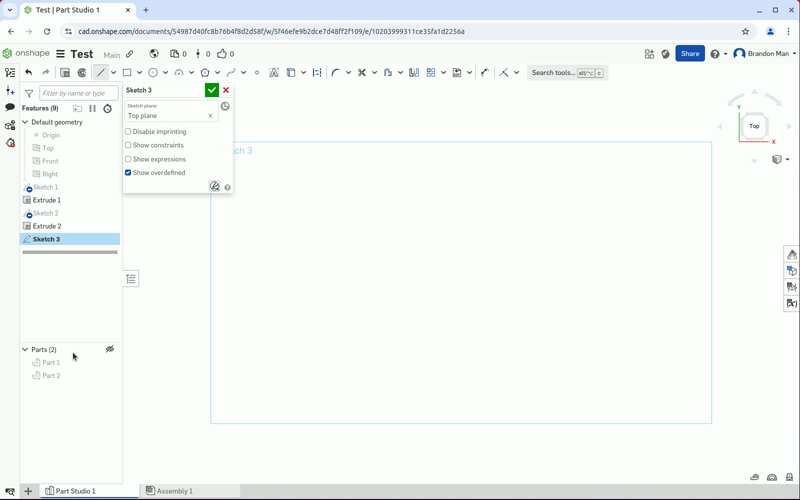
key_down(shift)
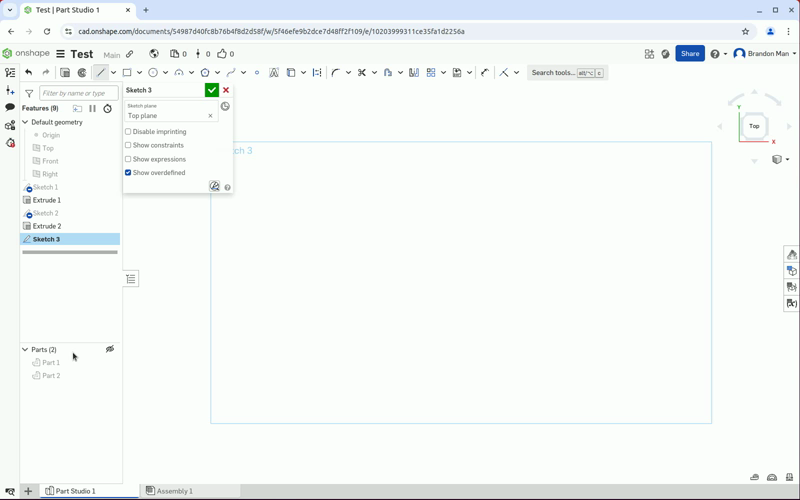
mouse_move(489, 230)
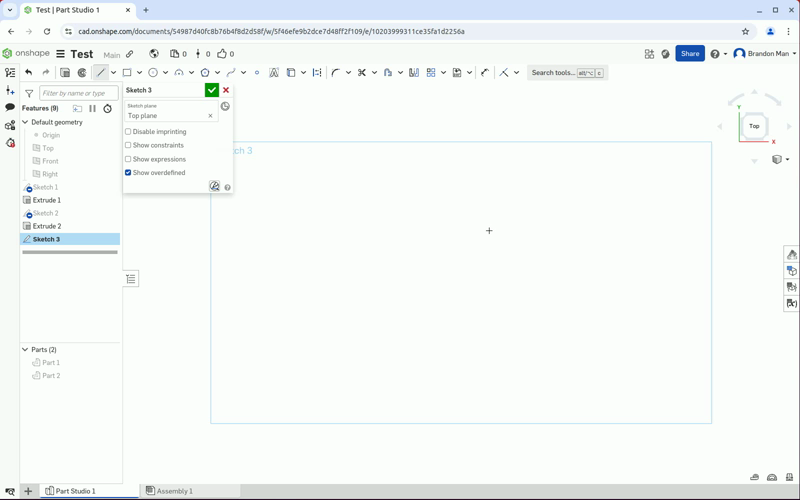
click(489, 230)
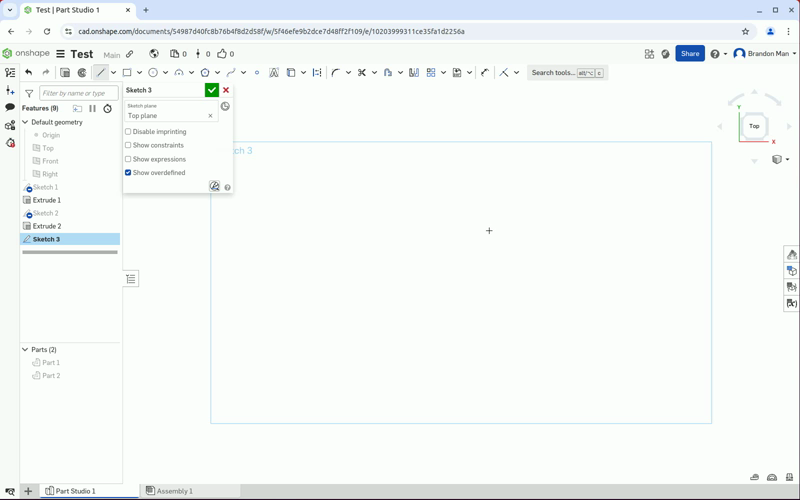
key_up(shift)
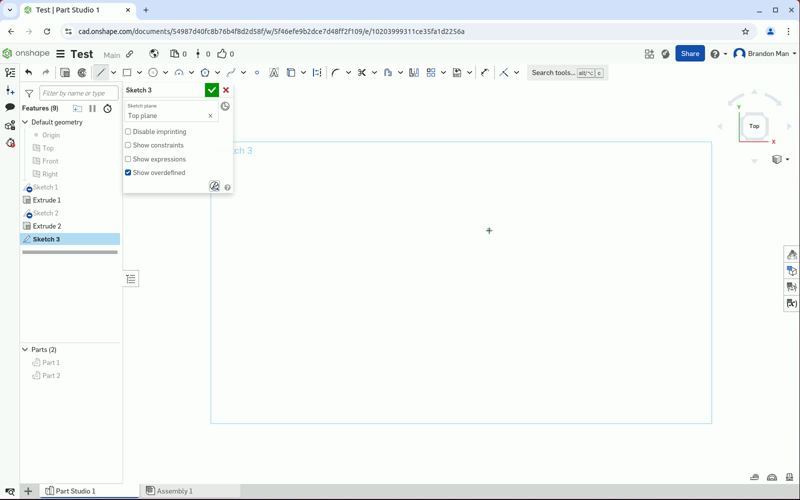
key_down(shift)
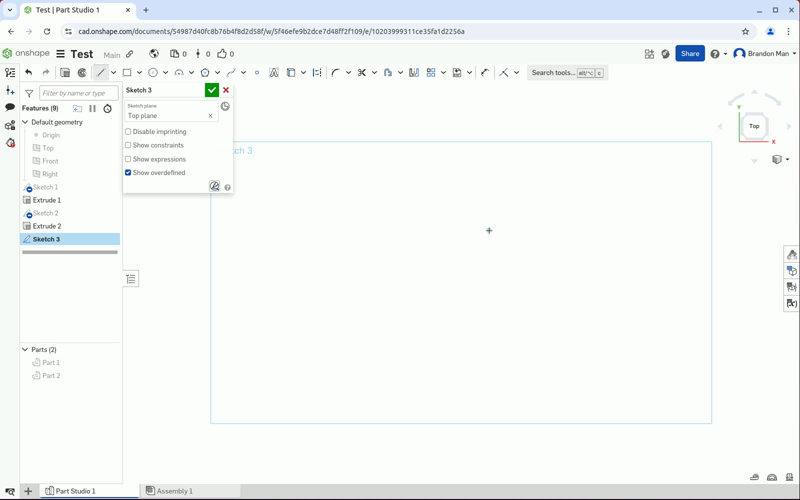
mouse_move(566, 230)
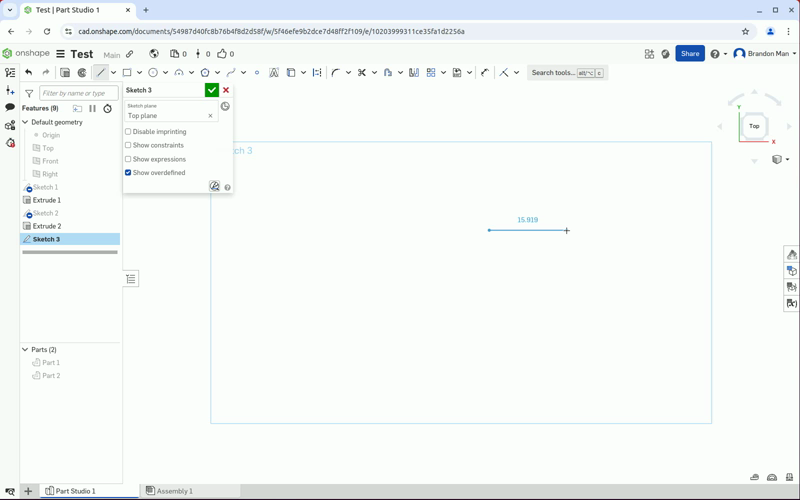
click(566, 230)
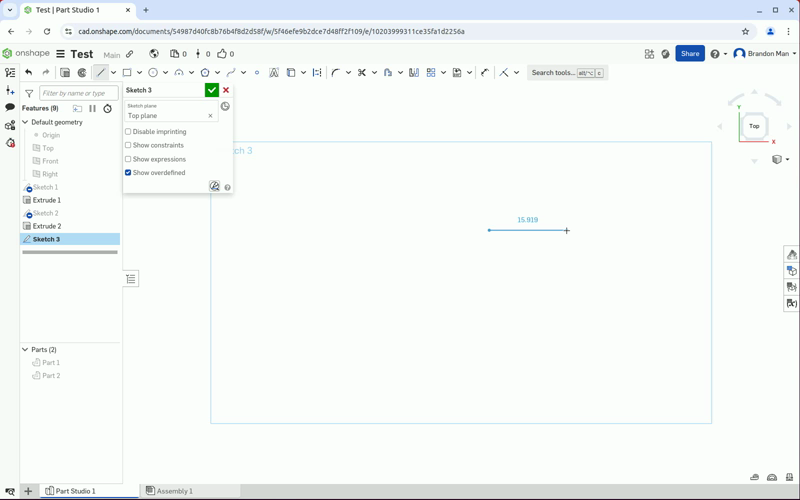
key_up(shift)
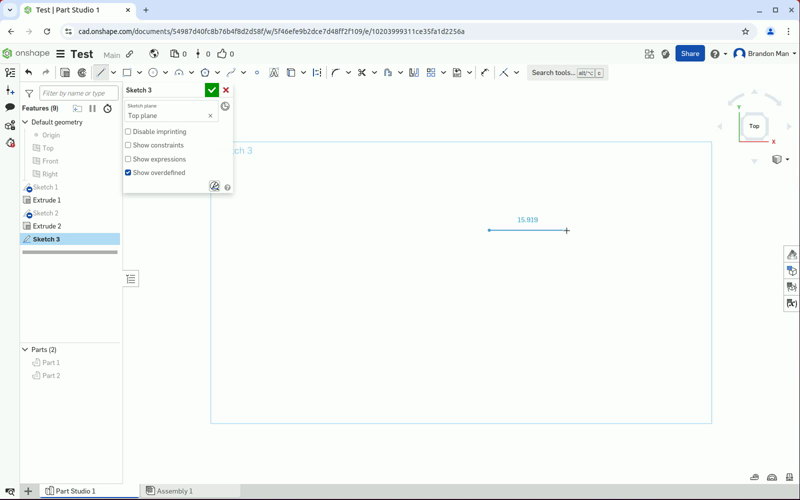
key_down(shift)
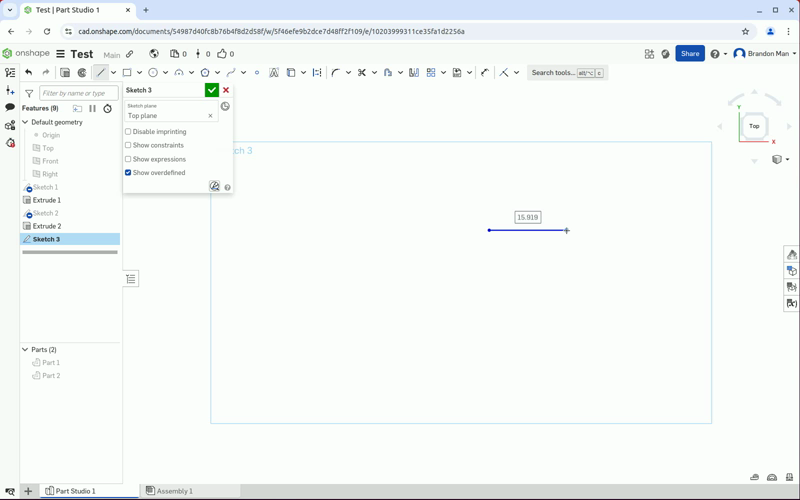
mouse_move(566, 335)
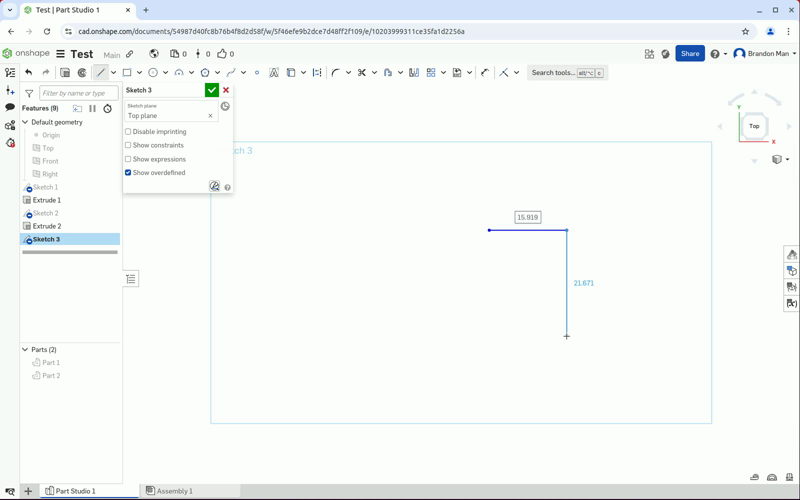
click(566, 335)
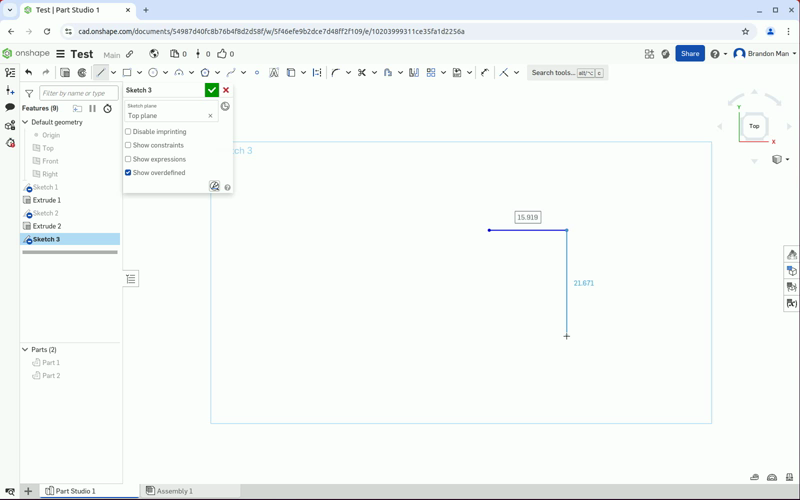
key_up(shift)
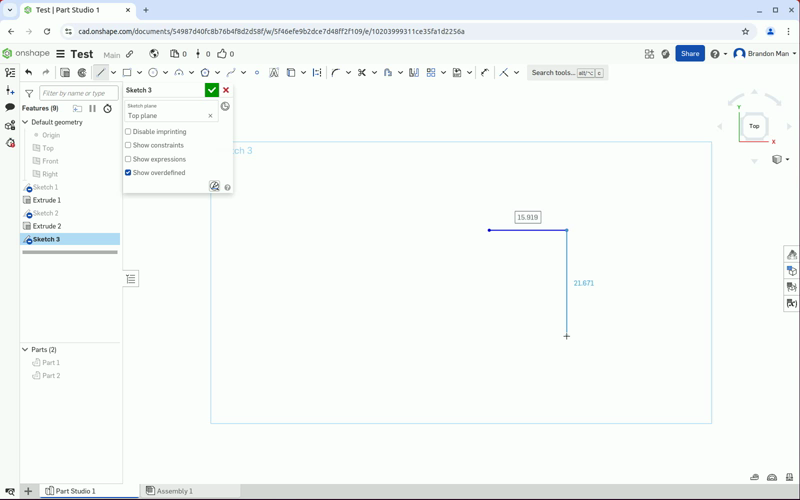
key_down(shift)
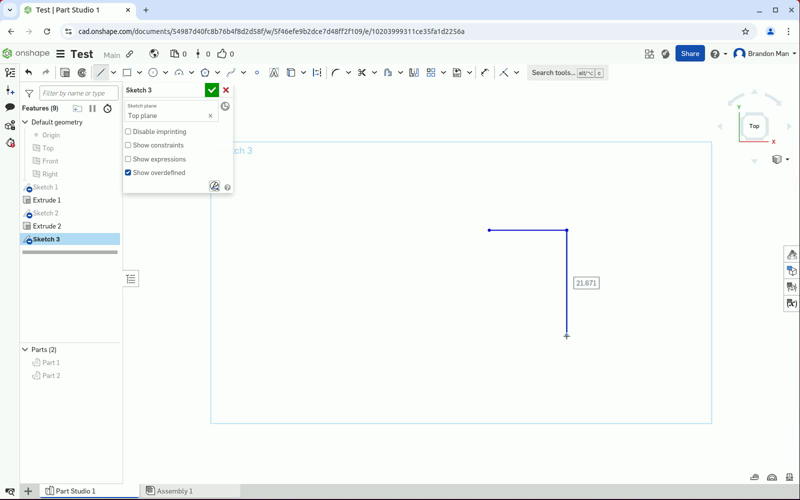
mouse_move(589, 335)
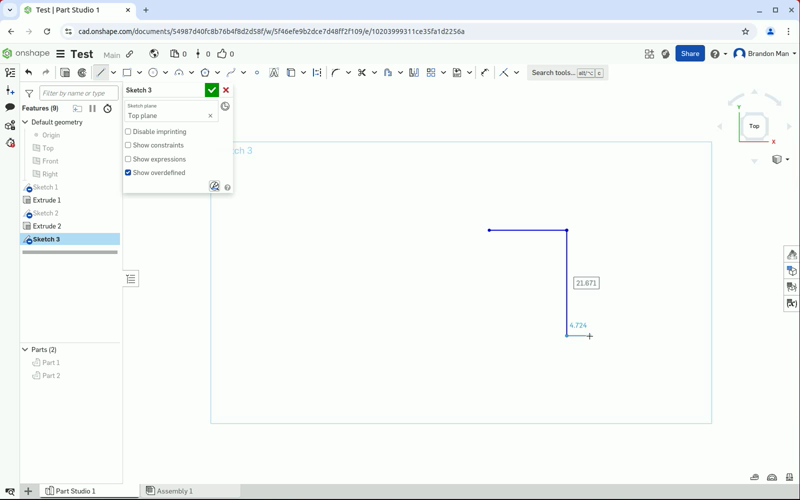
mouse_move(573, 335)
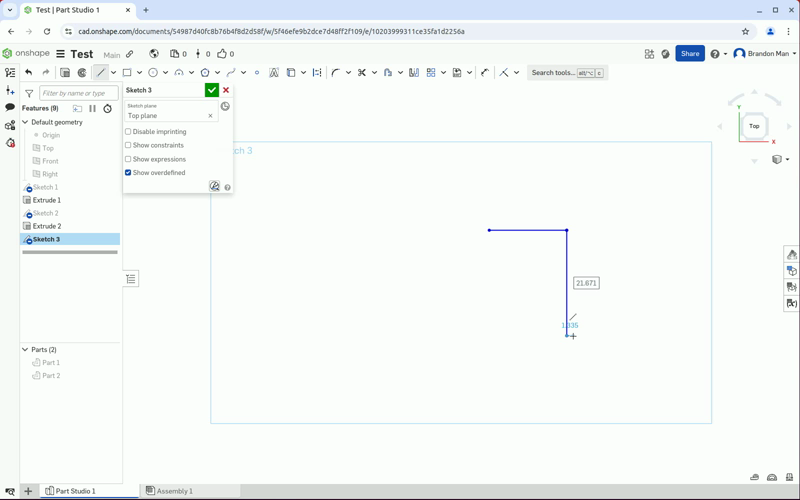
scroll(6)
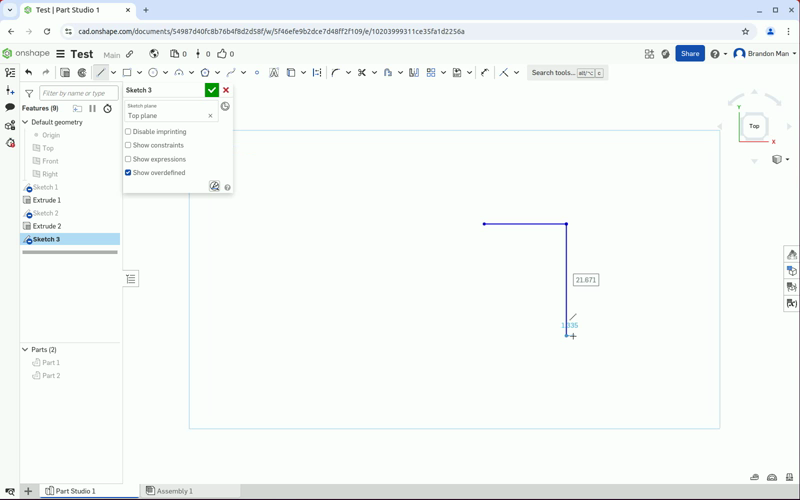
scroll(6)
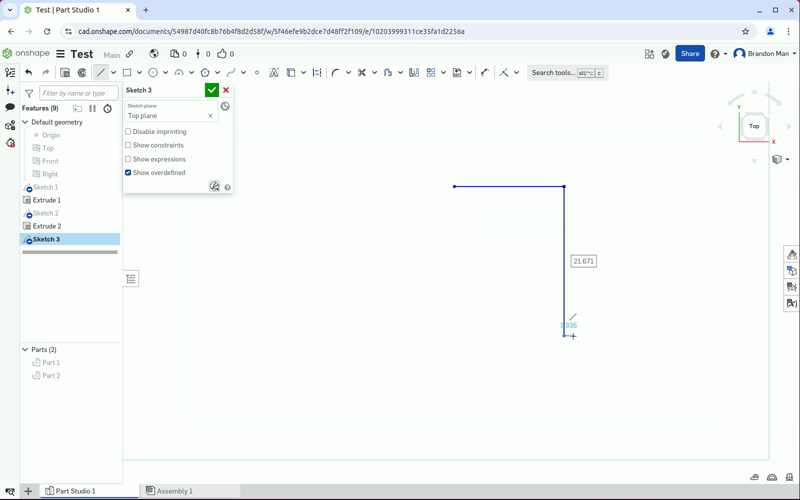
scroll(6)
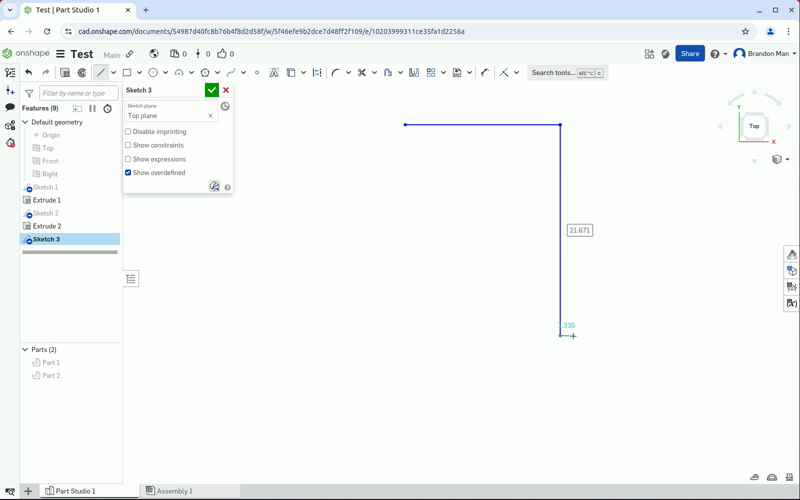
scroll(6)
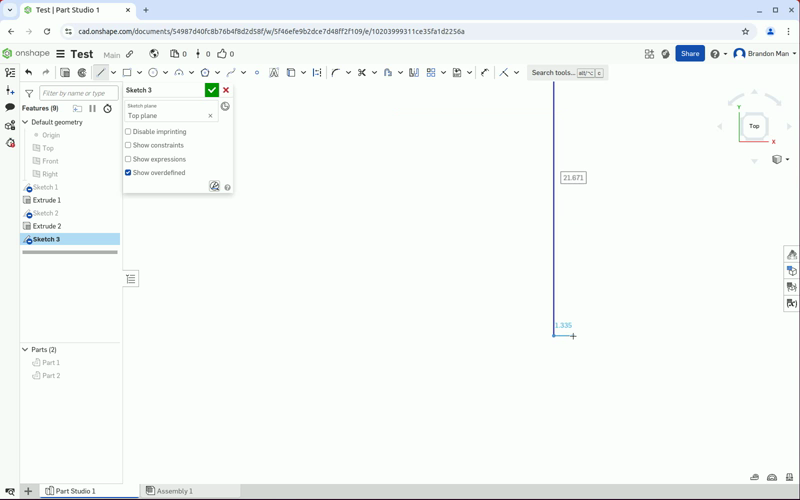
scroll(6)
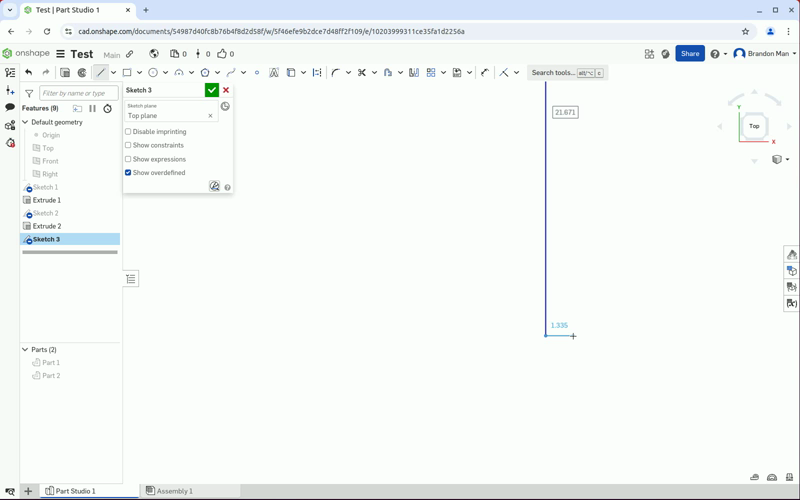
scroll(6)
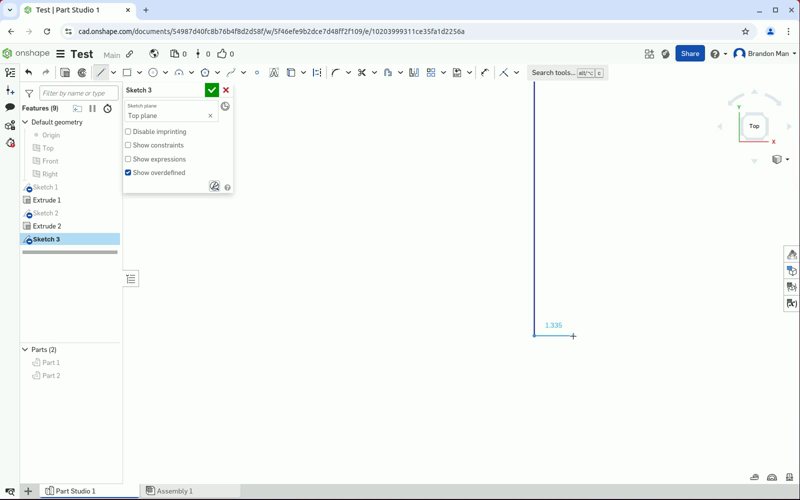
scroll(6)
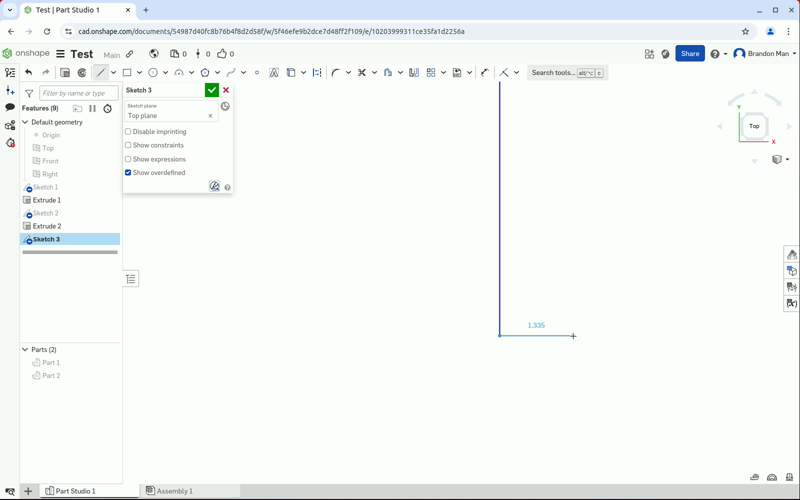
click(573, 335)
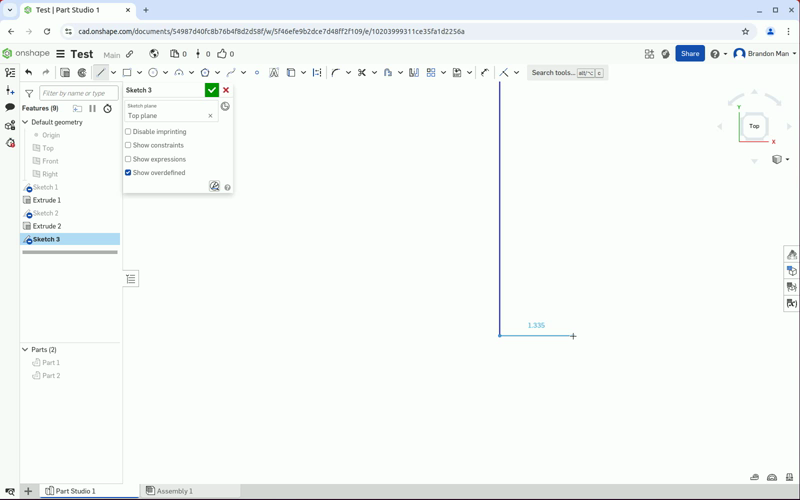
scroll(-6)
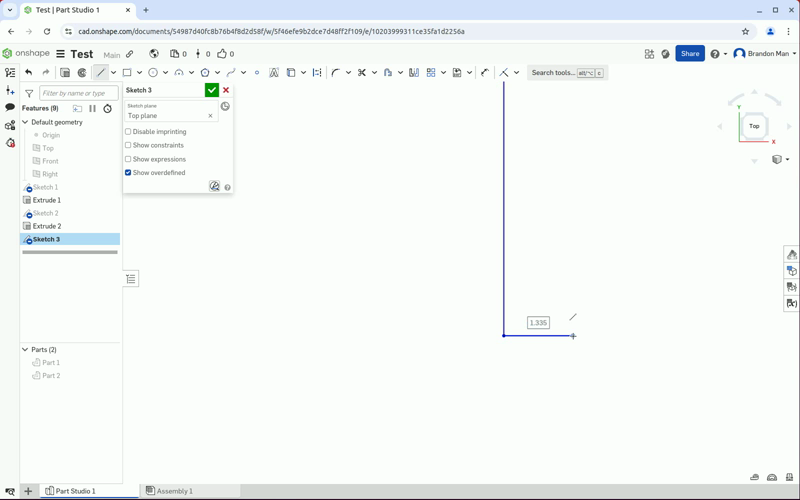
scroll(-6)
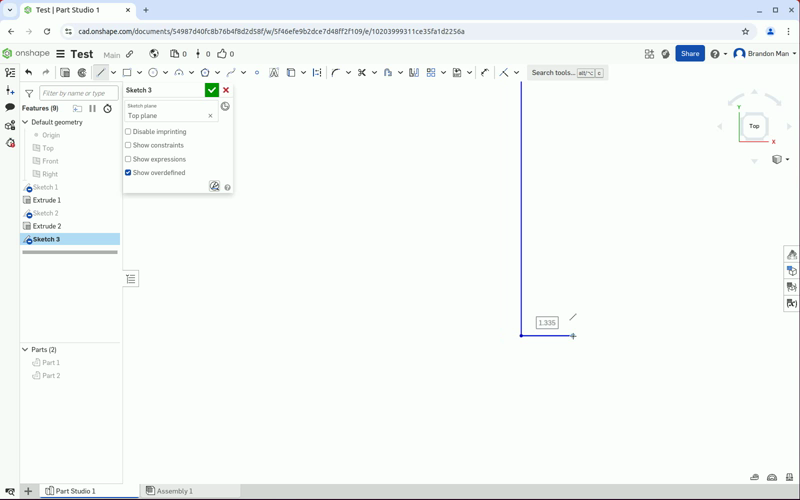
scroll(-6)
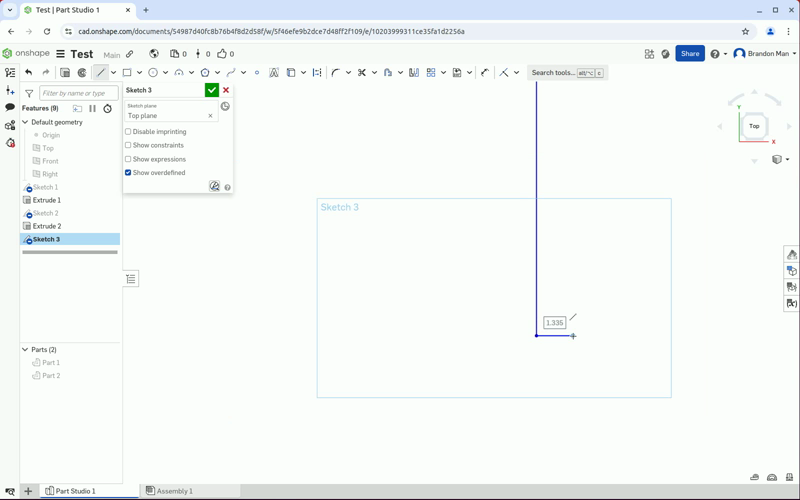
scroll(-6)
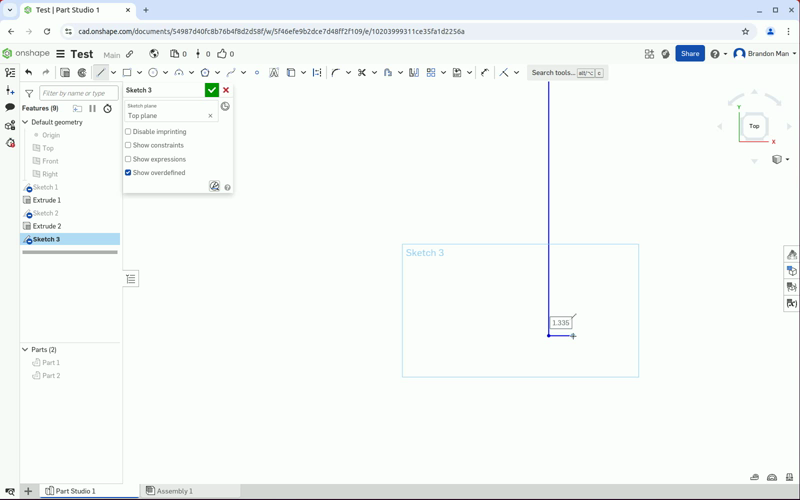
scroll(-6)
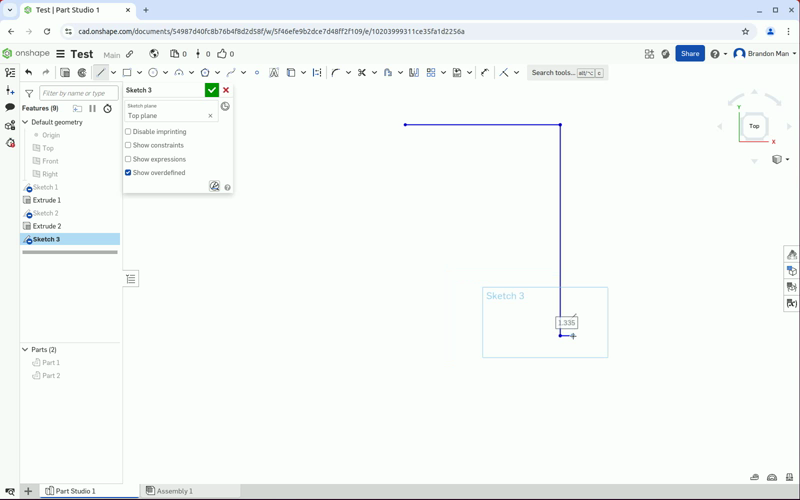
scroll(-6)
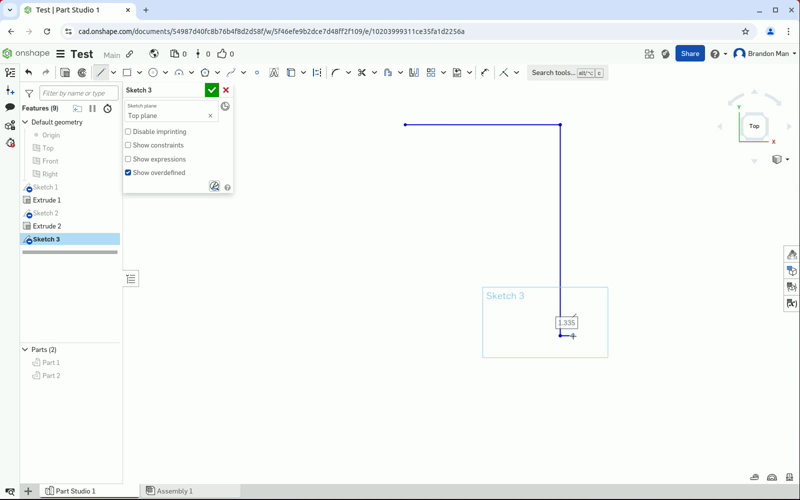
scroll(-6)
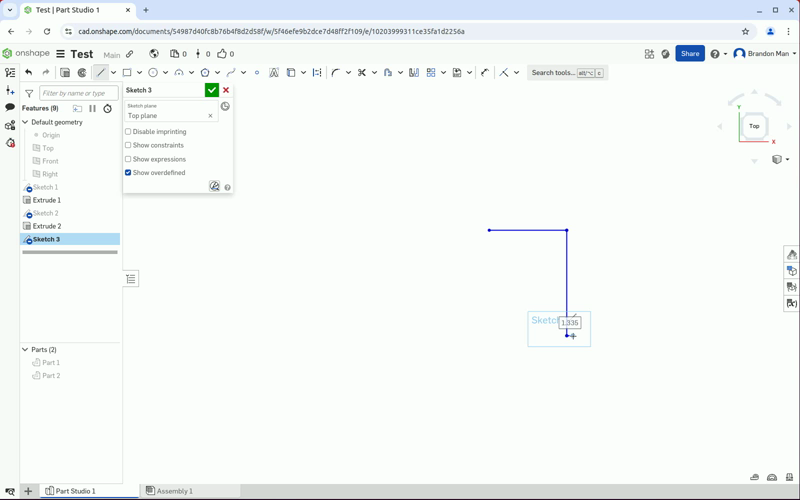
key_up(shift)
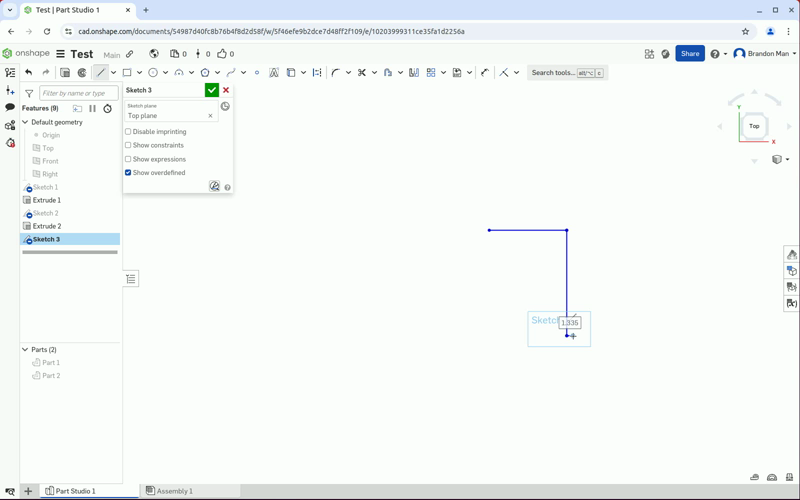
key_down(shift)
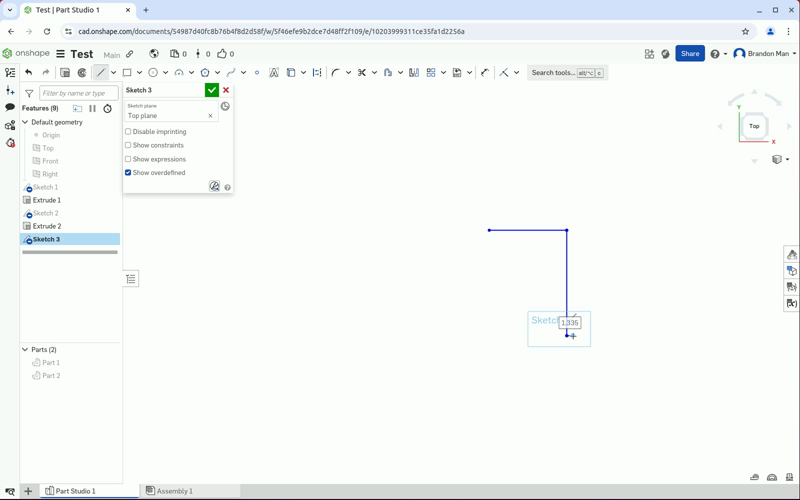
mouse_move(573, 223)
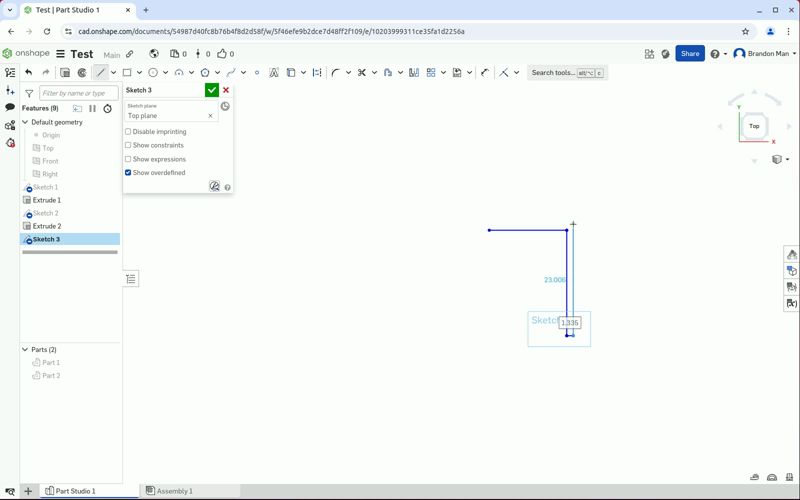
click(573, 223)
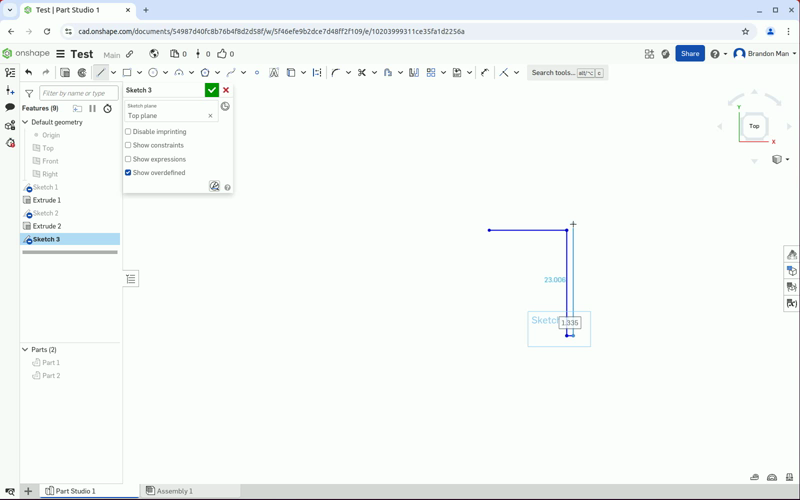
key_up(shift)
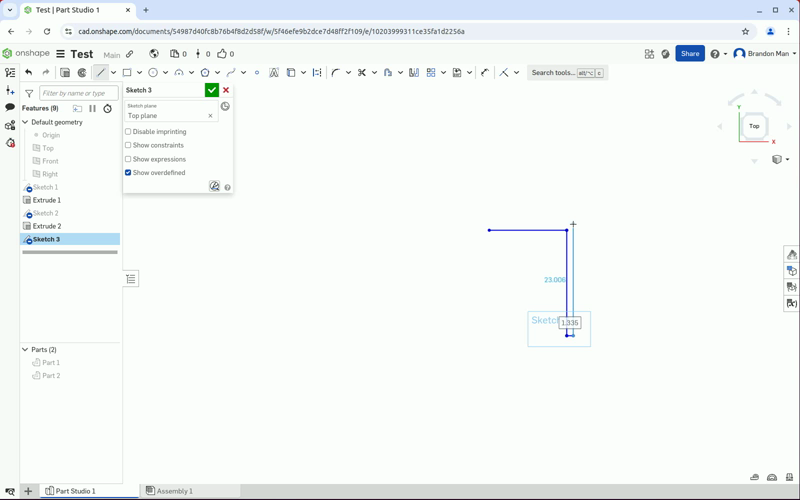
key_down(shift)
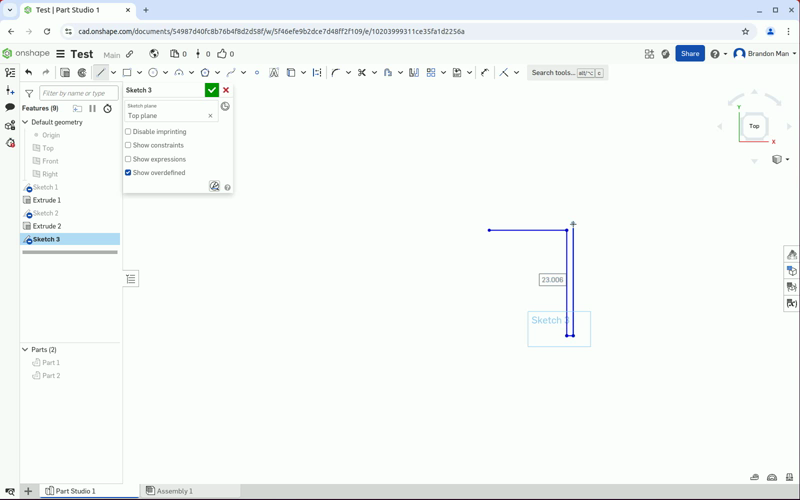
mouse_move(489, 223)
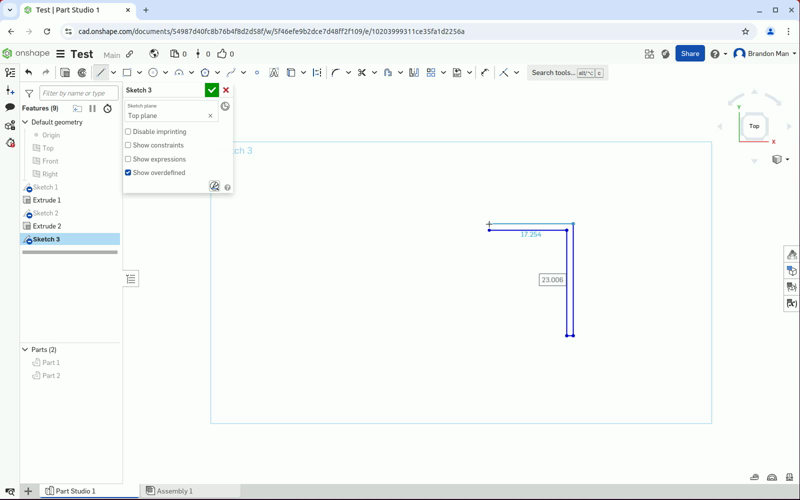
click(489, 223)
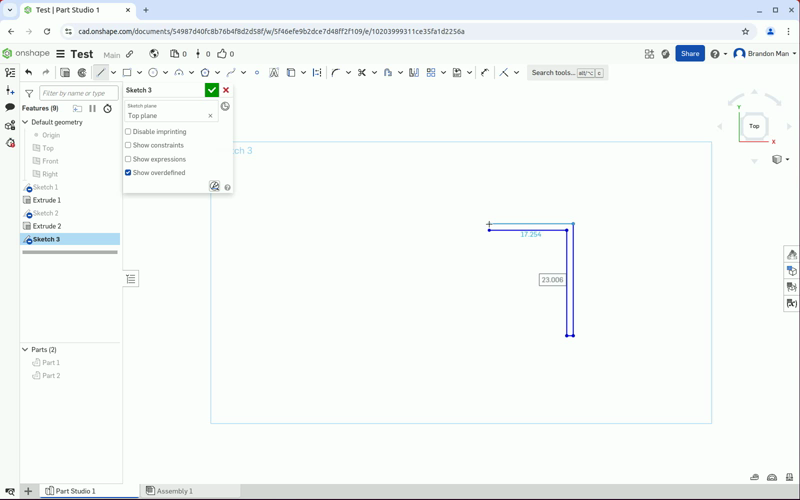
key_up(shift)
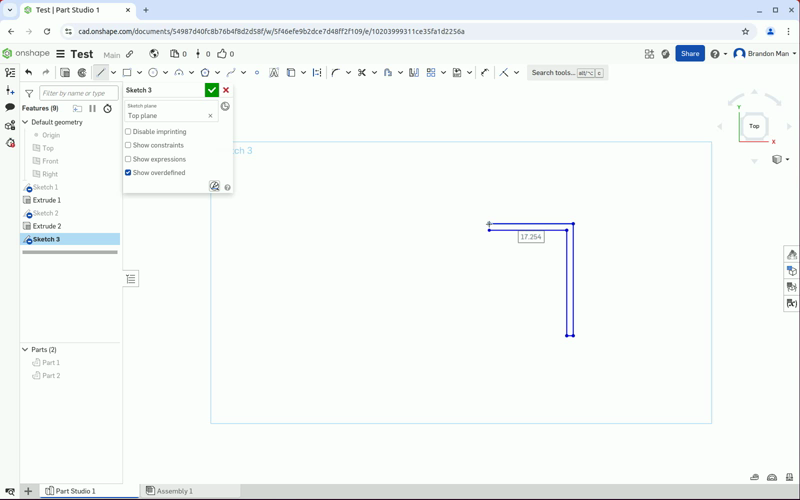
mouse_move(519, 223)
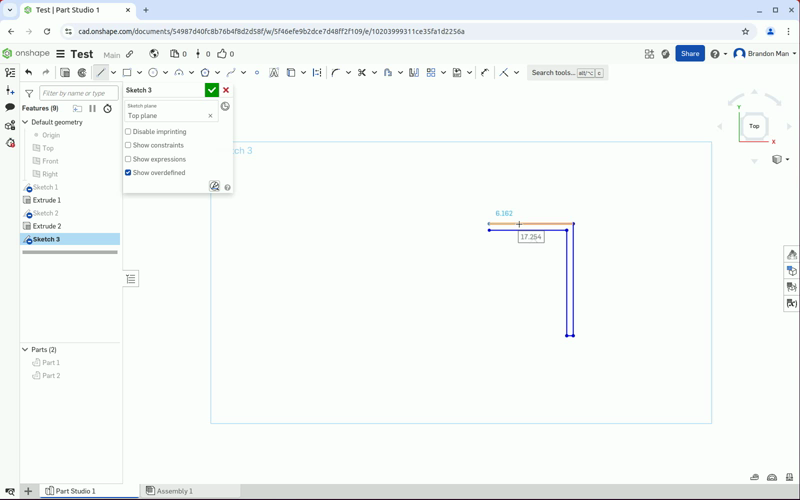
key_down(shift)
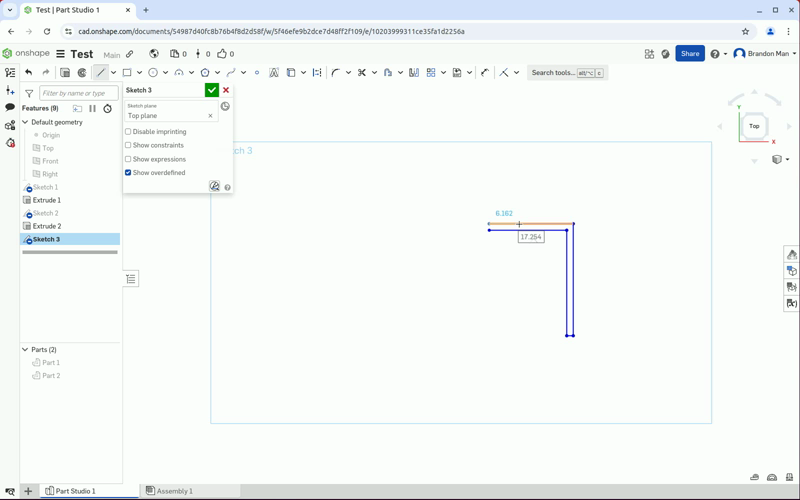
mouse_move(489, 230)
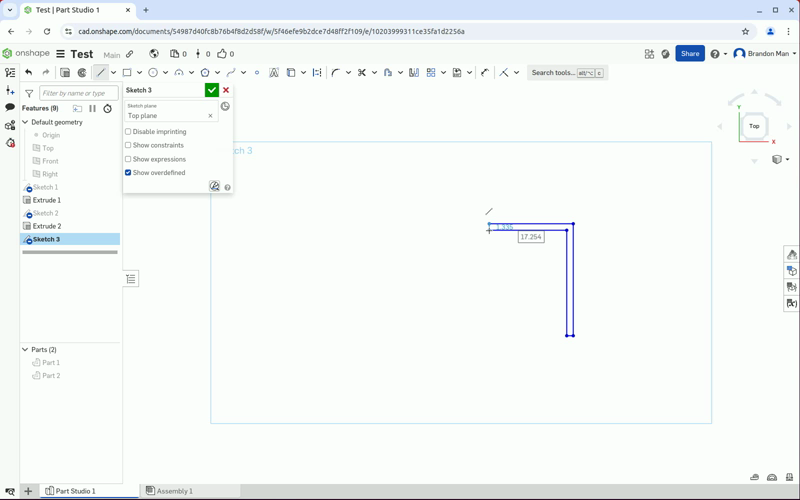
scroll(6)
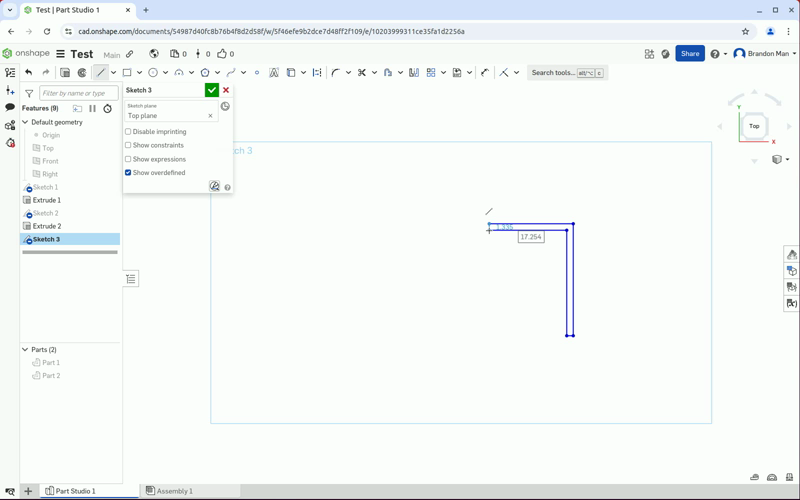
scroll(6)
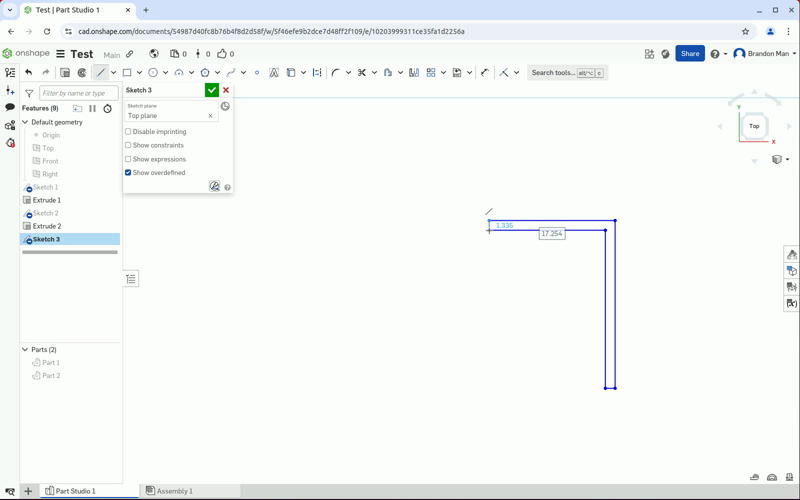
scroll(6)
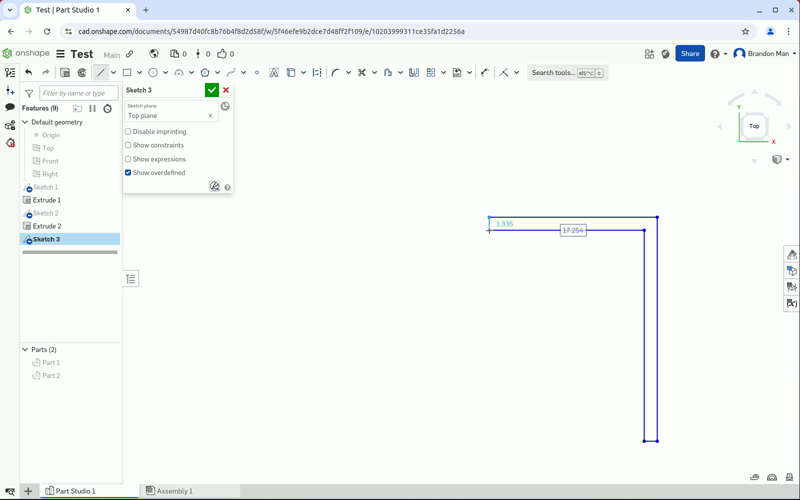
scroll(6)
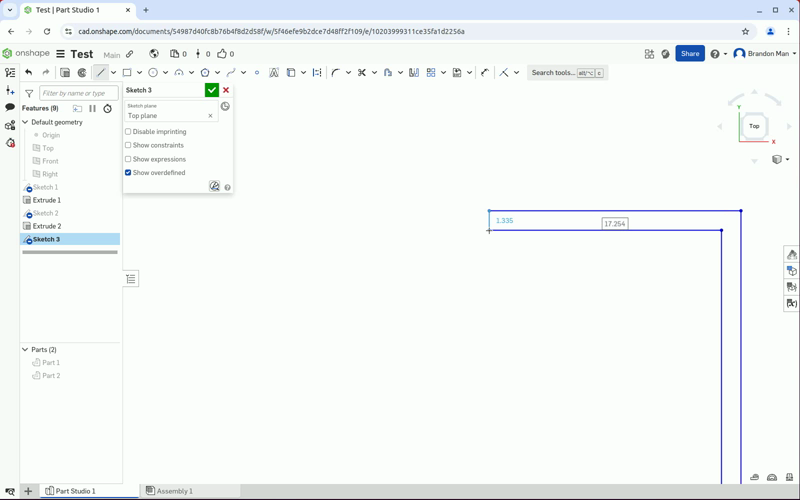
scroll(6)
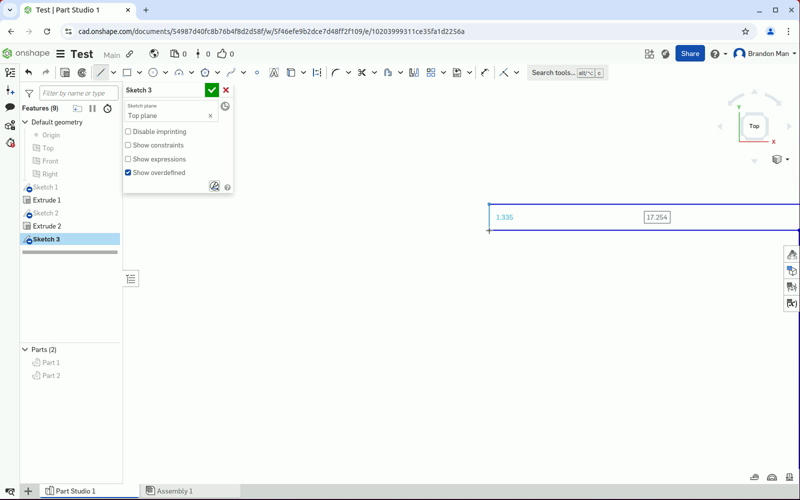
scroll(6)
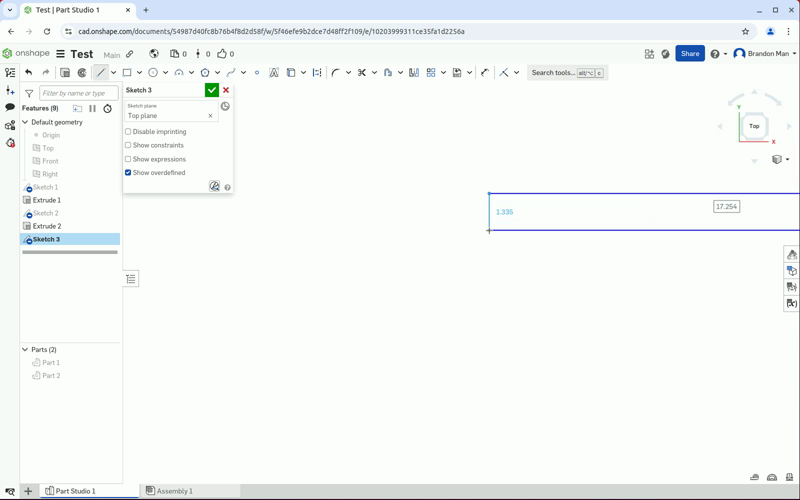
scroll(6)
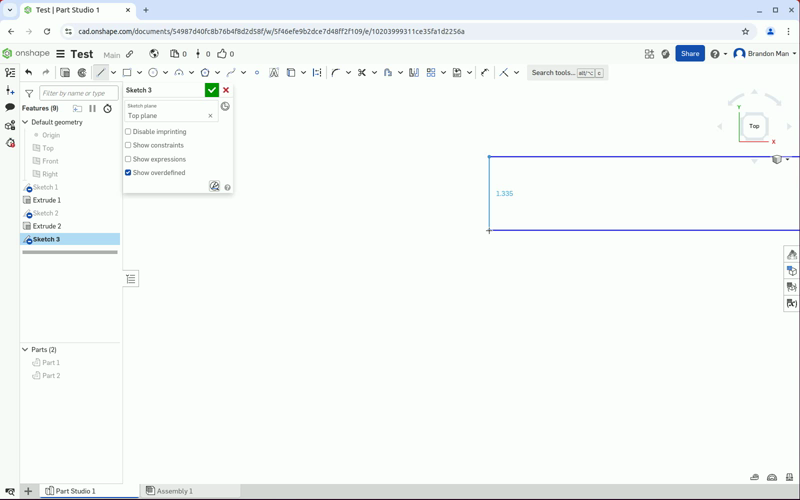
key_up(shift)
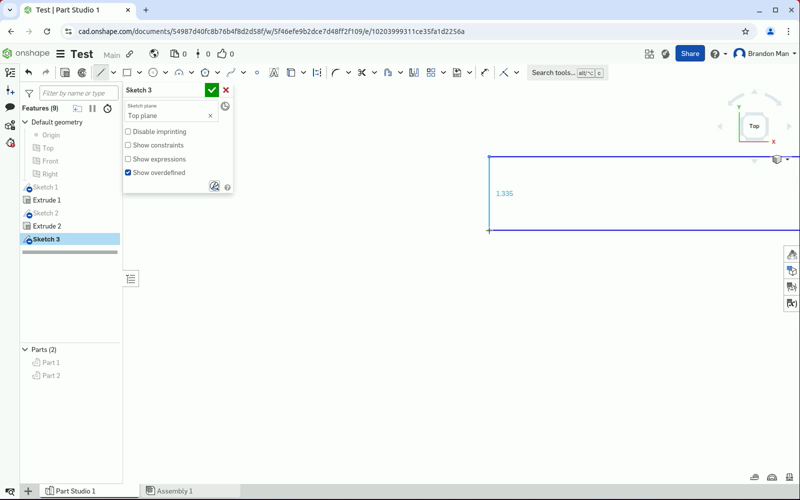
click(489, 230)
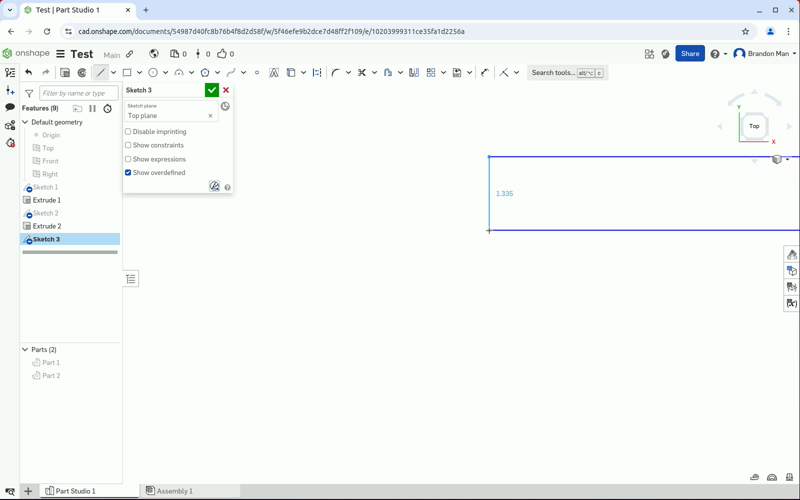
scroll(-6)
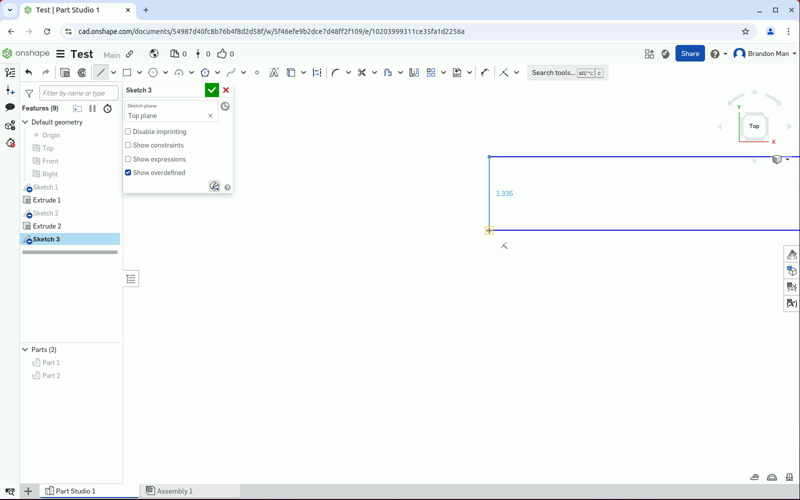
scroll(-6)
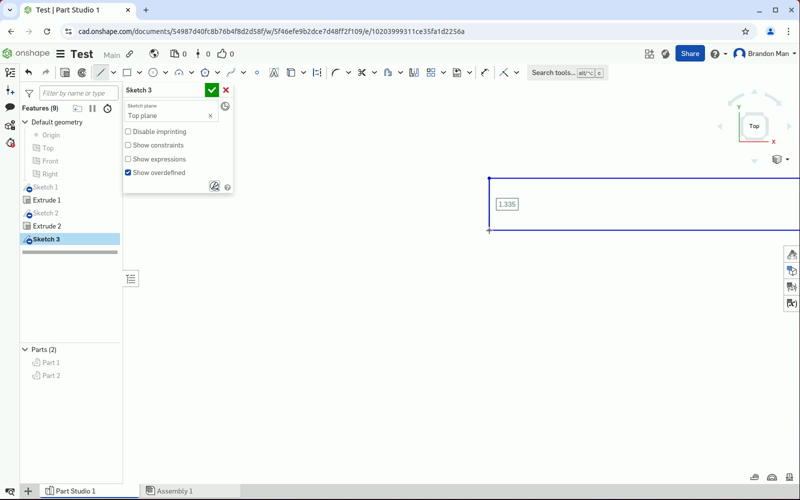
scroll(-6)
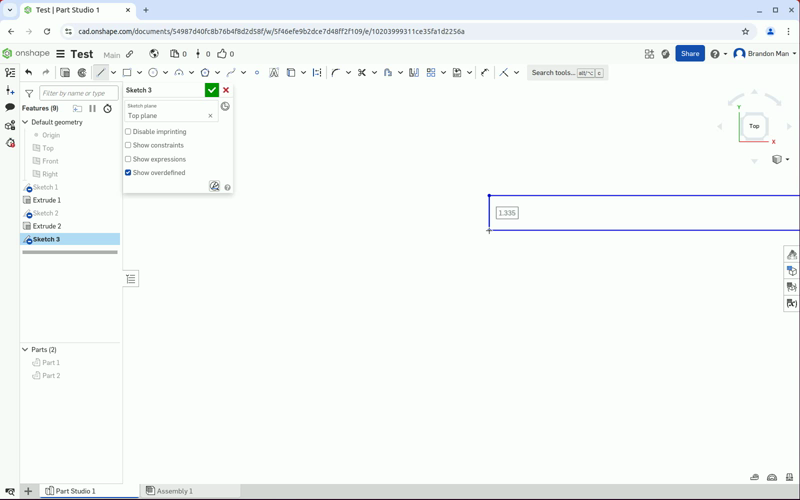
scroll(-6)
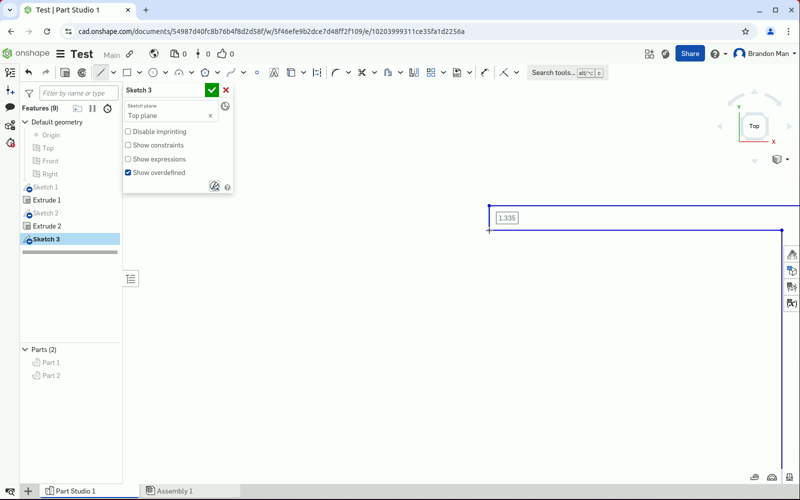
scroll(-6)
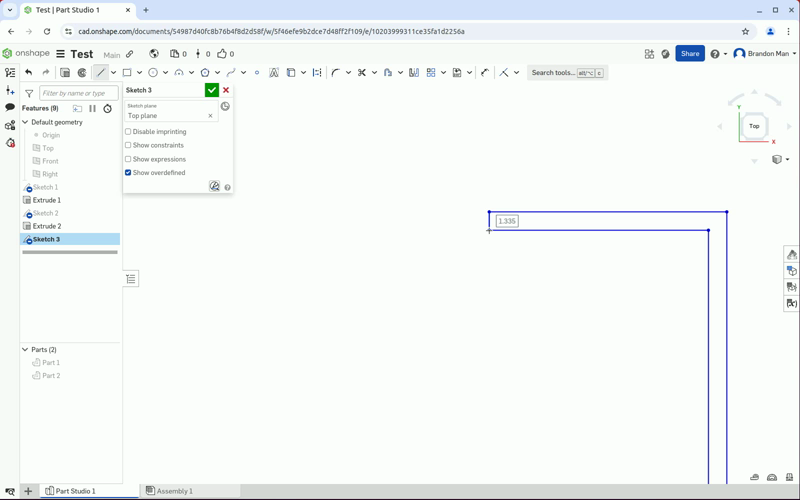
scroll(-6)
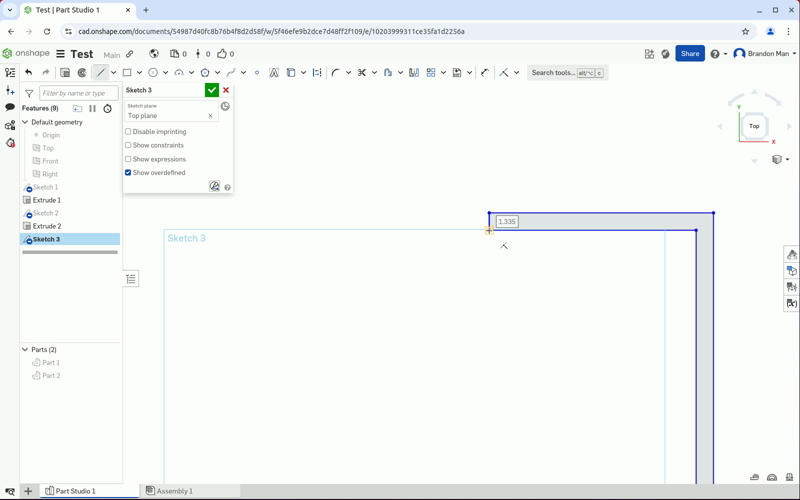
scroll(-6)
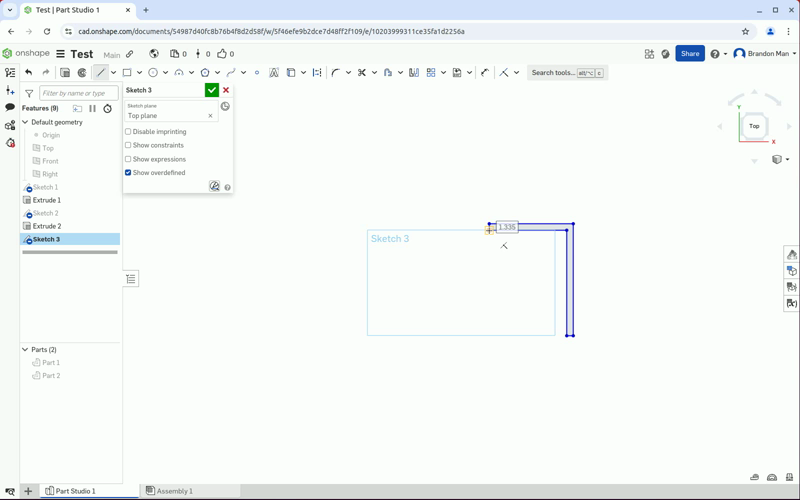
key(esc)
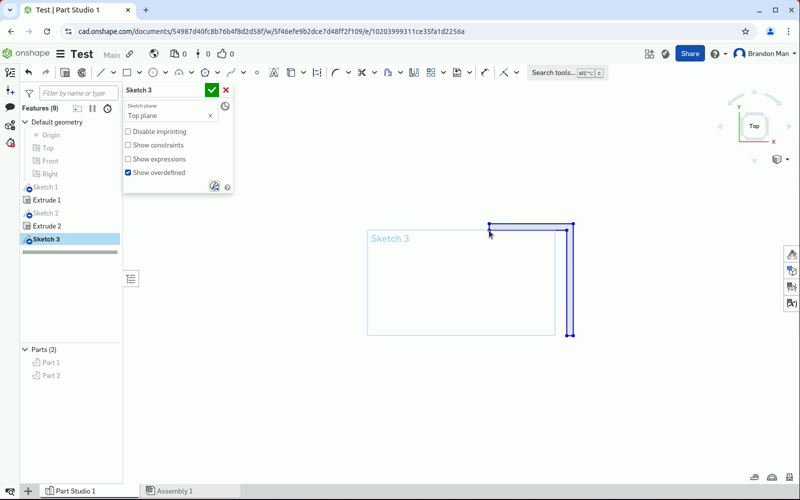
mouse_move(545, 224)
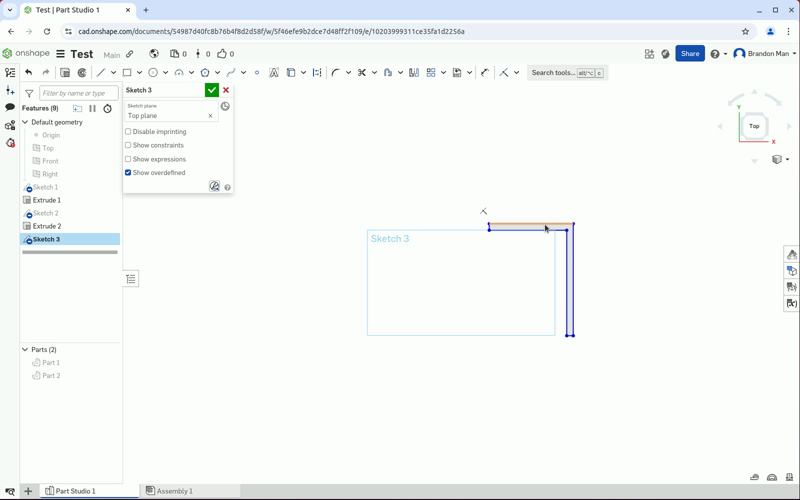
scroll(6)
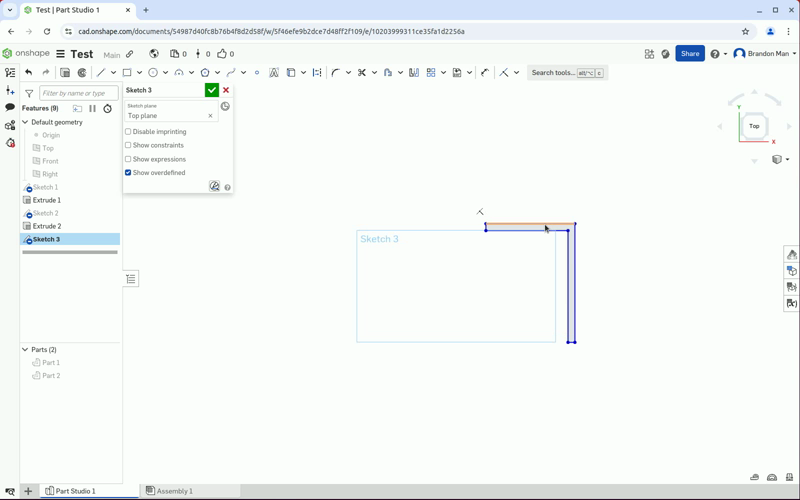
scroll(6)
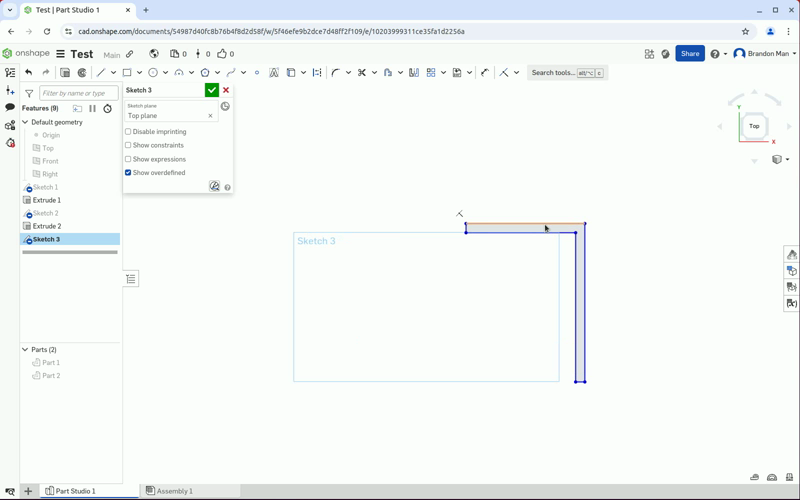
scroll(6)
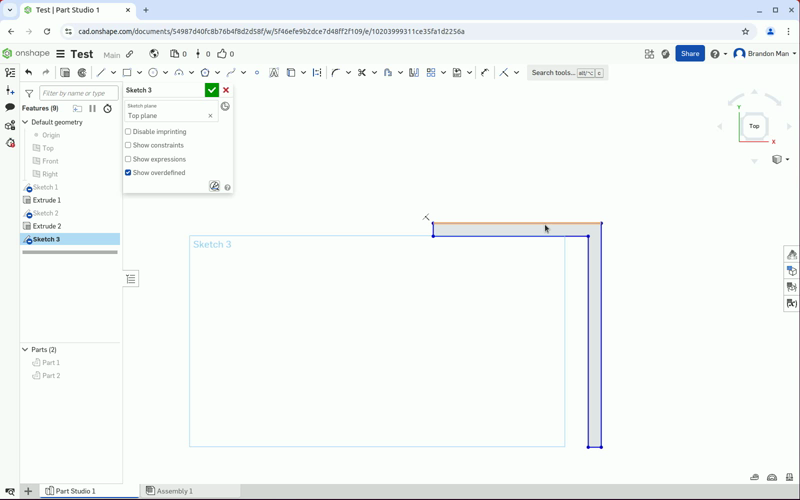
scroll(6)
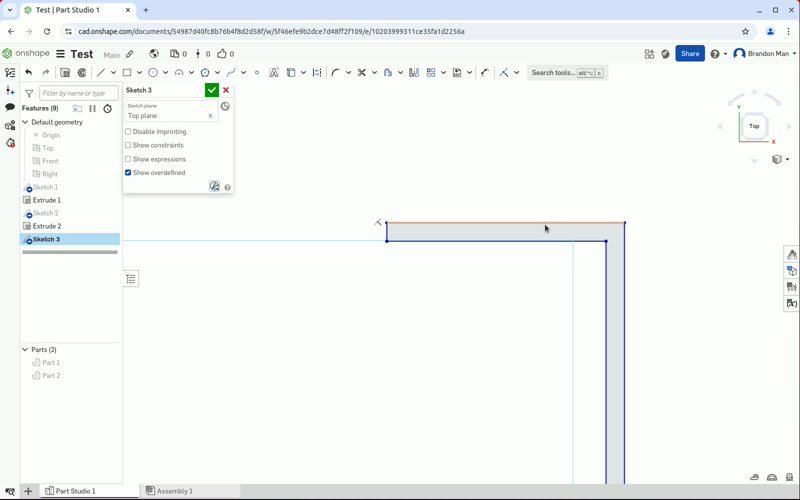
scroll(6)
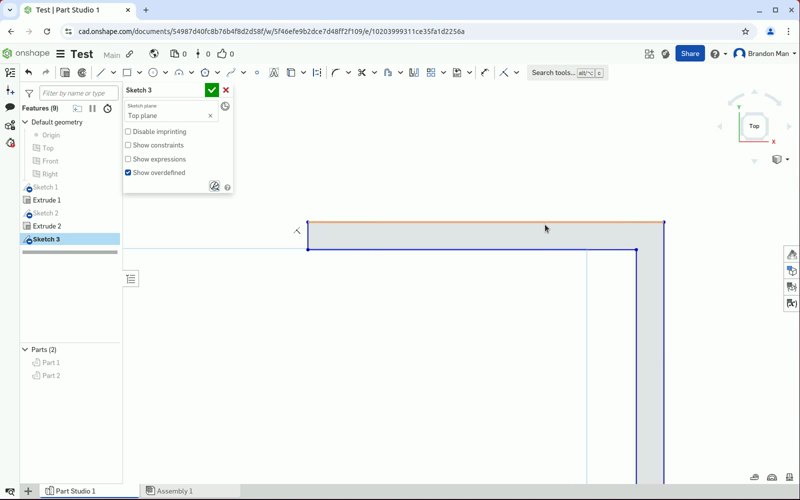
scroll(6)
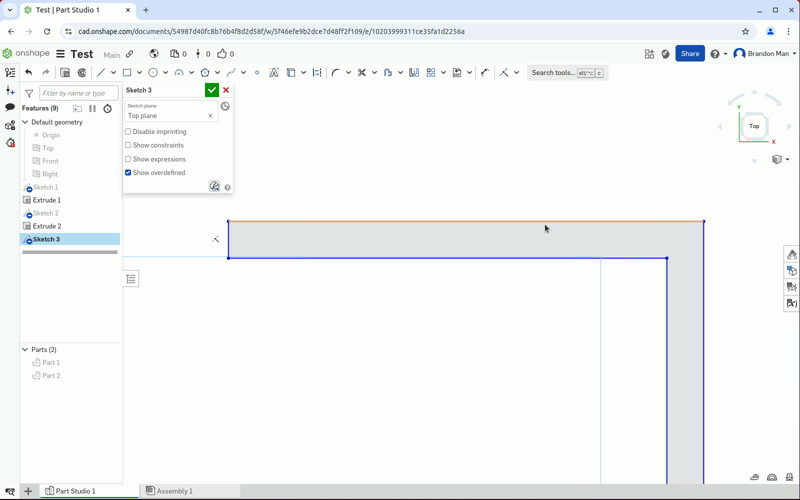
scroll(6)
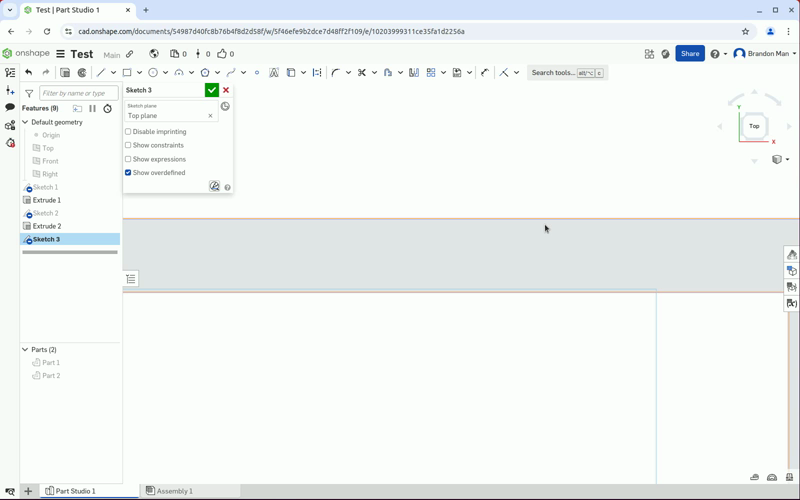
click(545, 224)
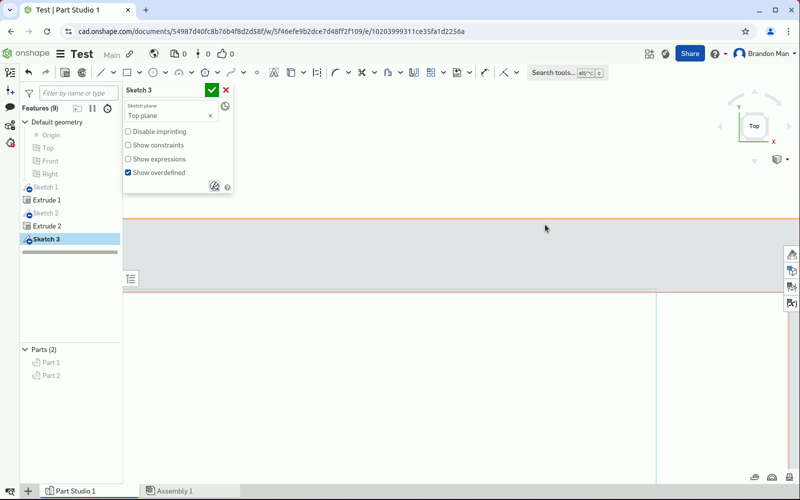
scroll(-6)
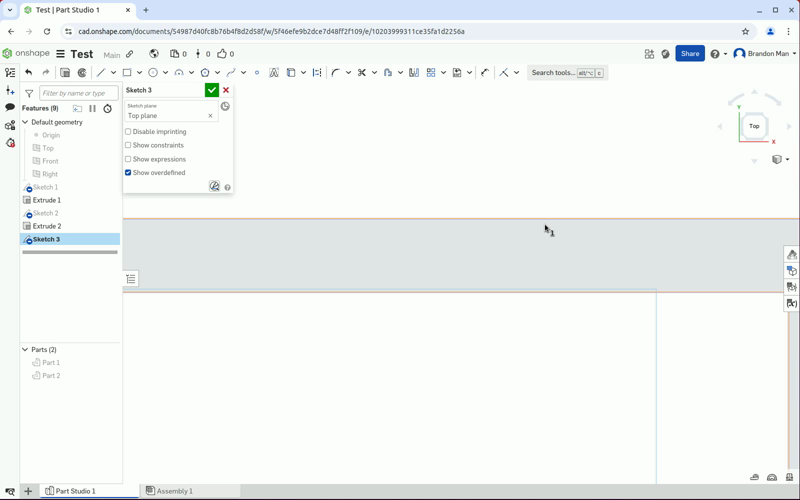
scroll(-6)
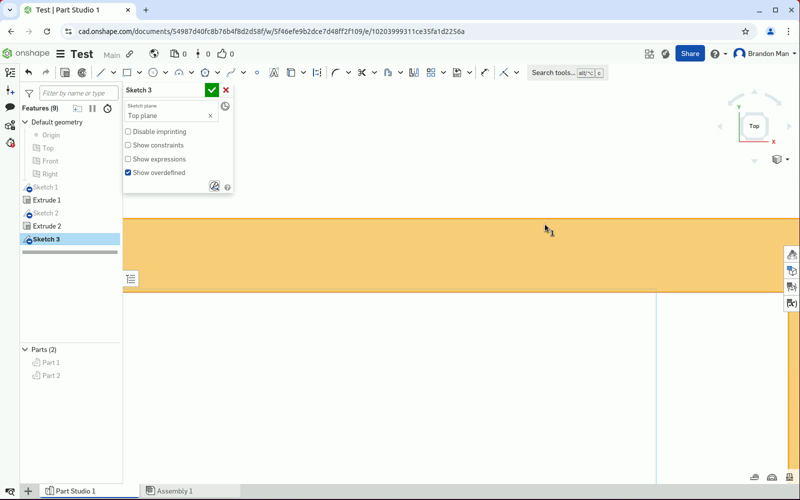
scroll(-6)
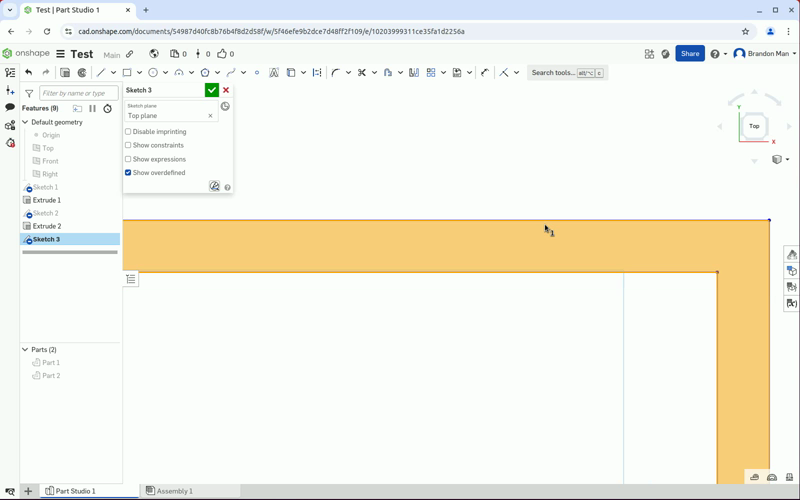
scroll(-6)
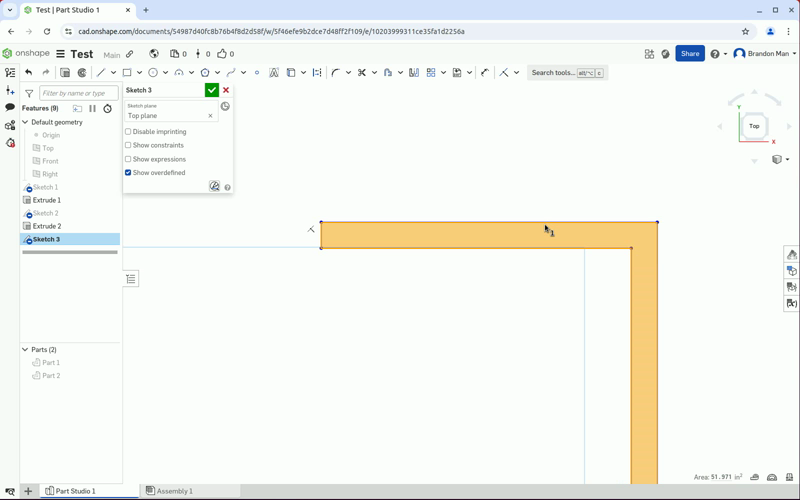
scroll(-6)
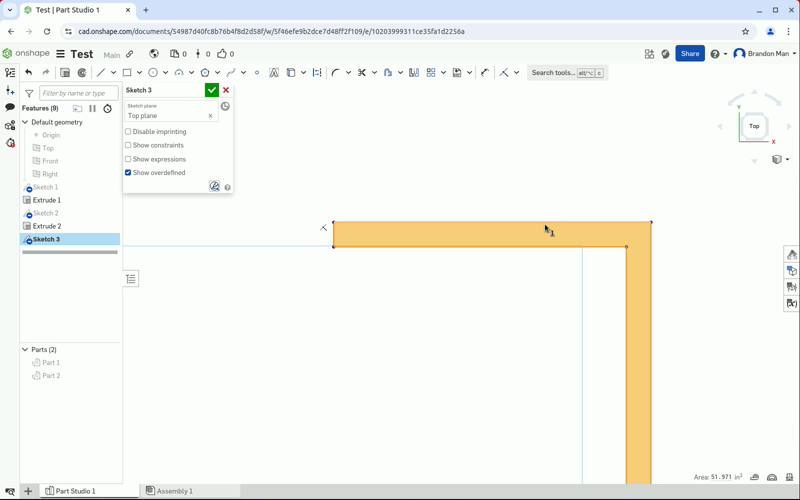
scroll(-6)
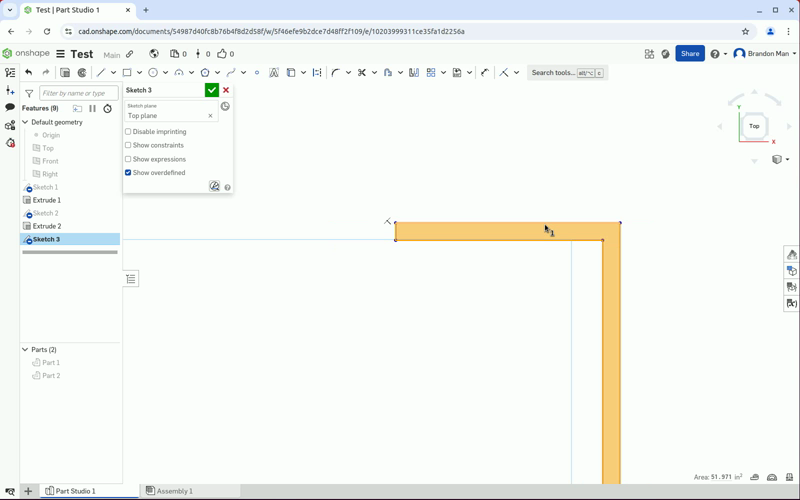
scroll(-6)
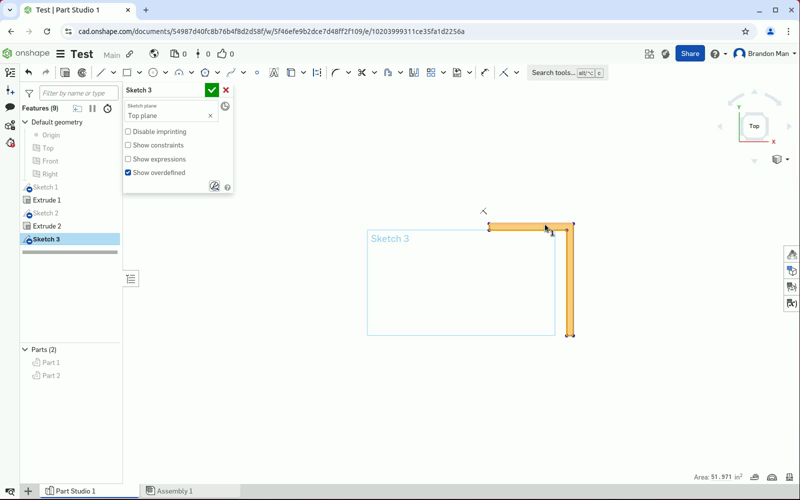
mouse_move(73, 352)
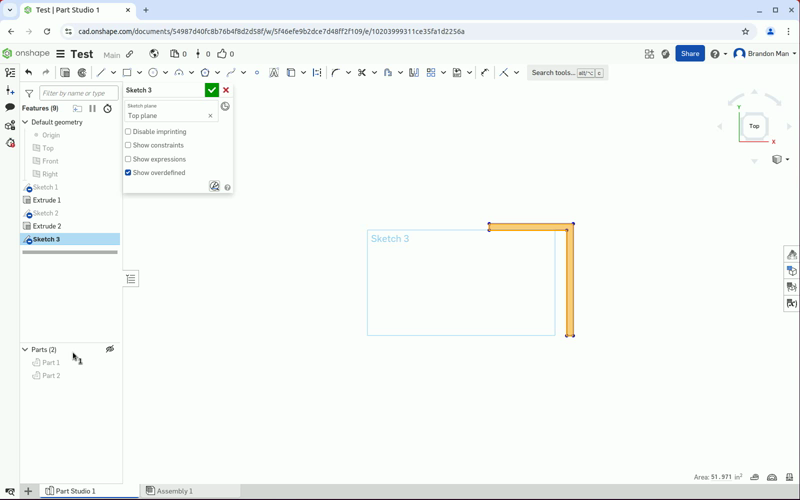
key(shift+y)
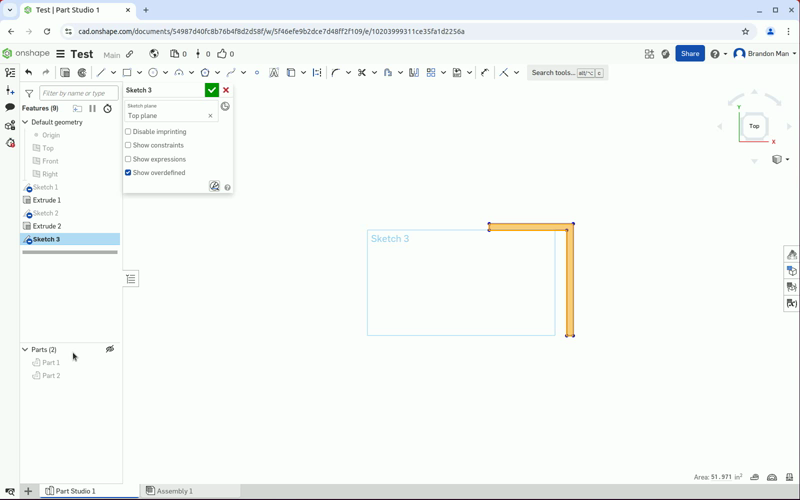
key(shift+e)
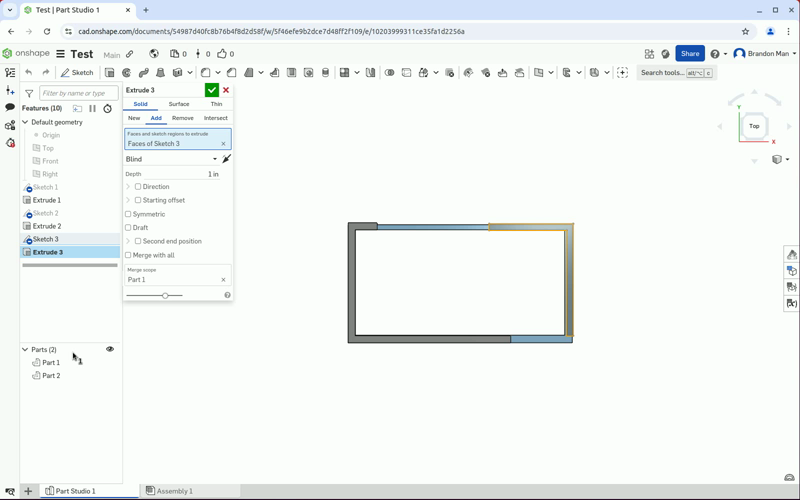
mouse_move(143, 106)
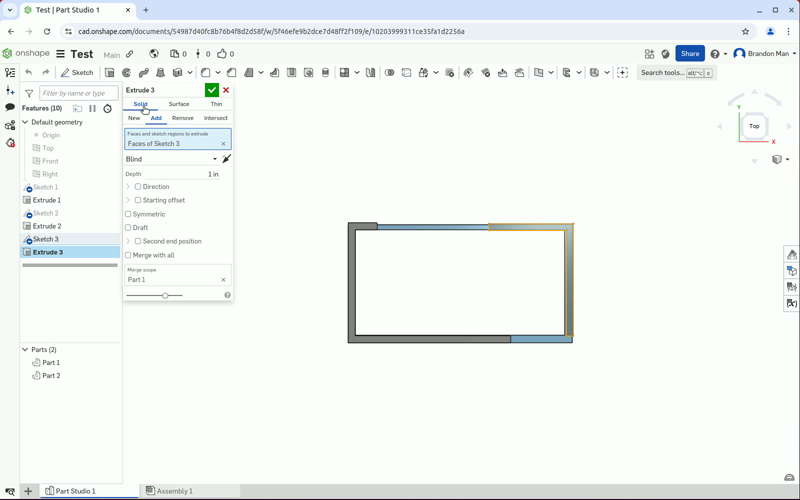
click(143, 106)
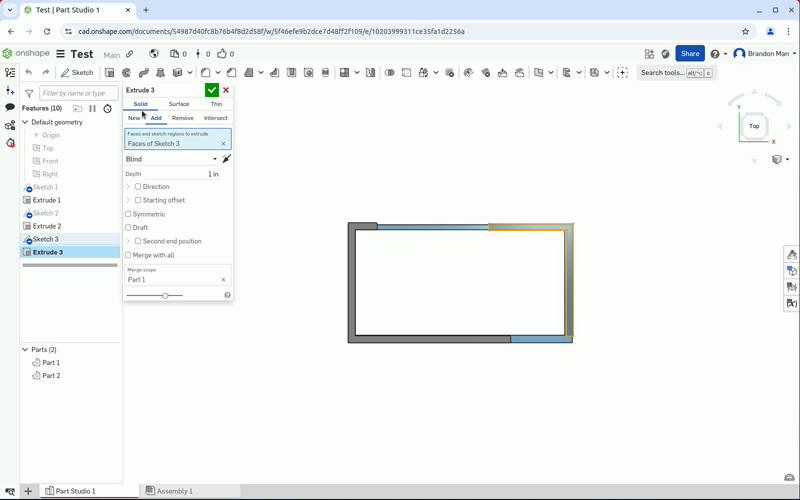
mouse_move(137, 120)
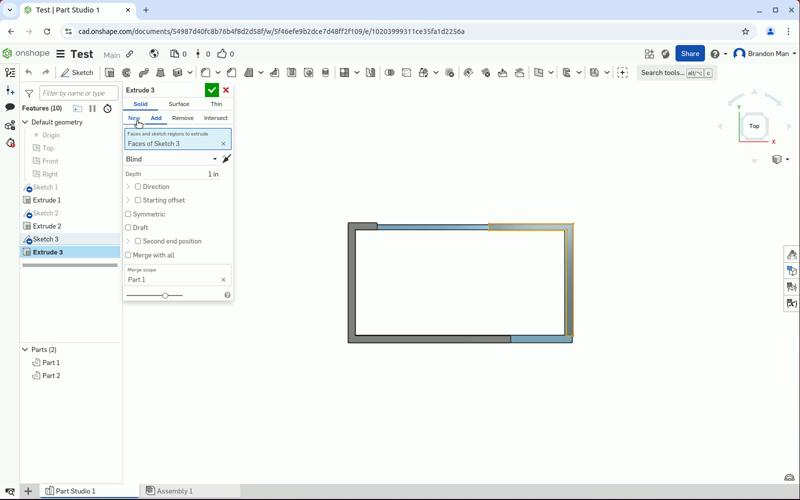
click(137, 120)
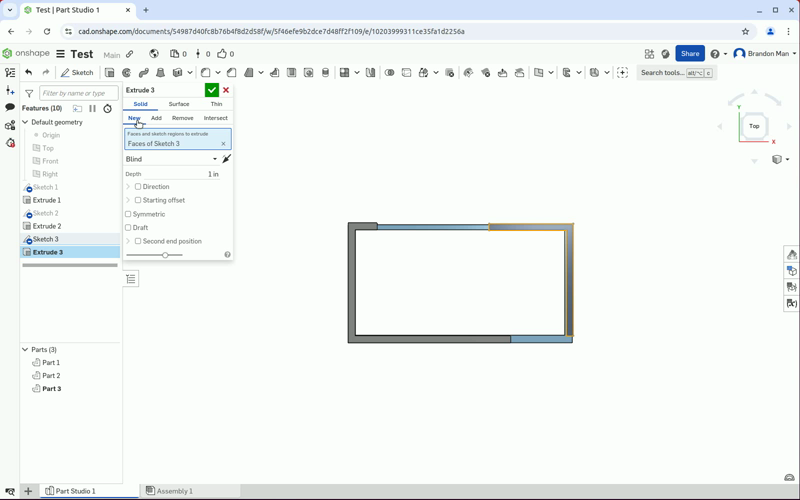
key(tab, 4)
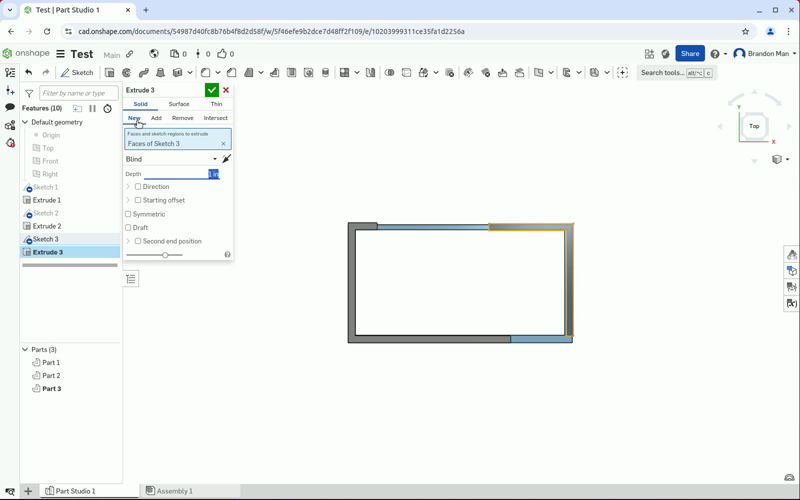
text(1.685)
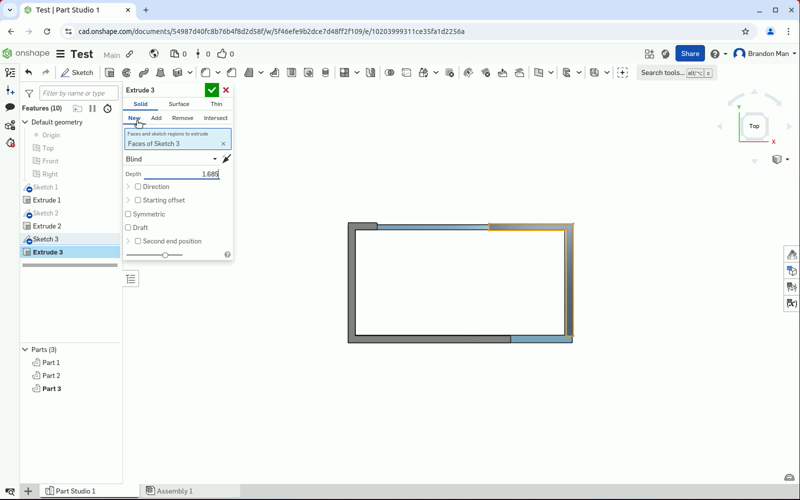
key(enter)
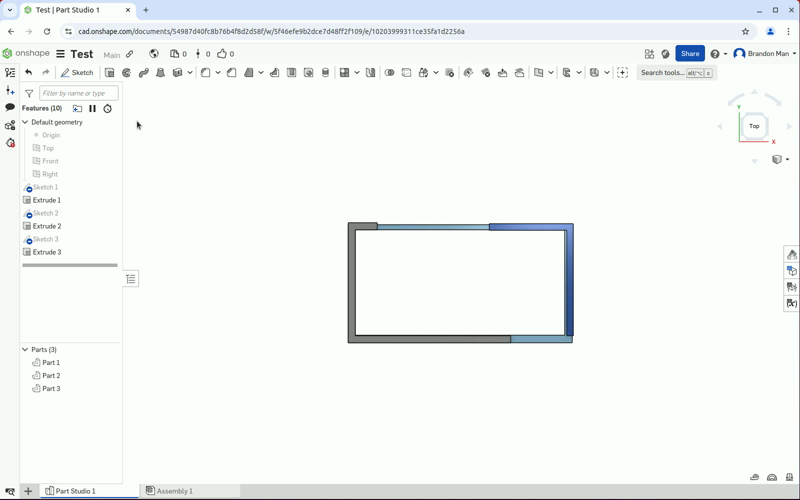
key(shift+h)
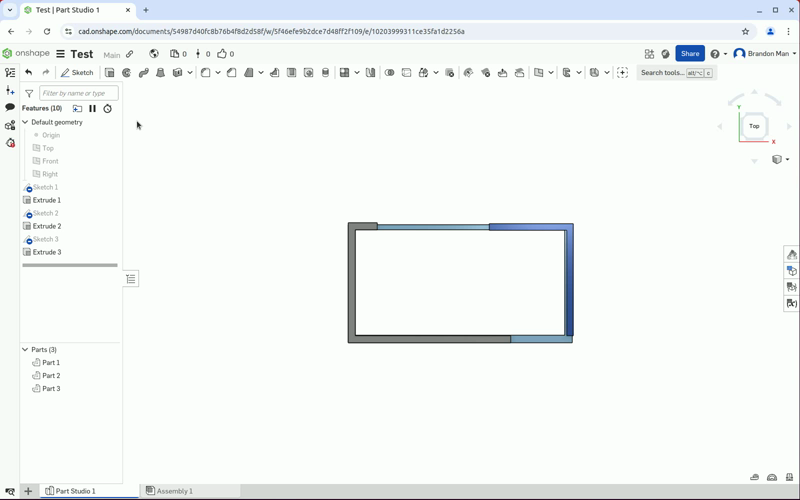
key(shift+h)
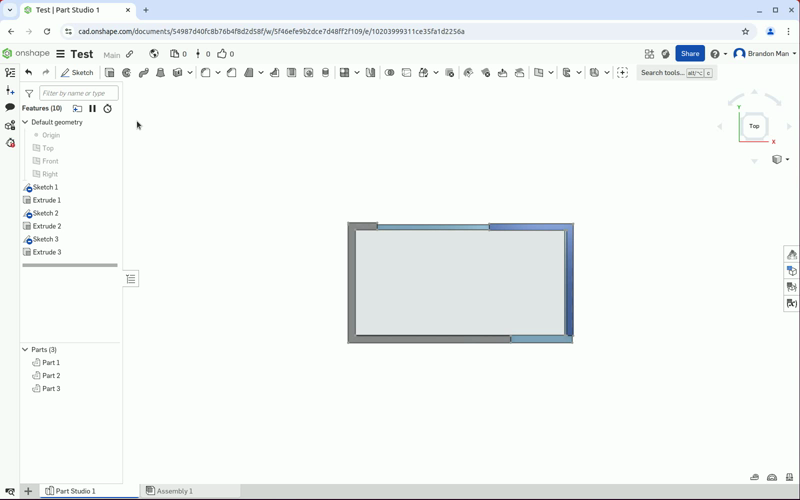
key(shift+7)
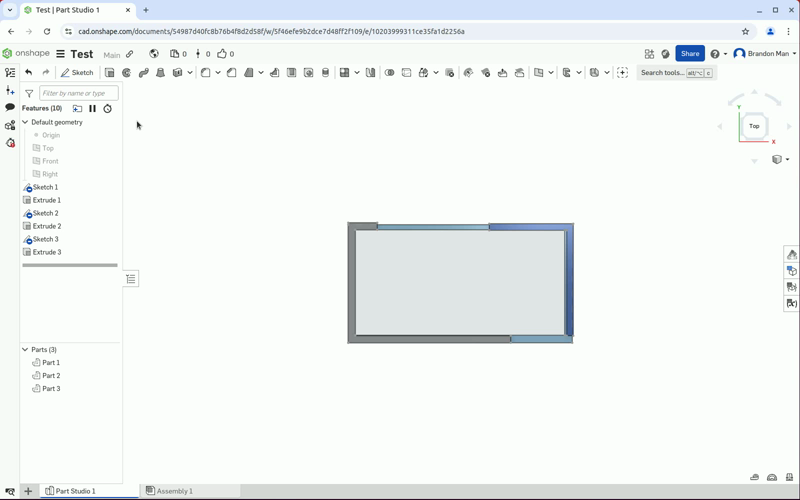
key(up, 3)
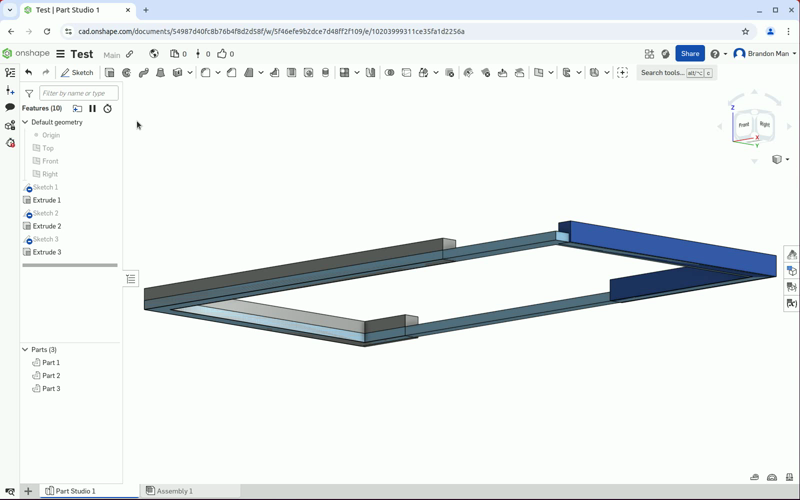
key(left, 3)
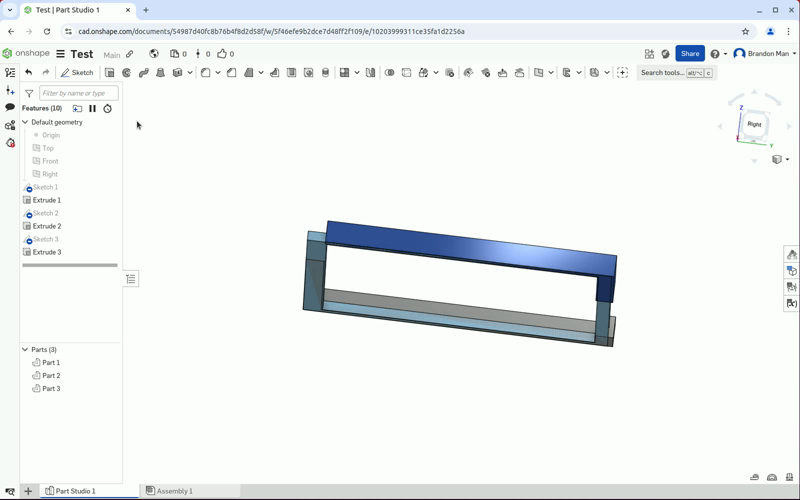
key(right, 3)
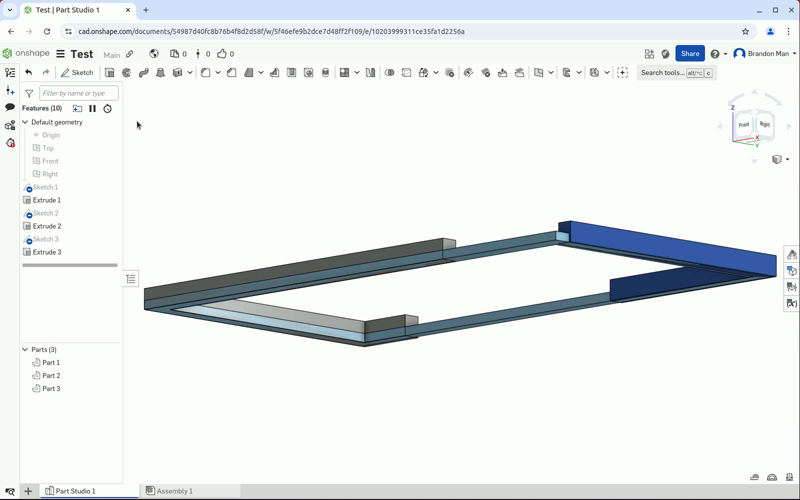
key(down, 3)
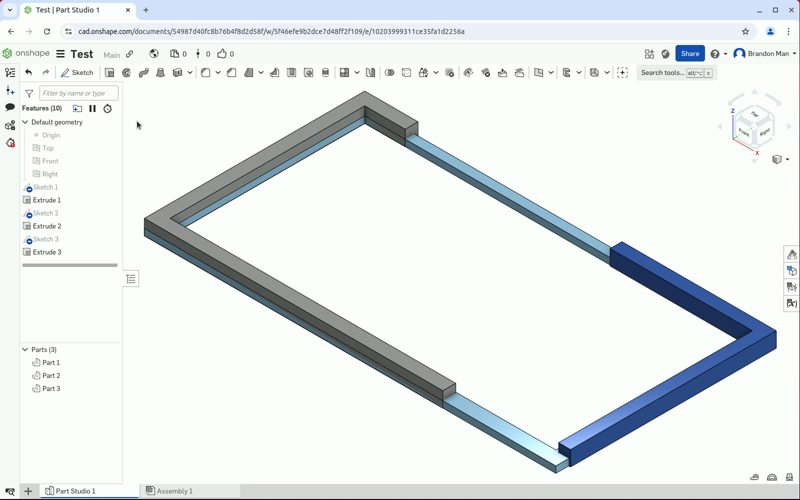
mouse_move(73, 189)
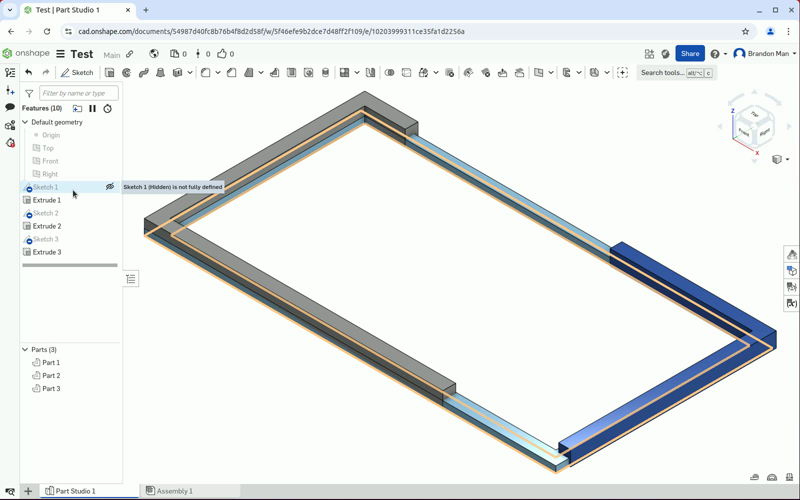
click(73, 189)